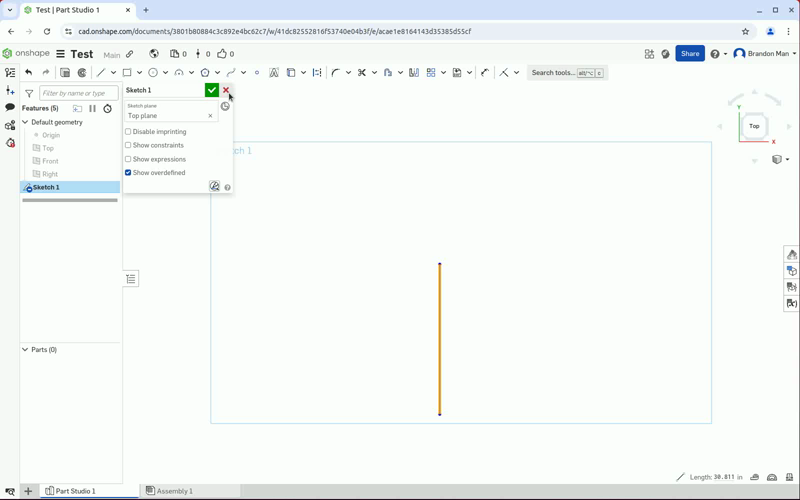
key(shift+h)
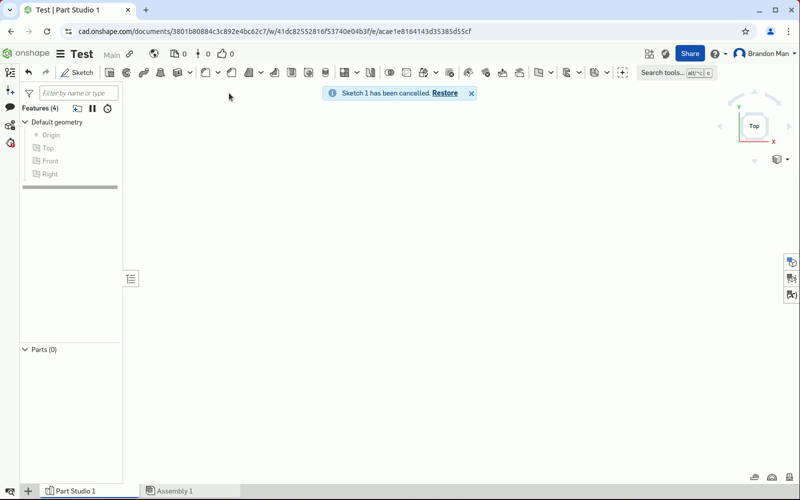
mouse_move(73, 352)
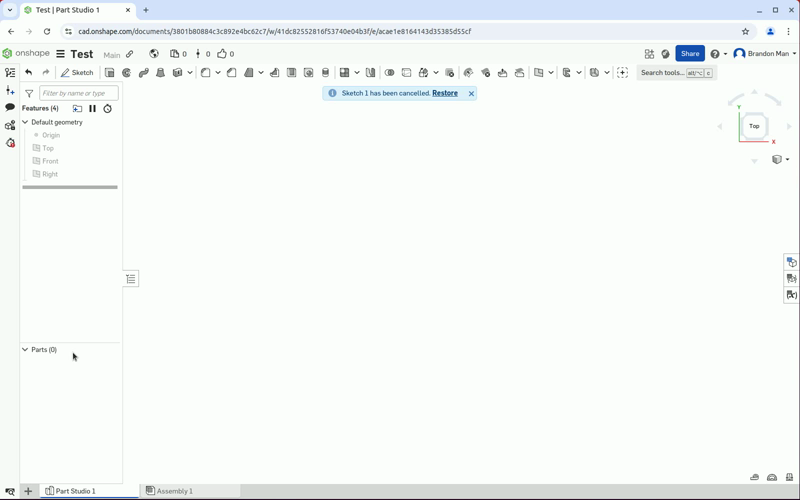
key(y)
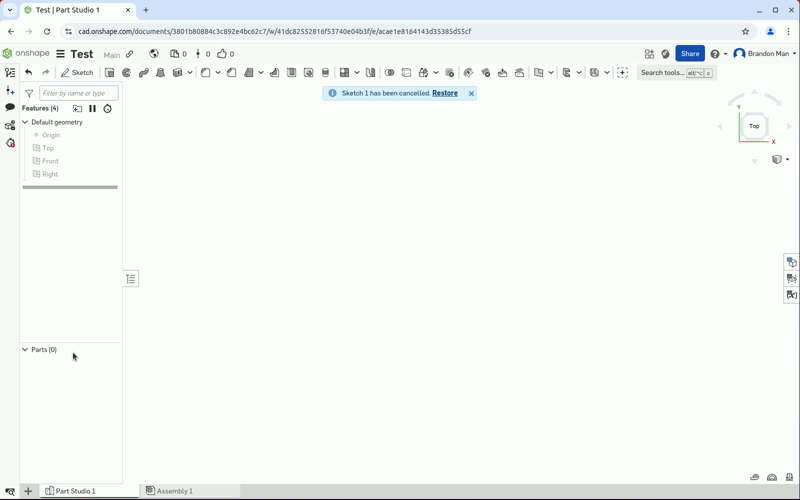
key(shift+p)
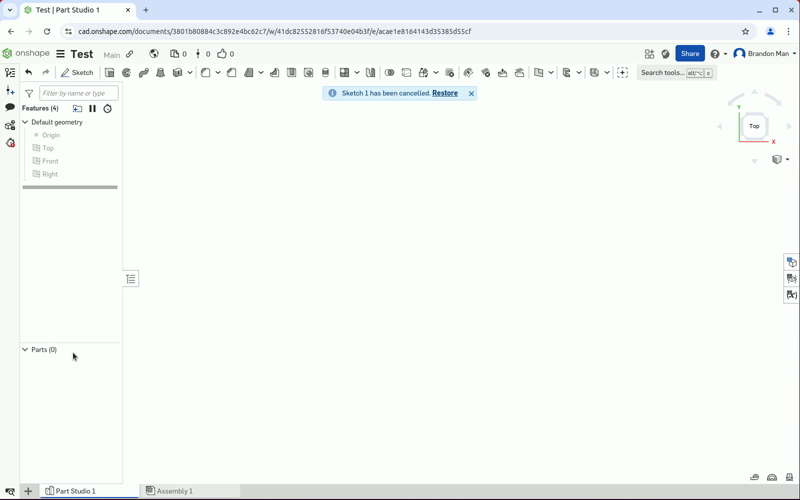
key(space)
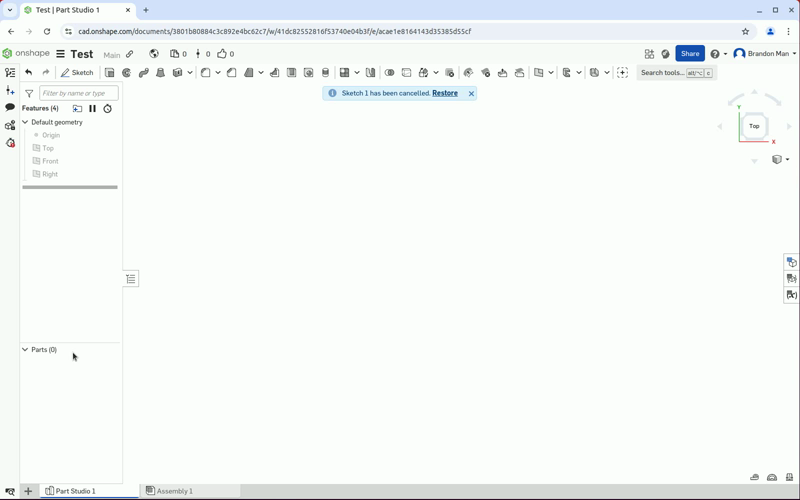
key_down(shift)
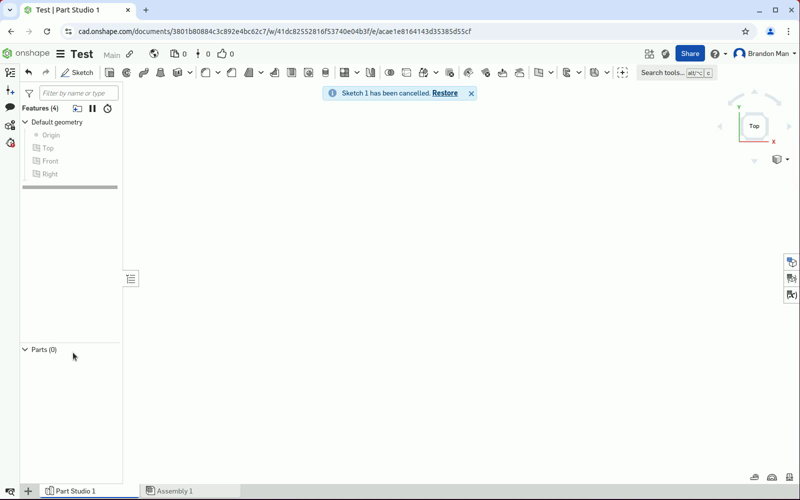
key(up)
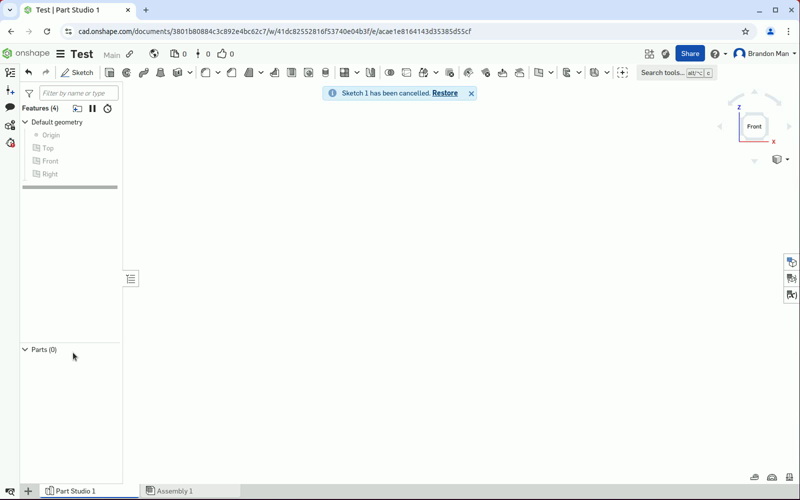
key_up(shift)
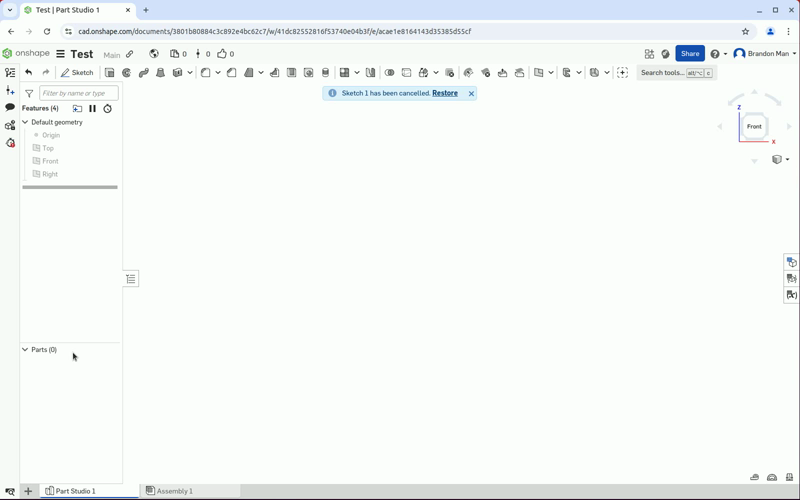
mouse_move(73, 352)
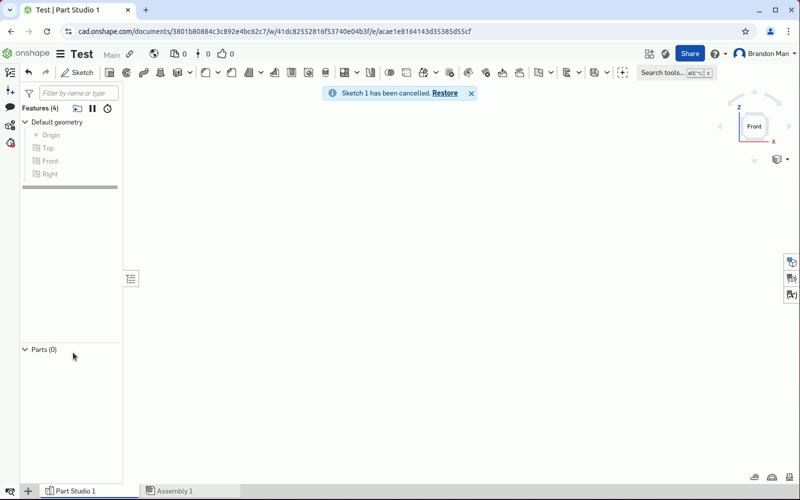
key(shift+y)
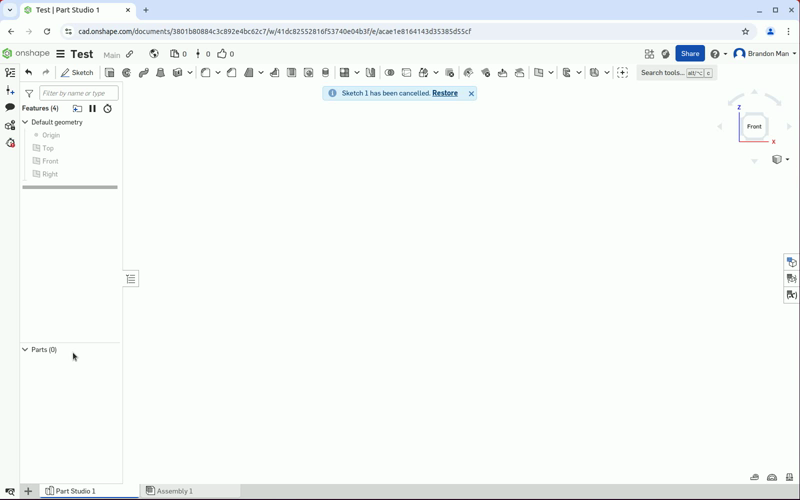
key(shift+s)
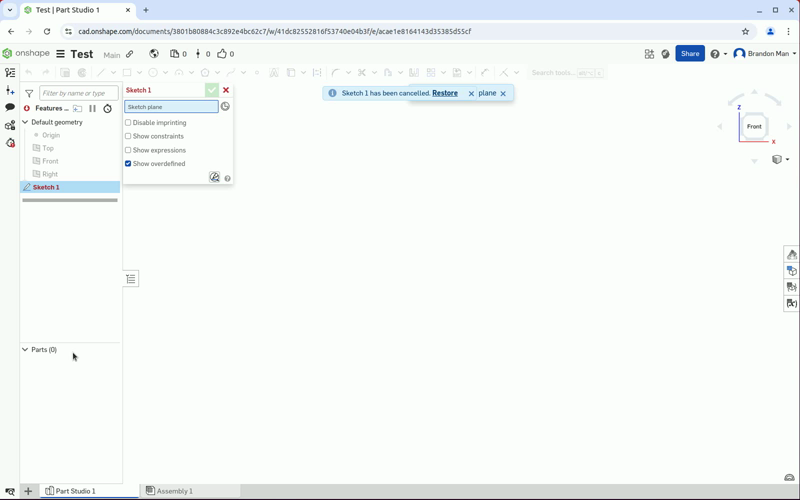
mouse_move(73, 163)
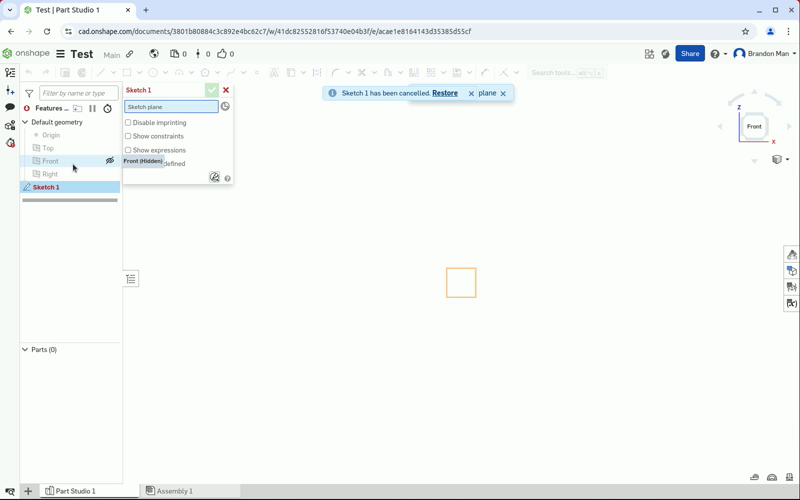
click(73, 163)
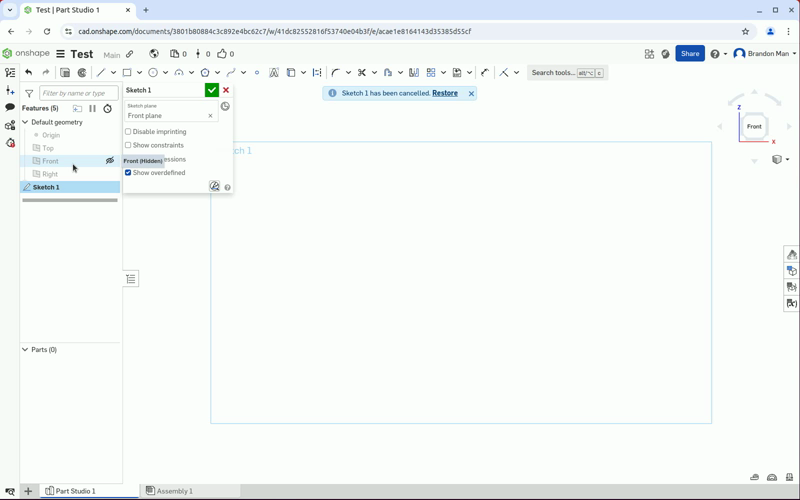
mouse_move(73, 352)
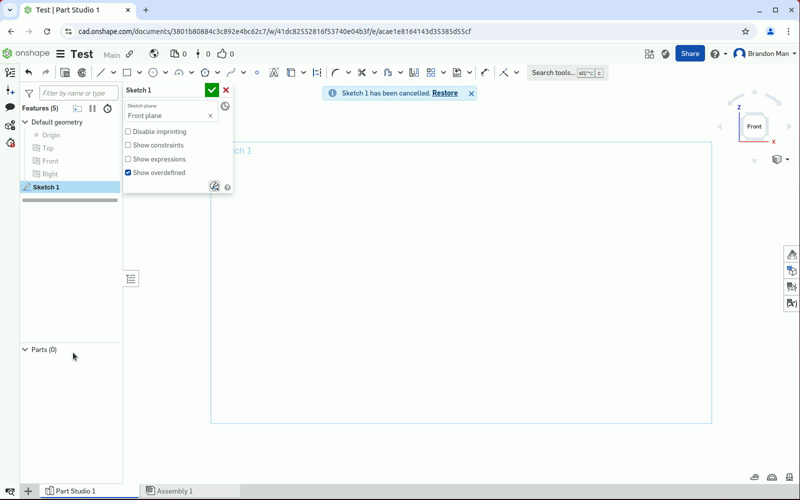
key(y)
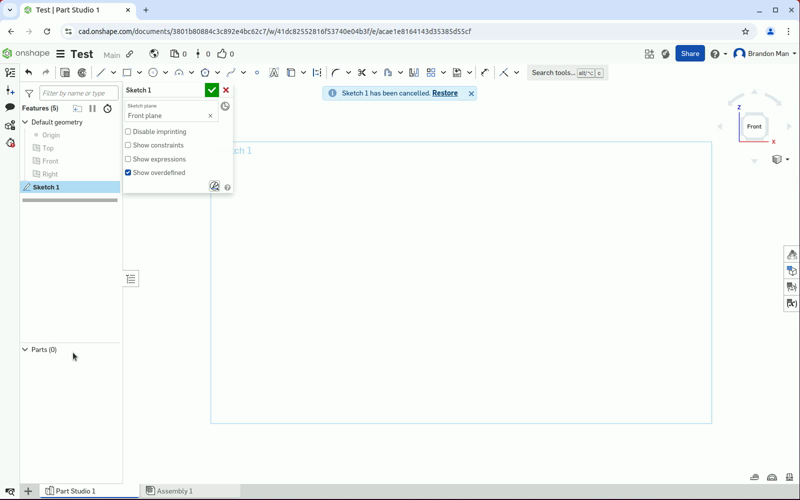
key(l)
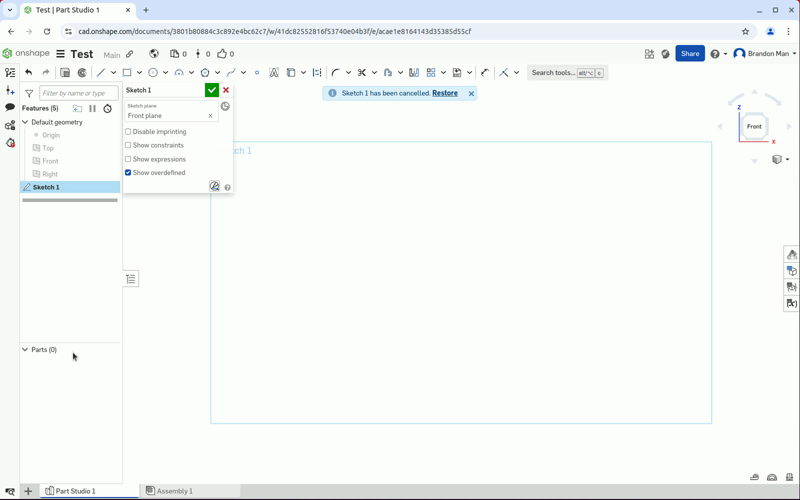
key_down(shift)
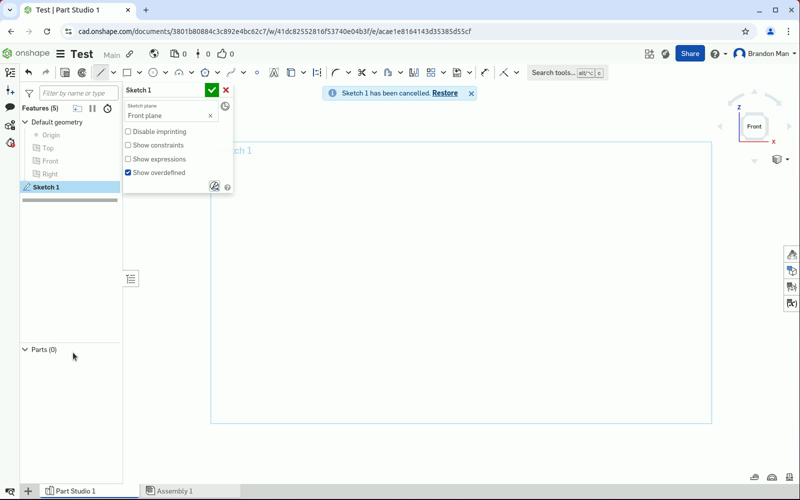
mouse_move(460, 262)
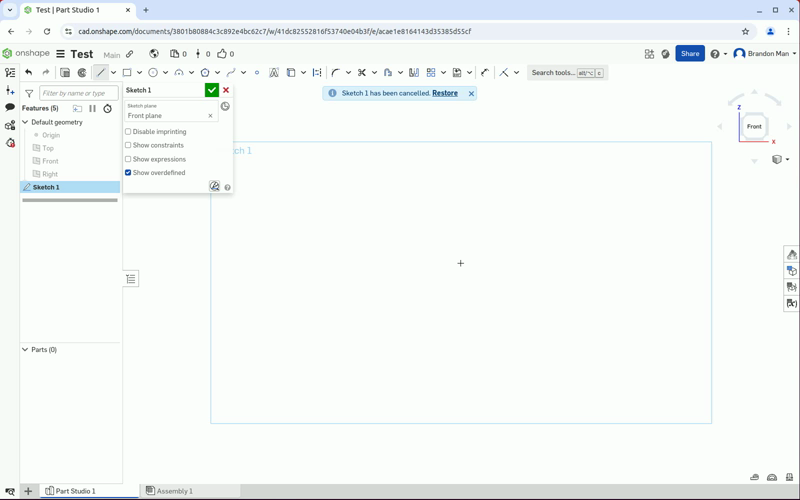
click(460, 262)
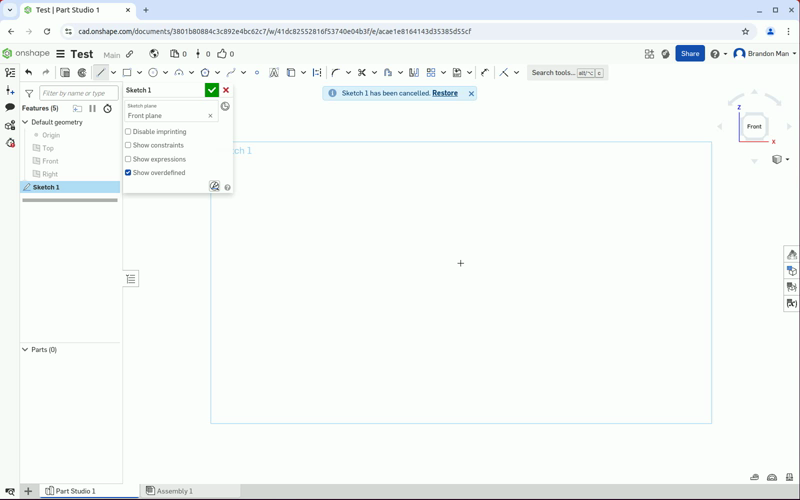
key_up(shift)
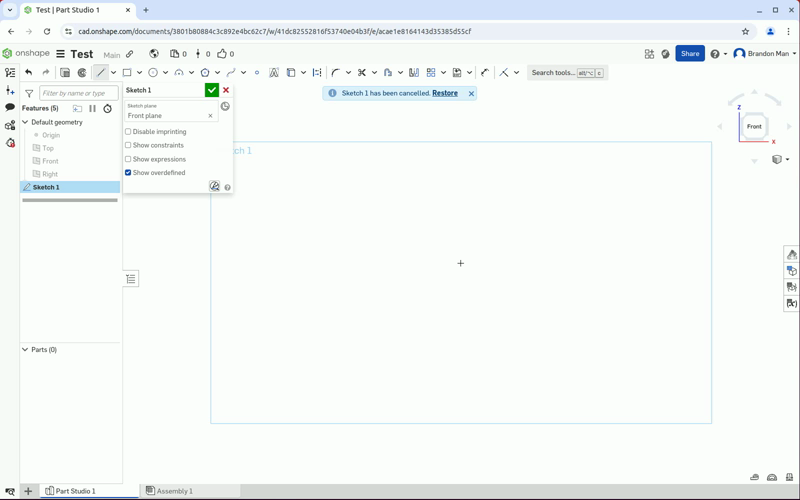
key_down(shift)
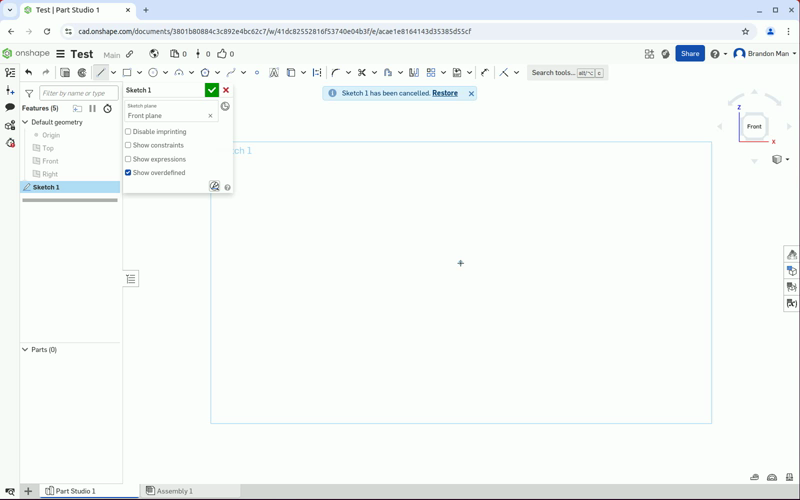
mouse_move(490, 262)
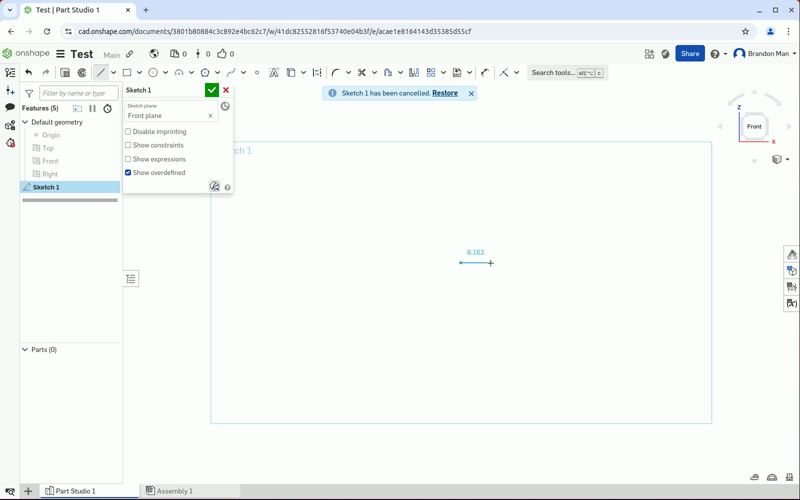
mouse_move(502, 263)
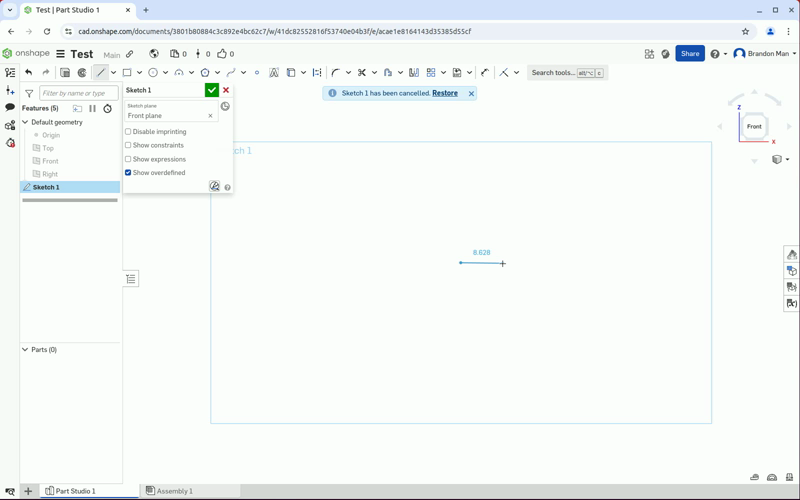
click(502, 263)
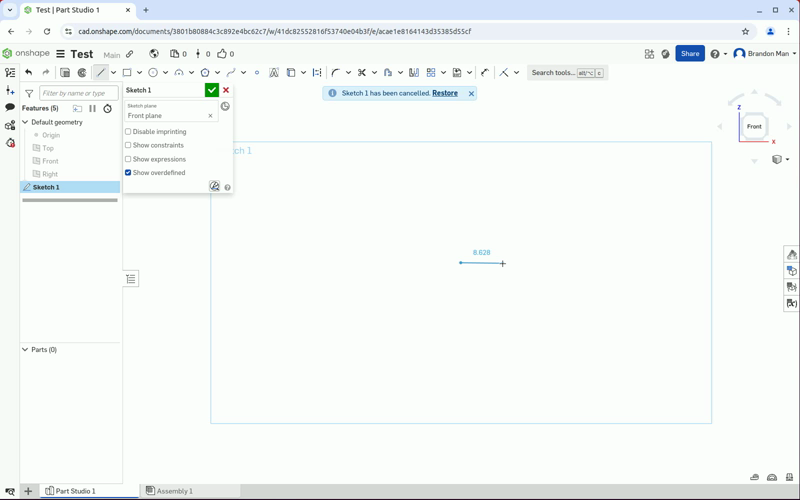
key_up(shift)
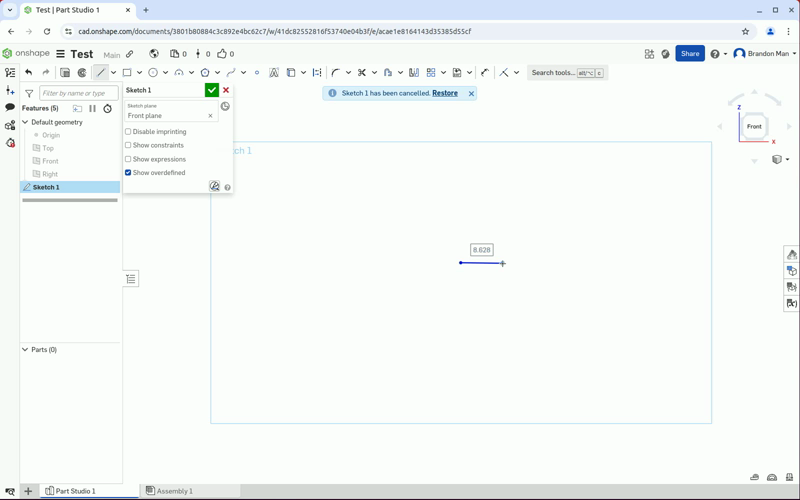
key_down(shift)
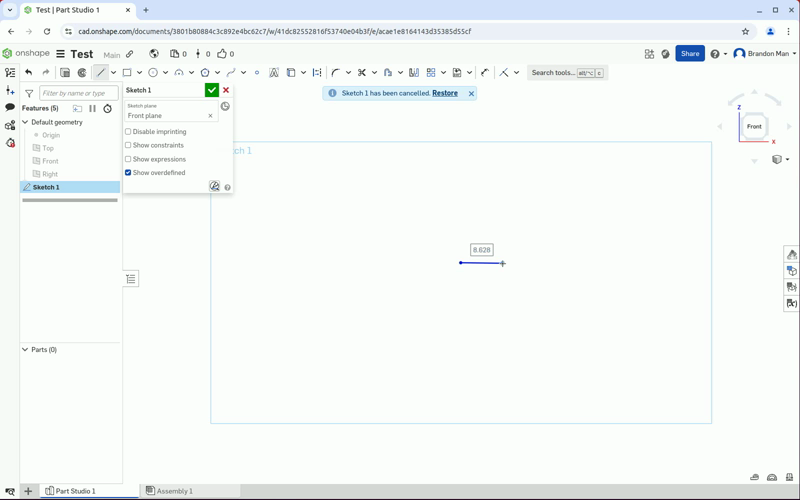
mouse_move(532, 263)
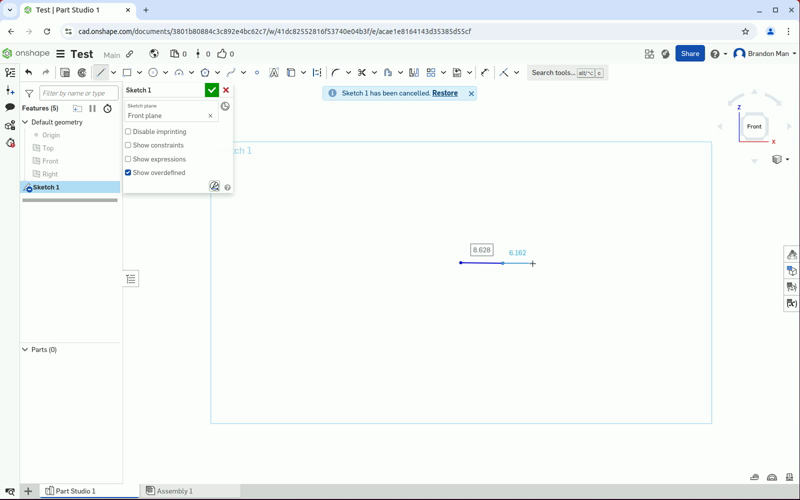
mouse_move(502, 221)
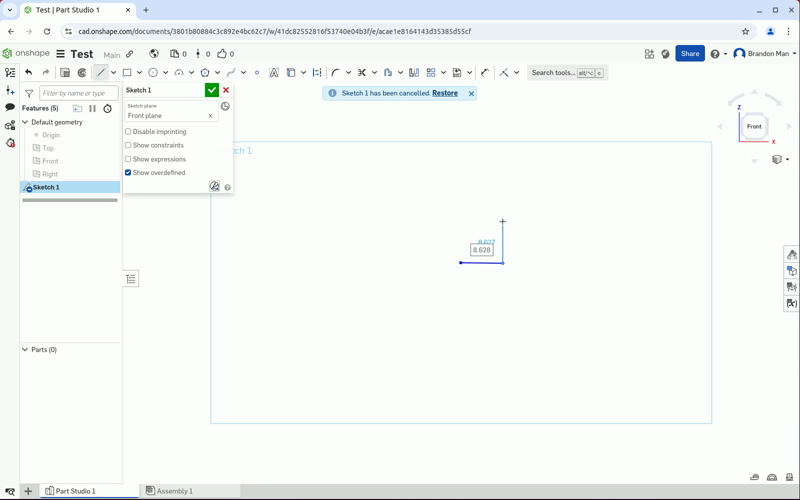
click(502, 221)
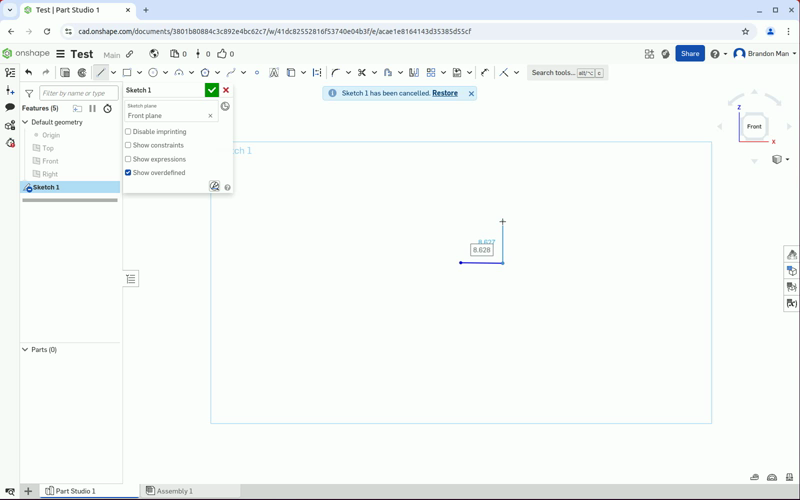
key_up(shift)
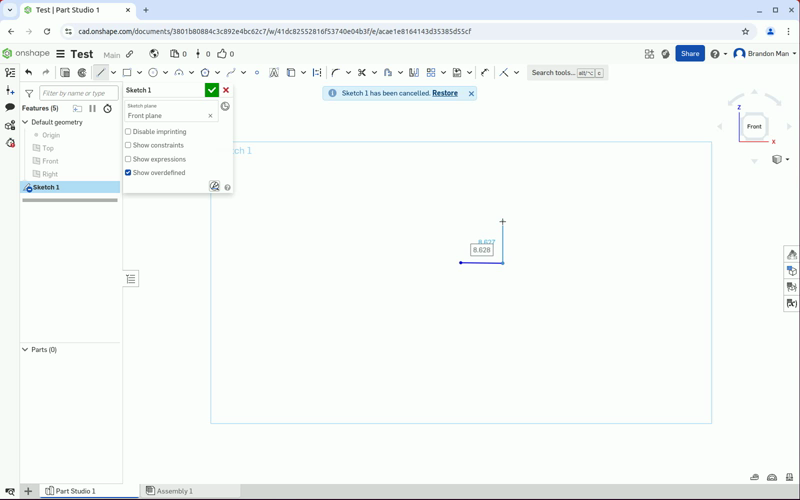
key_down(shift)
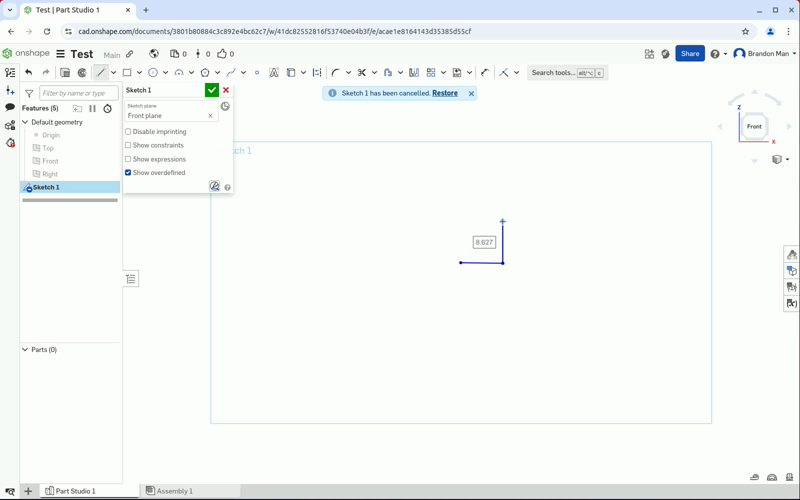
mouse_move(532, 221)
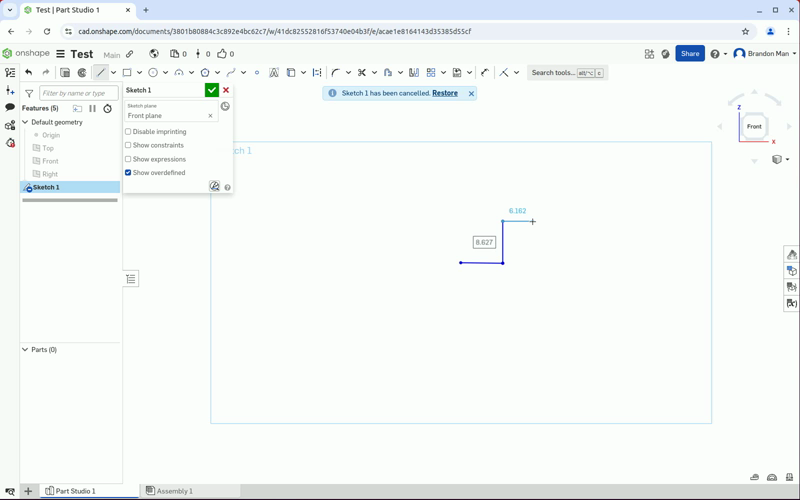
mouse_move(460, 221)
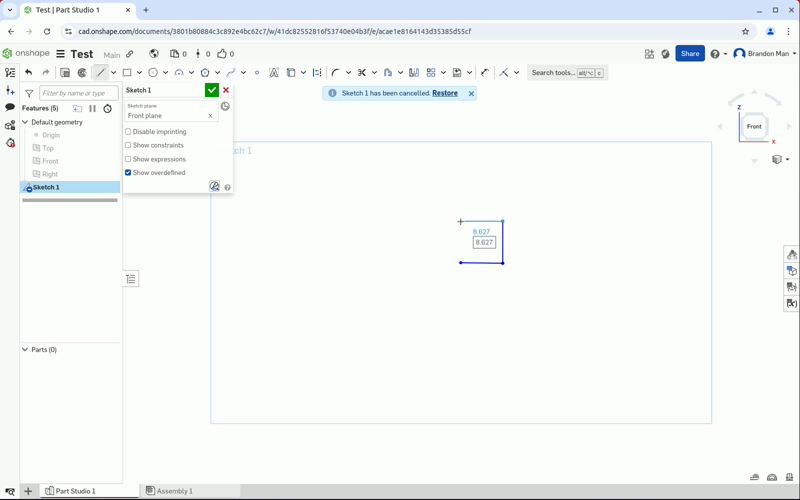
click(460, 221)
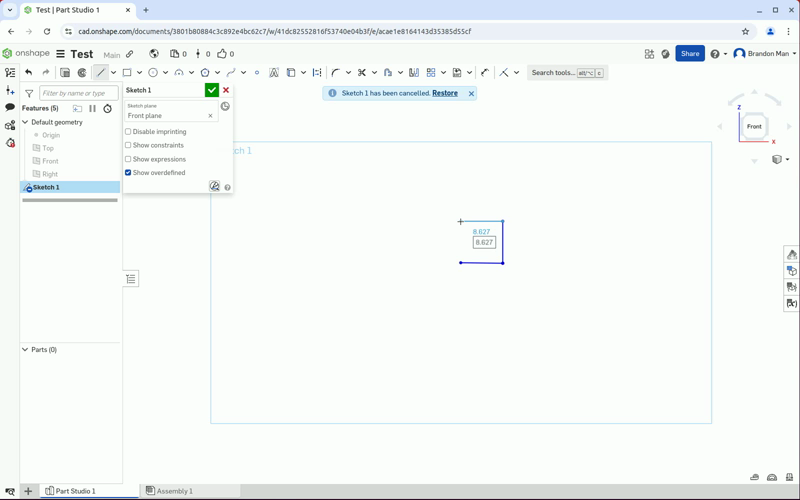
key_up(shift)
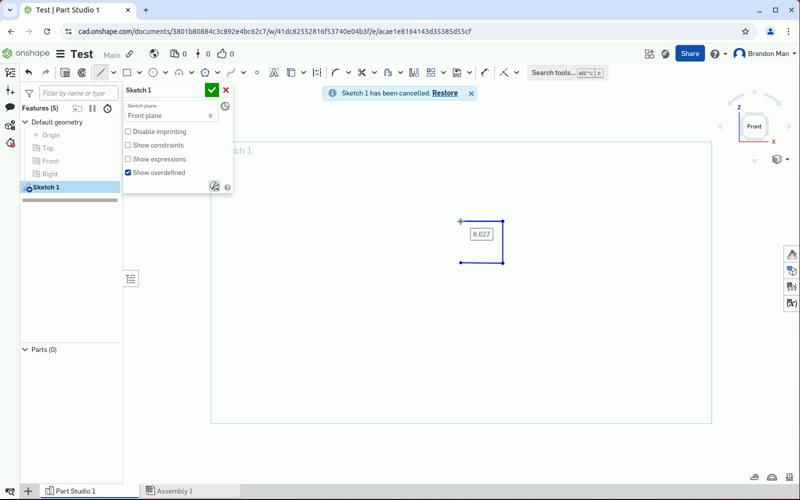
mouse_move(490, 221)
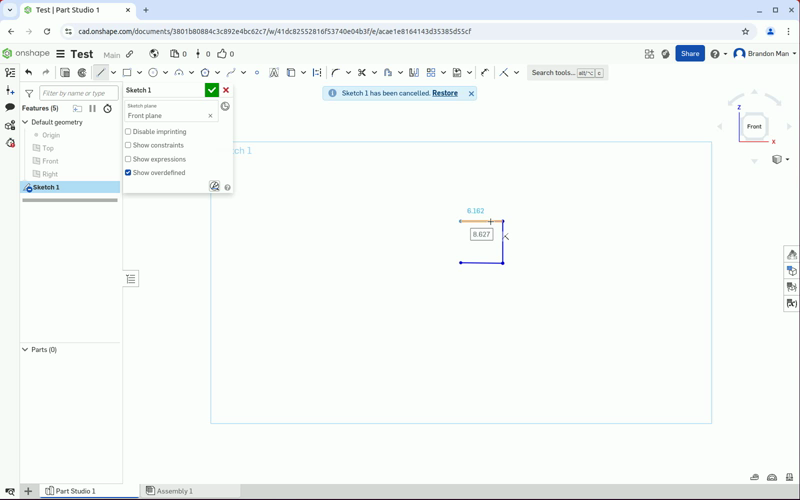
key_down(shift)
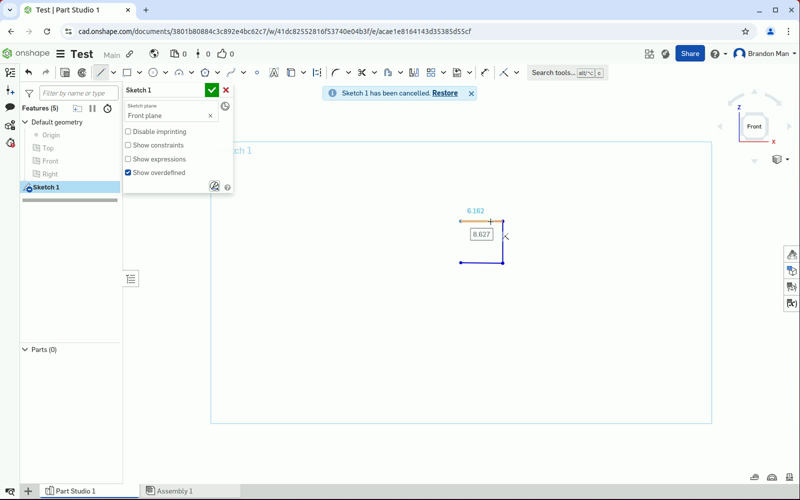
mouse_move(460, 262)
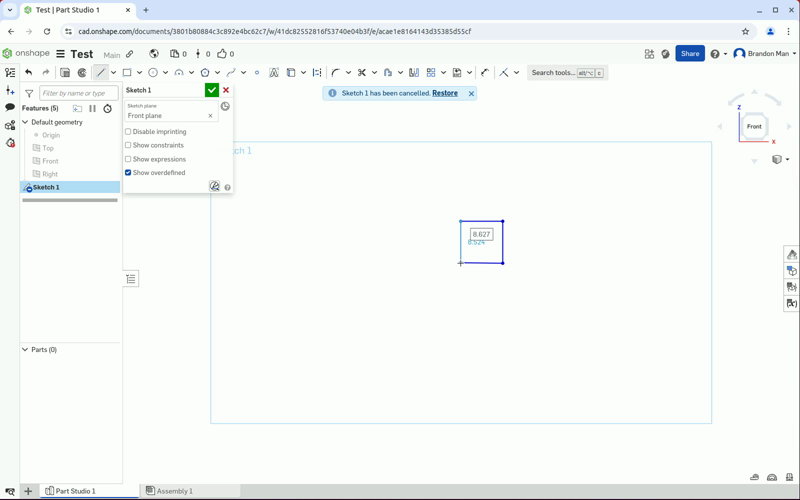
key_up(shift)
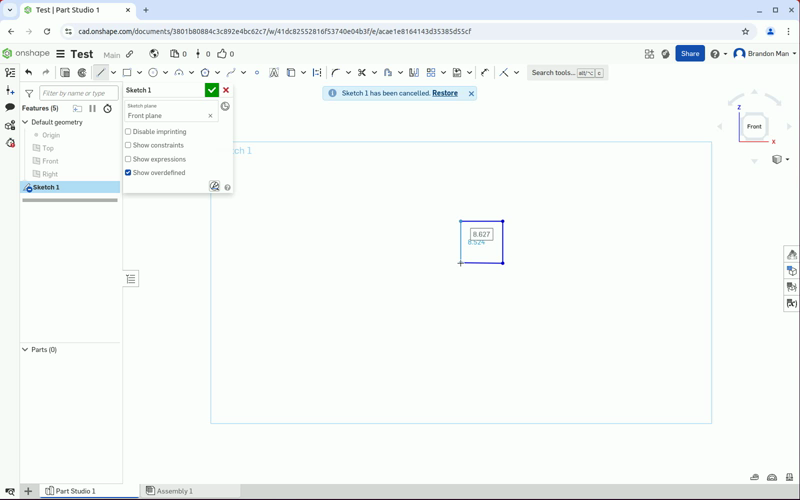
click(460, 262)
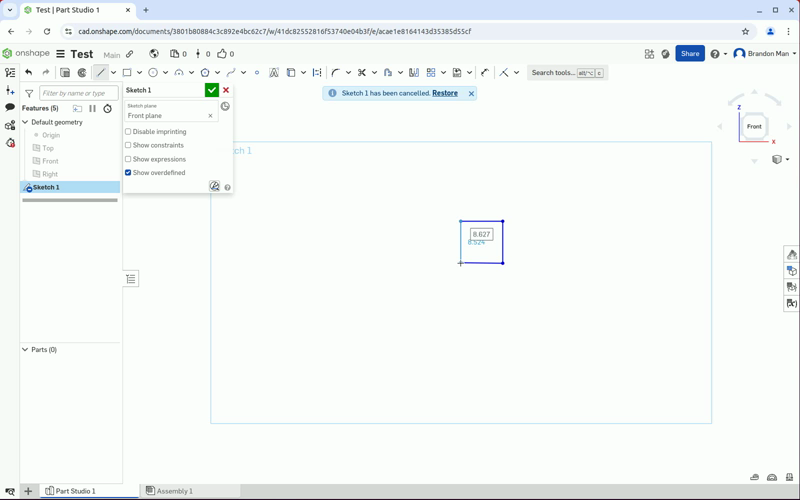
key(esc)
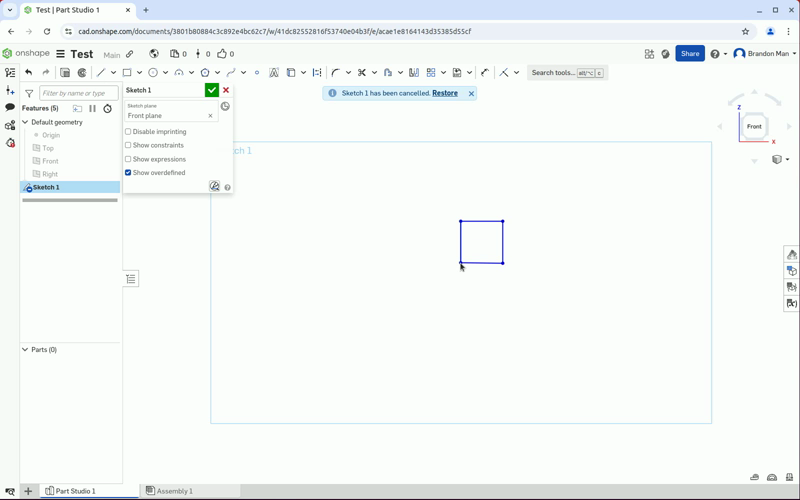
mouse_move(476, 252)
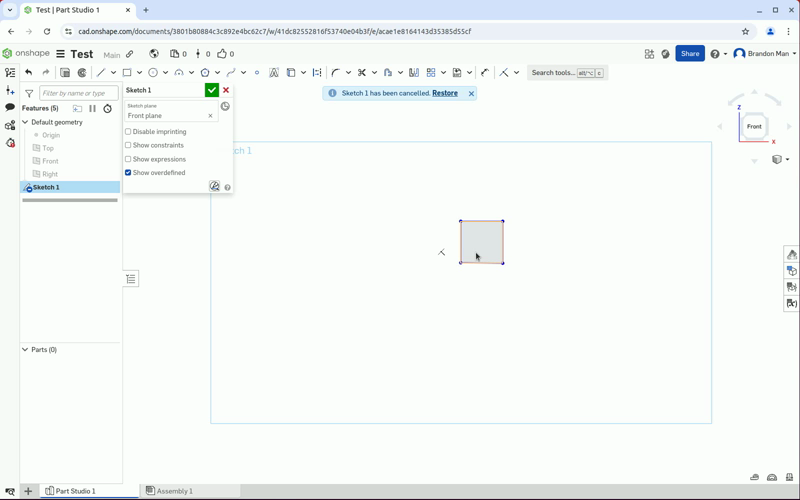
scroll(6)
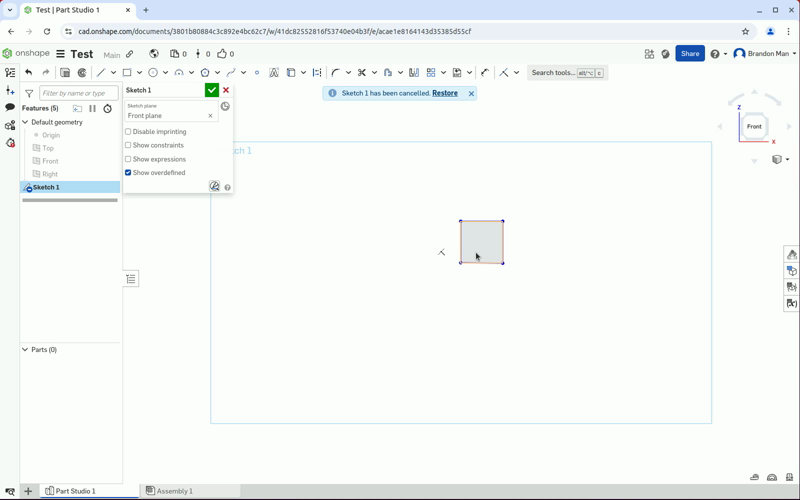
scroll(6)
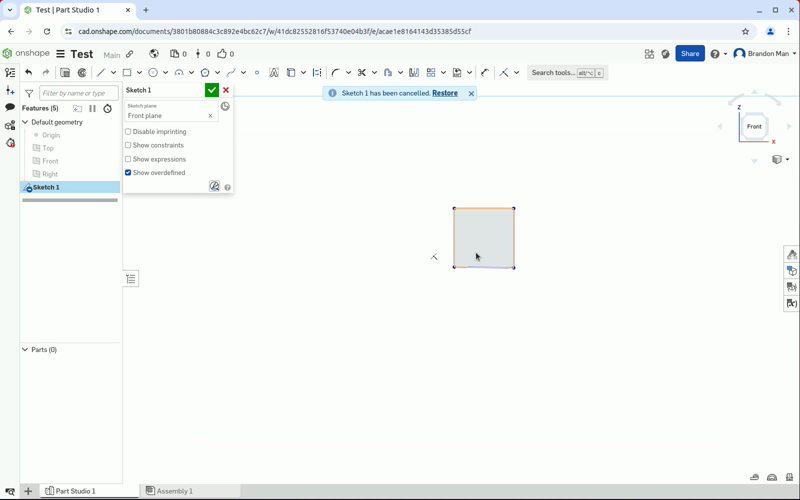
scroll(6)
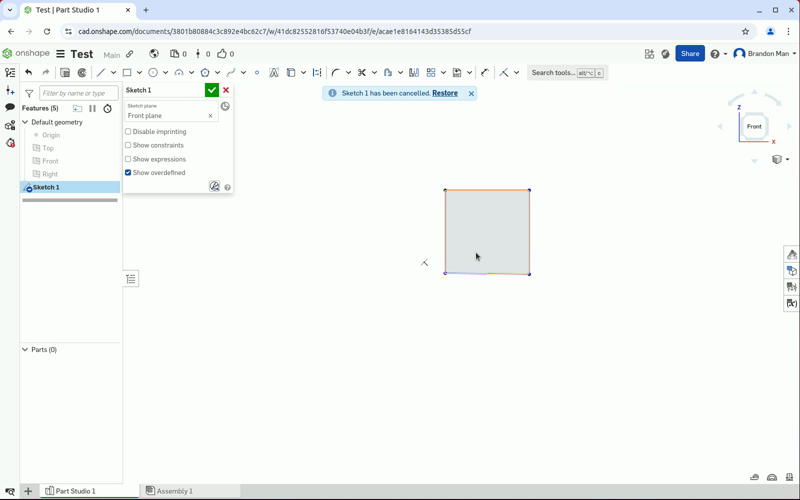
scroll(6)
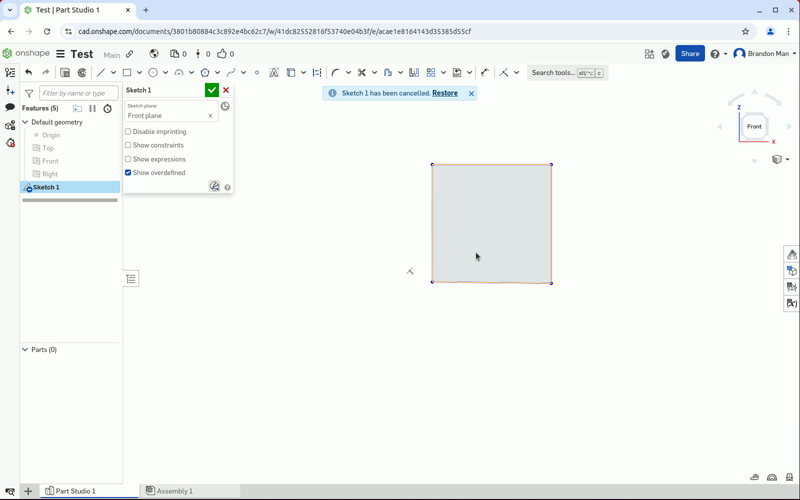
scroll(6)
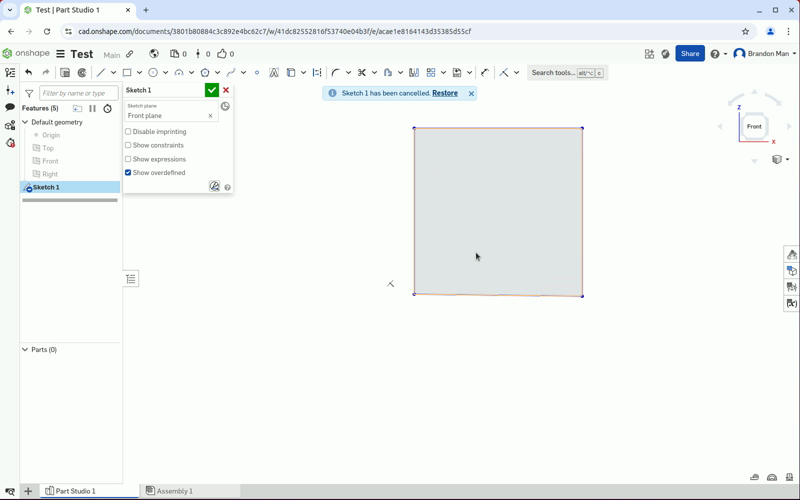
scroll(6)
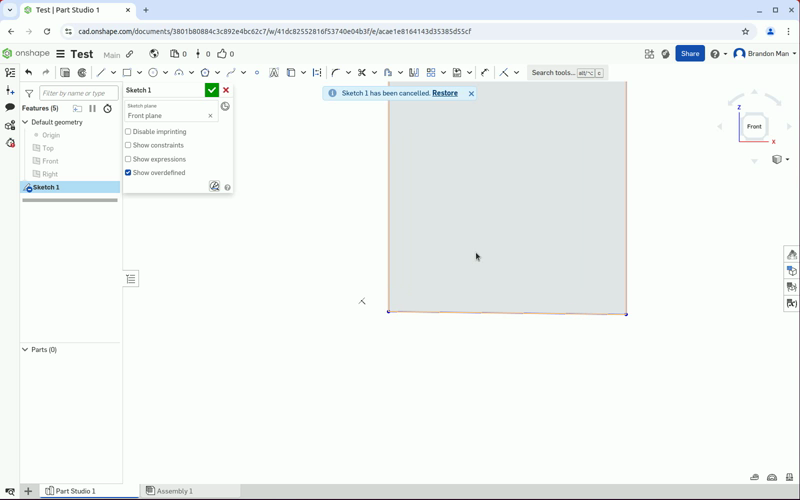
scroll(6)
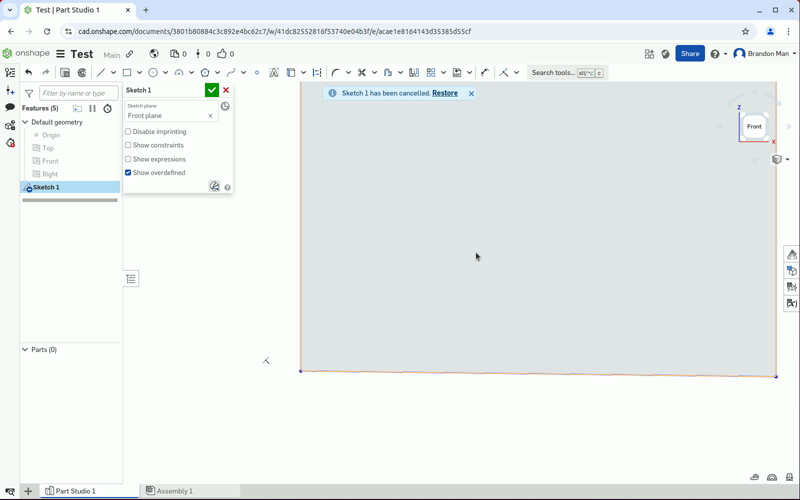
click(476, 252)
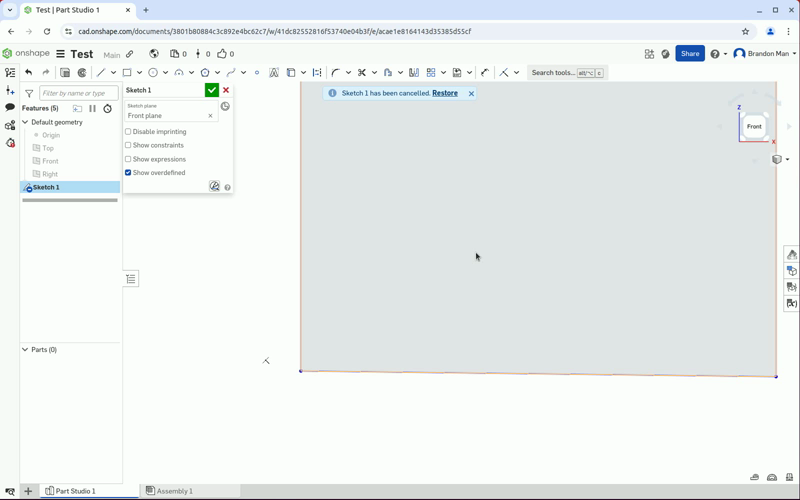
scroll(-6)
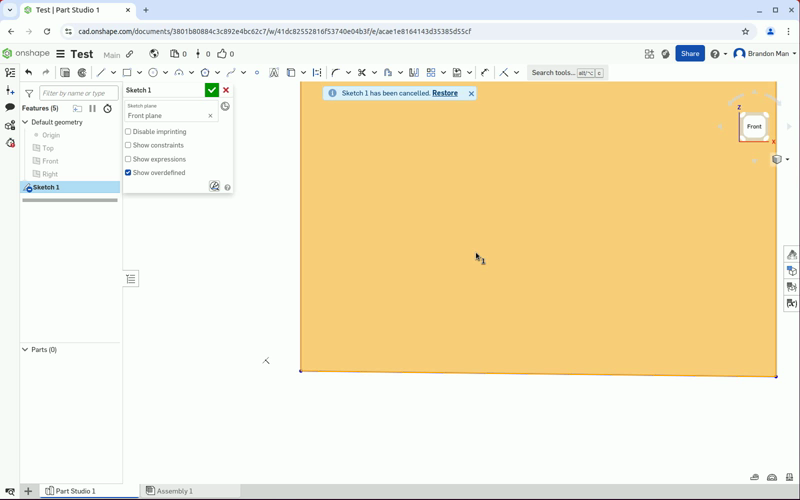
scroll(-6)
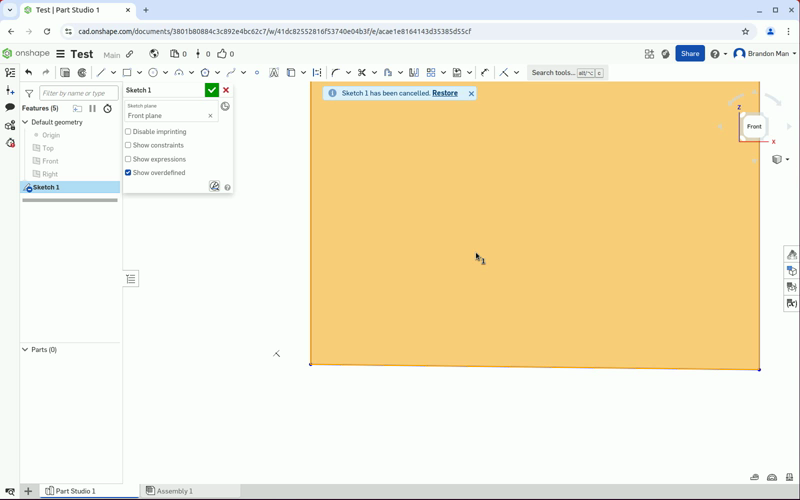
scroll(-6)
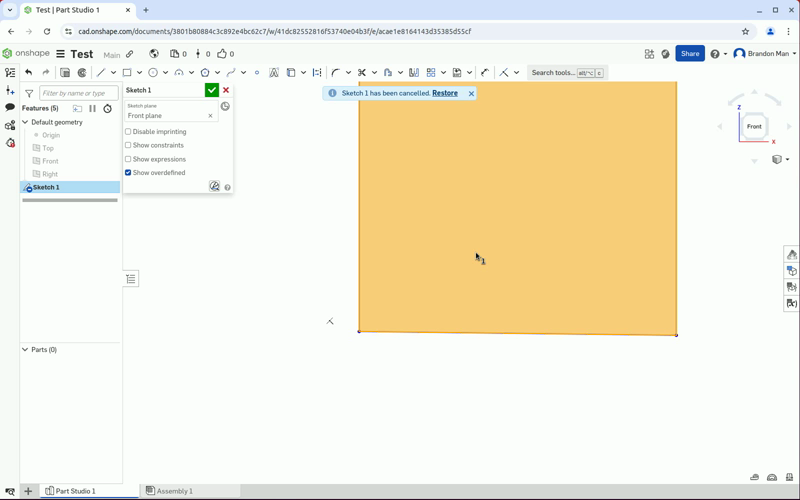
scroll(-6)
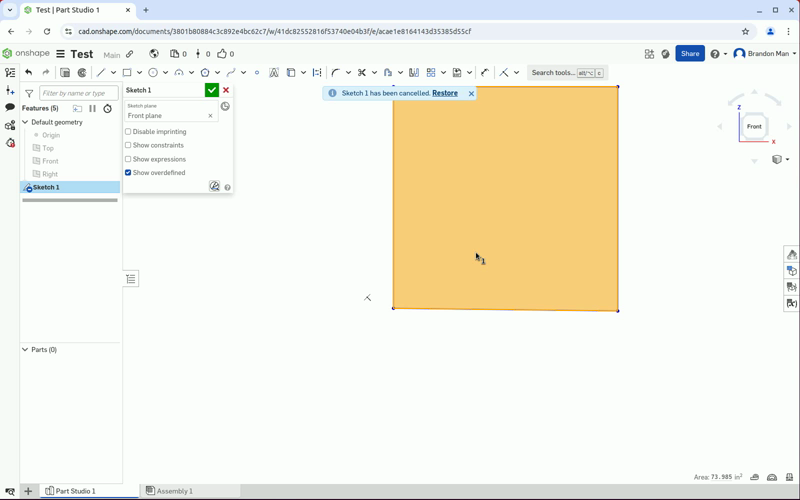
scroll(-6)
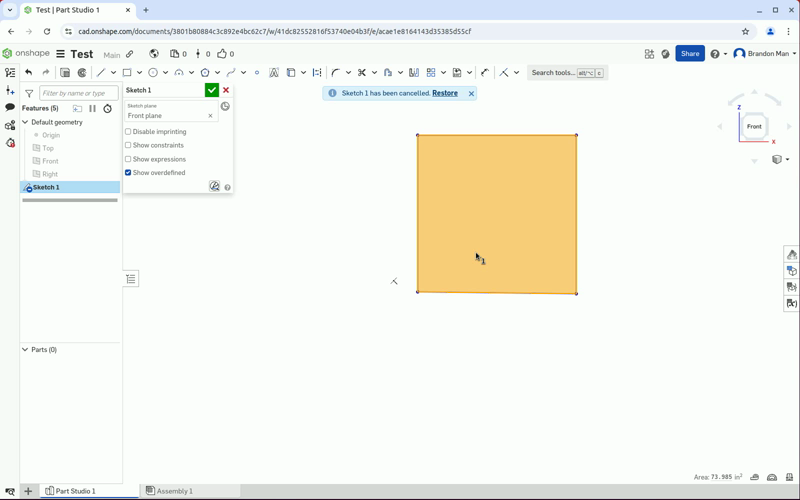
scroll(-6)
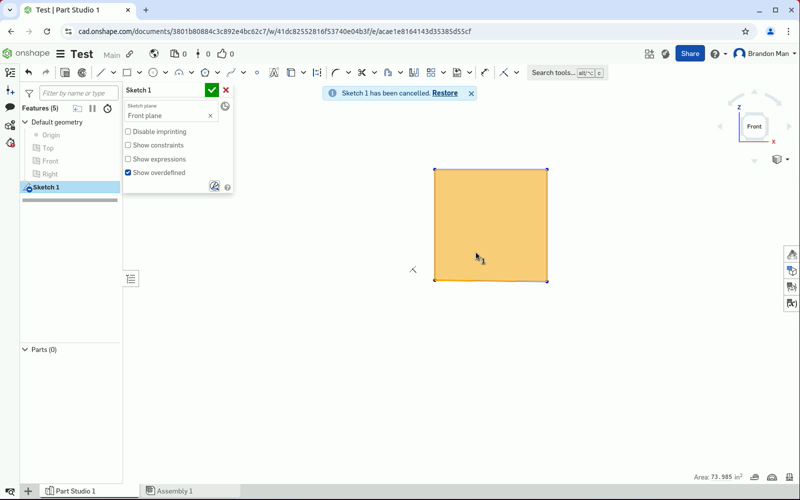
scroll(-6)
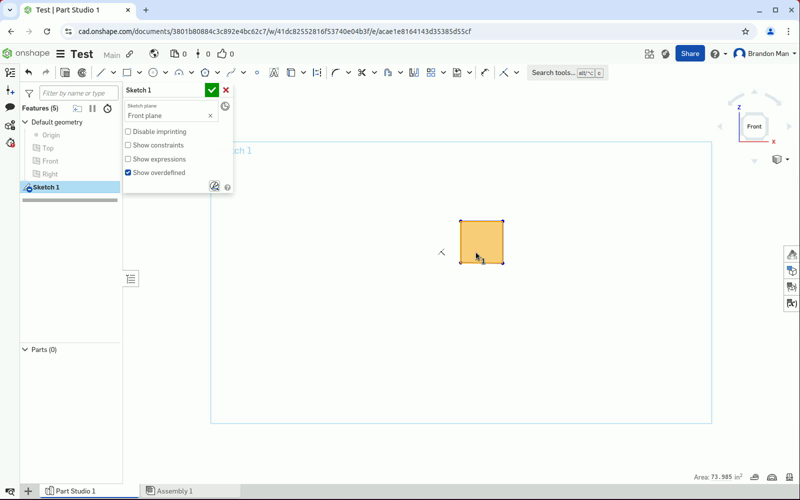
mouse_move(73, 352)
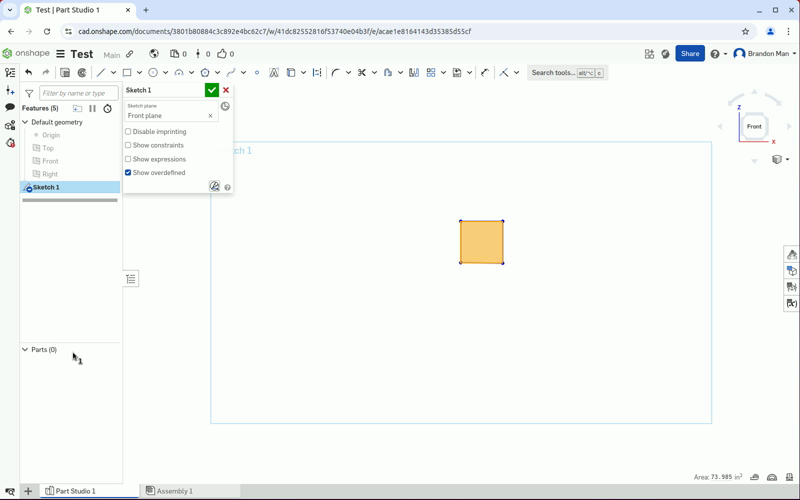
key(shift+y)
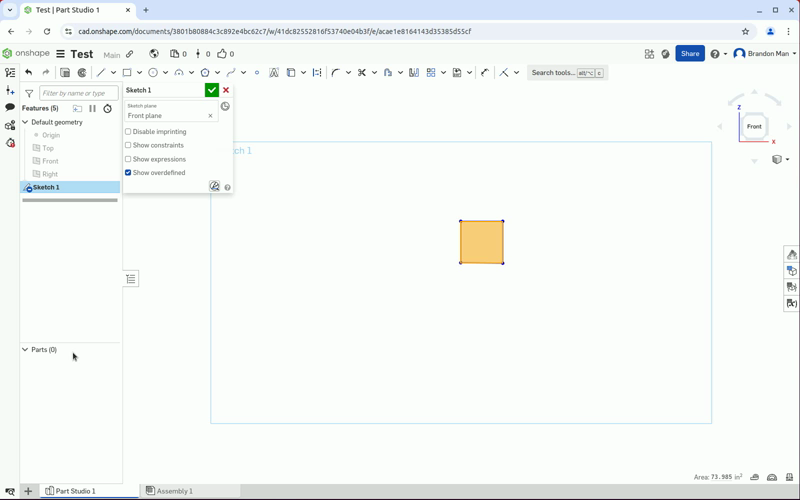
key(shift+e)
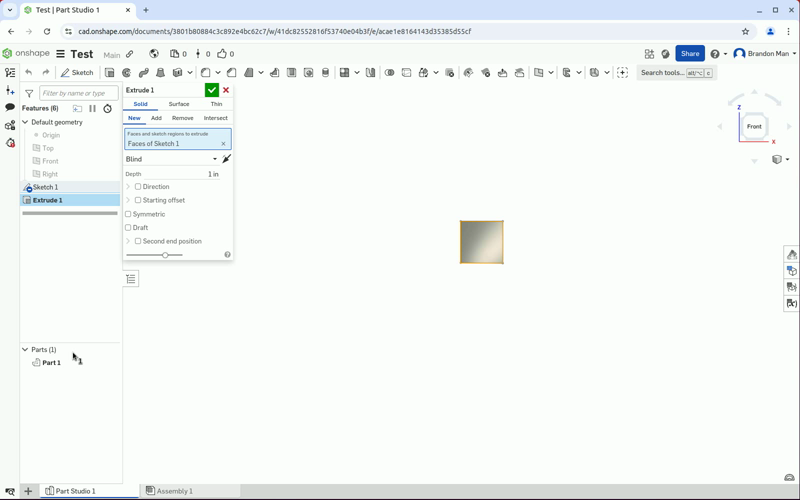
mouse_move(143, 106)
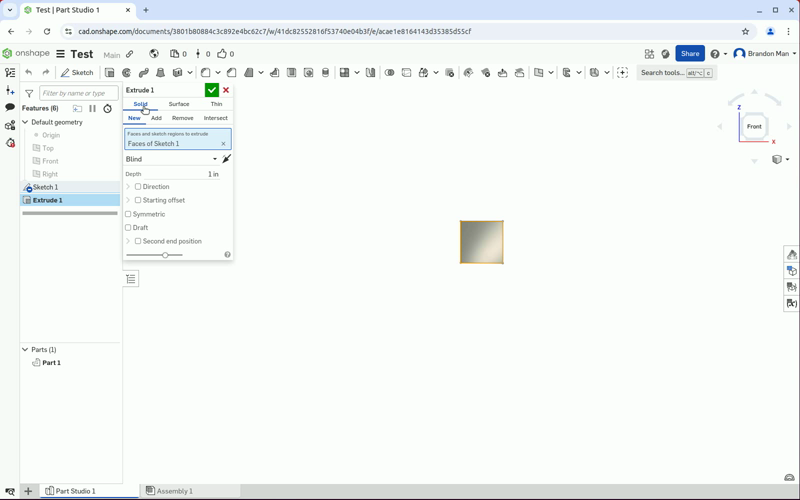
click(143, 106)
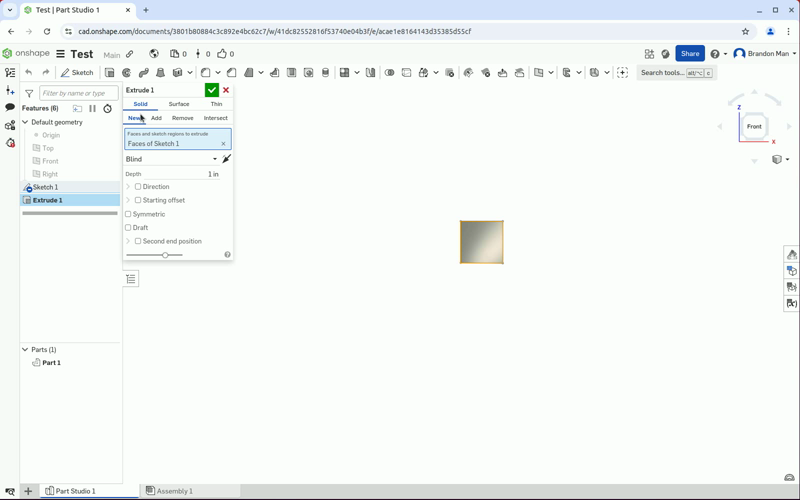
mouse_move(137, 120)
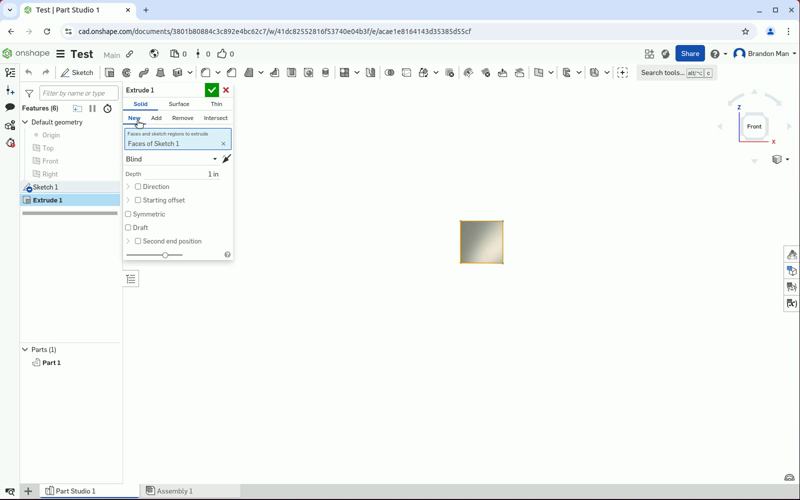
click(137, 120)
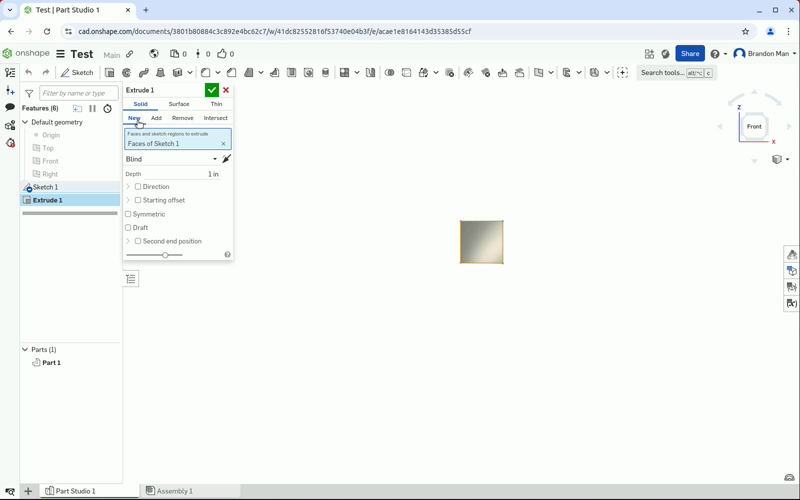
key(tab, 4)
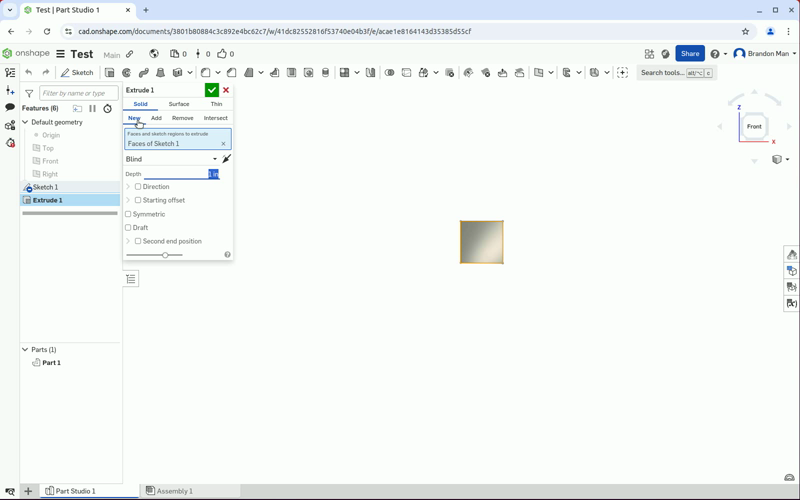
text(8.425)
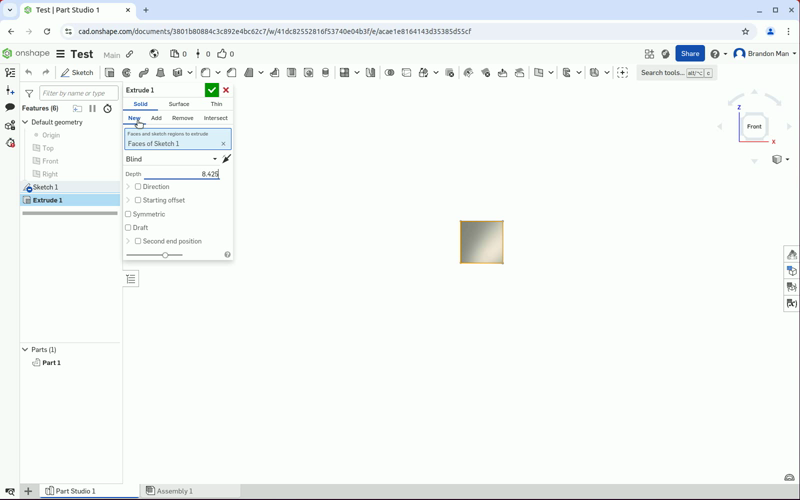
key(enter)
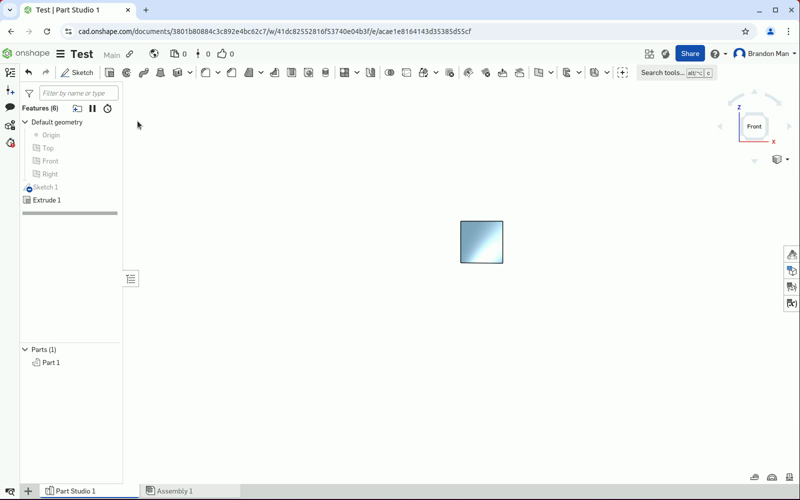
key(shift+h)
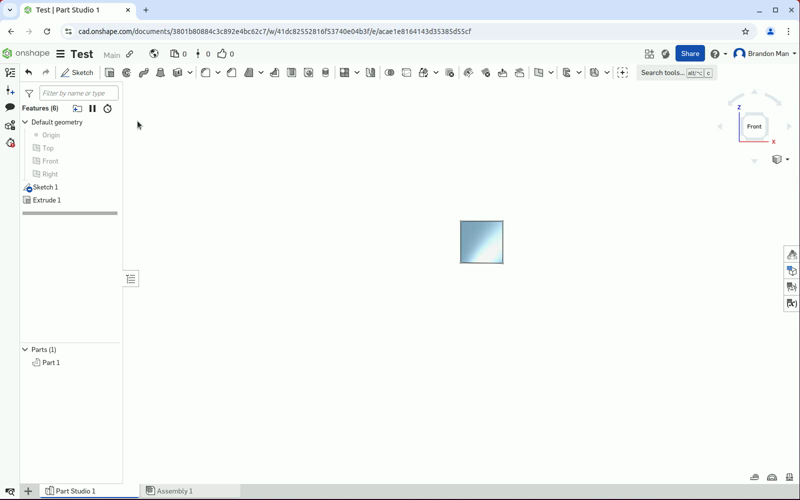
key(shift+h)
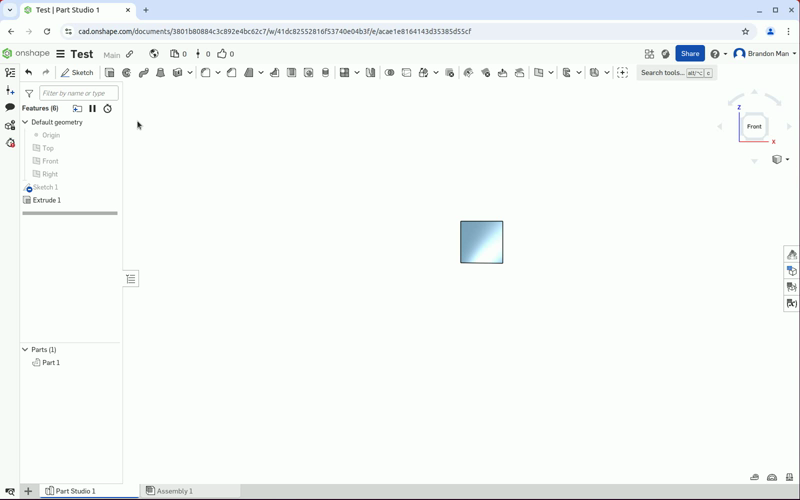
mouse_move(73, 189)
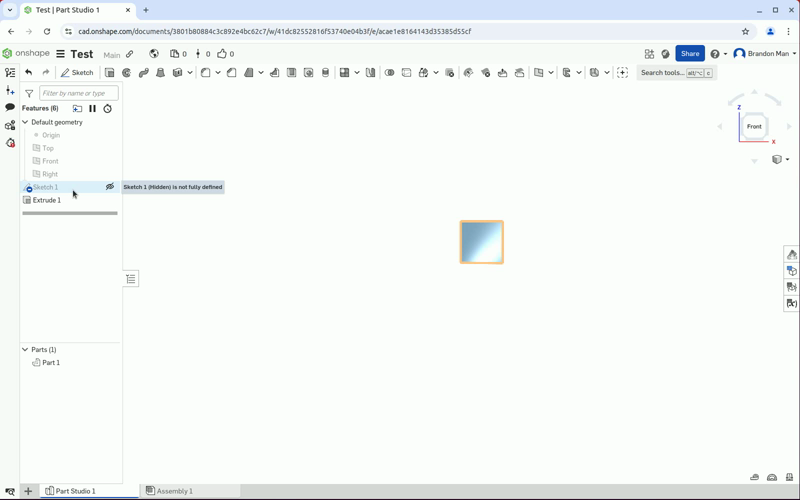
click(73, 189)
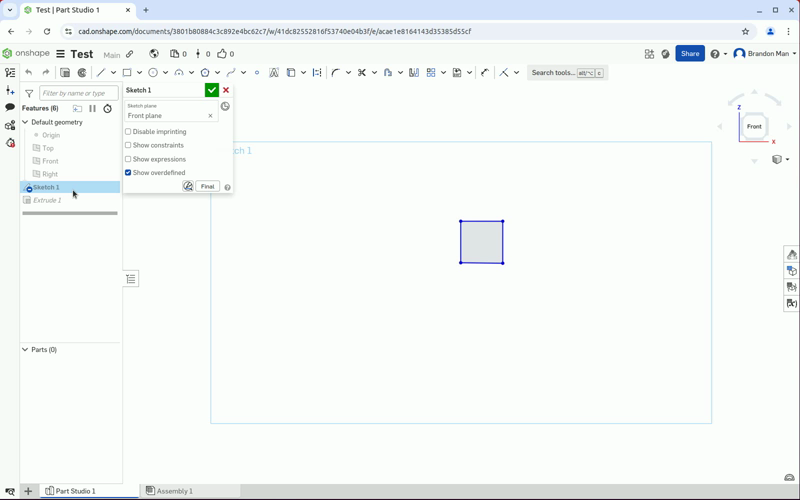
mouse_move(229, 92)
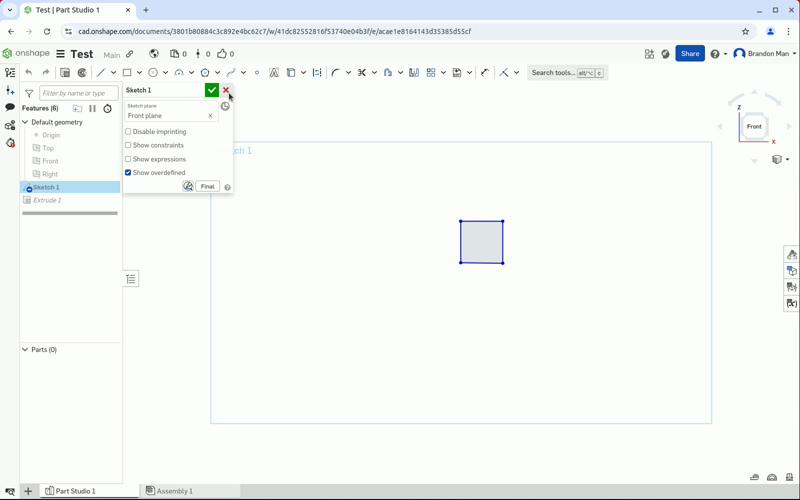
click(229, 92)
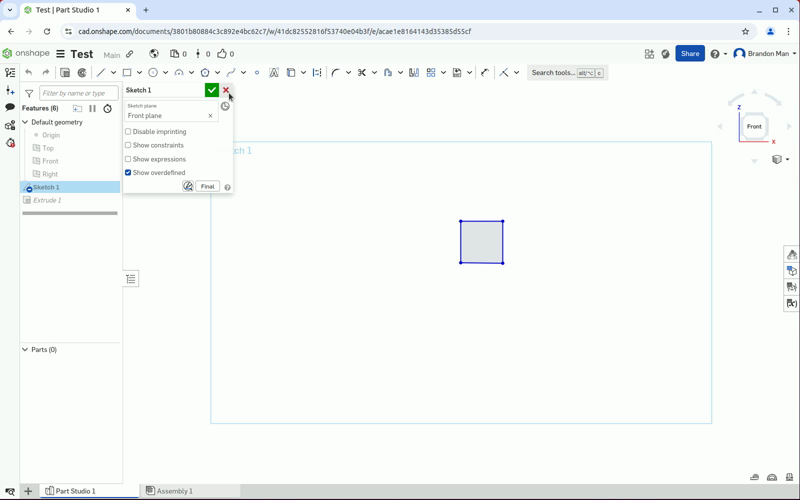
key(shift+s)
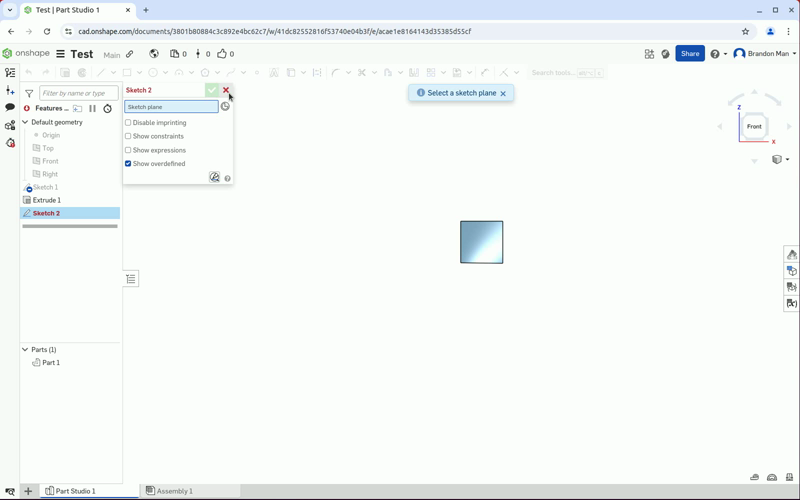
mouse_move(73, 163)
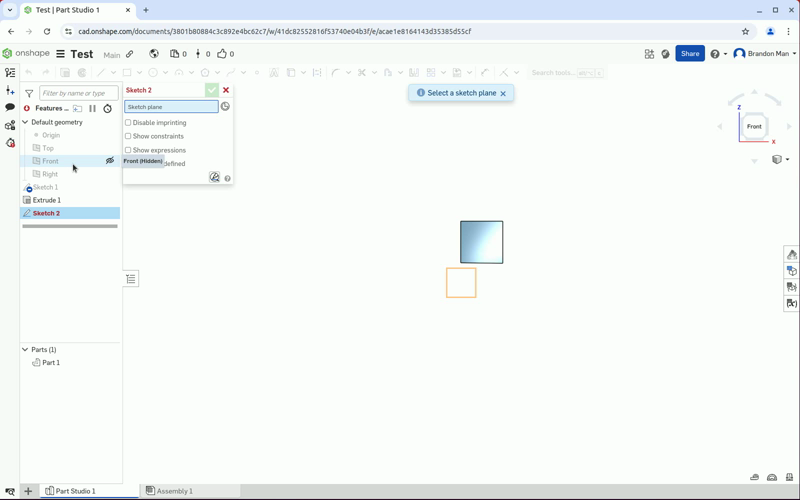
click(73, 163)
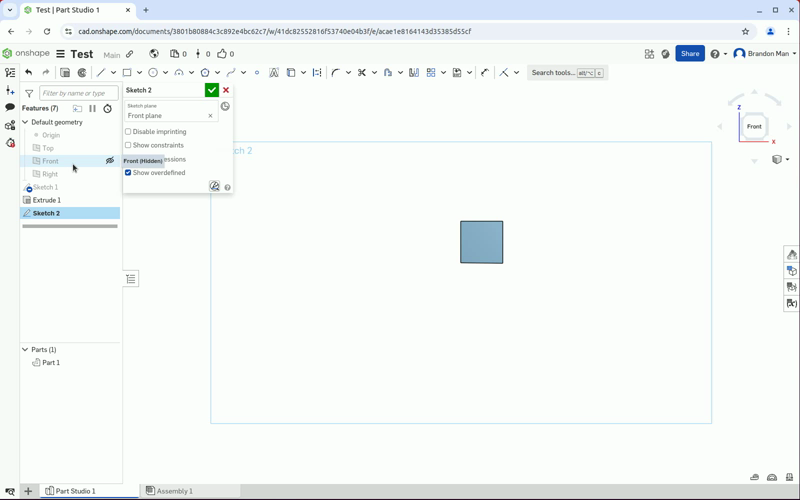
mouse_move(73, 352)
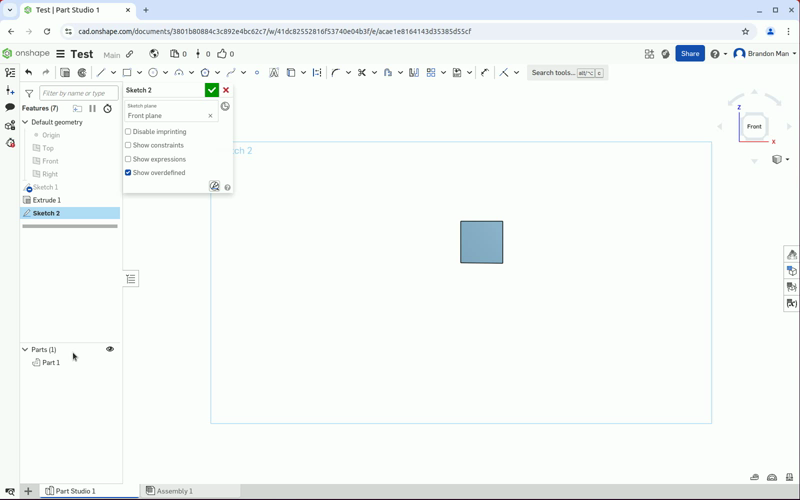
key(y)
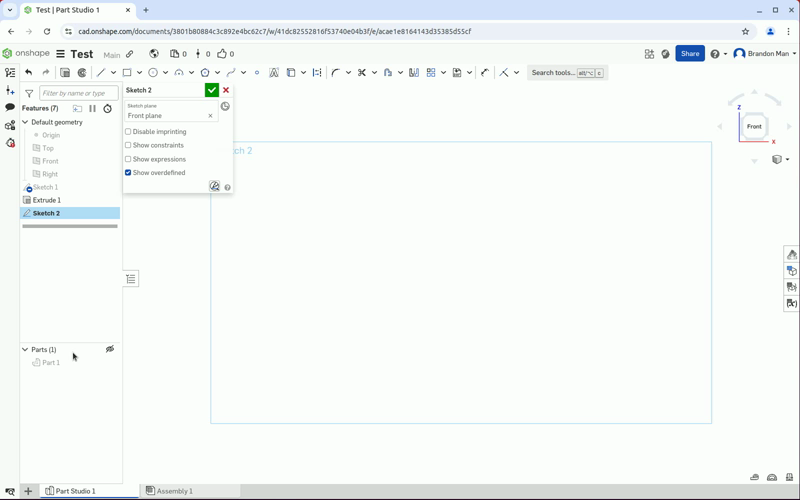
key(l)
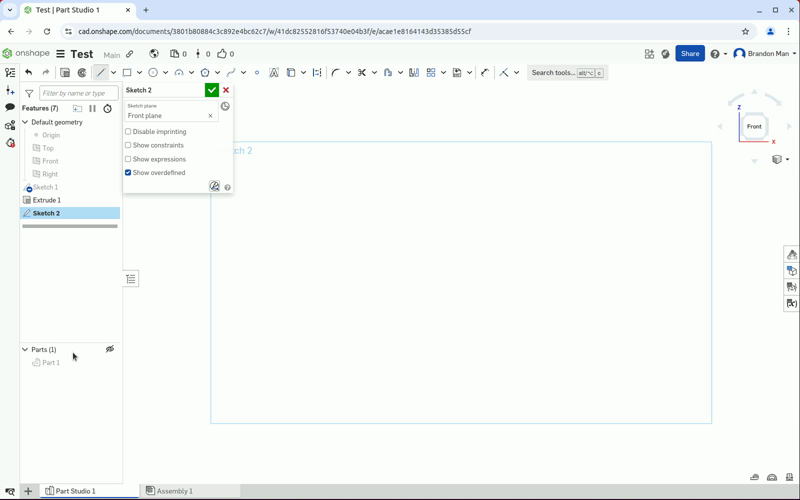
key_down(shift)
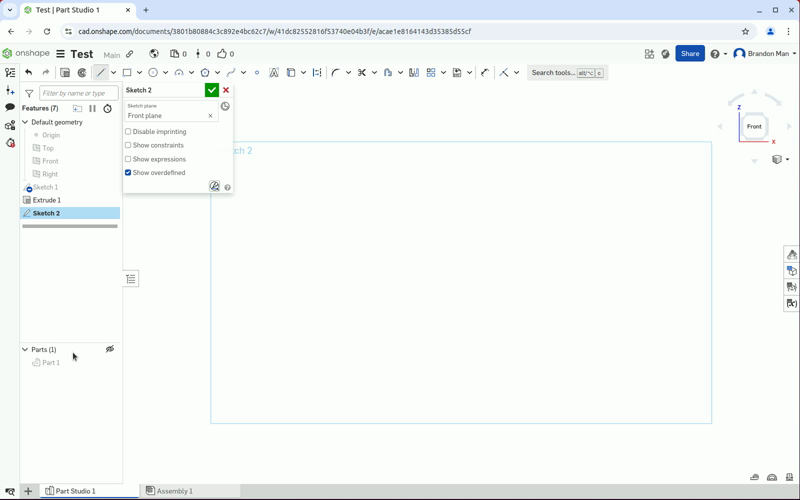
mouse_move(460, 282)
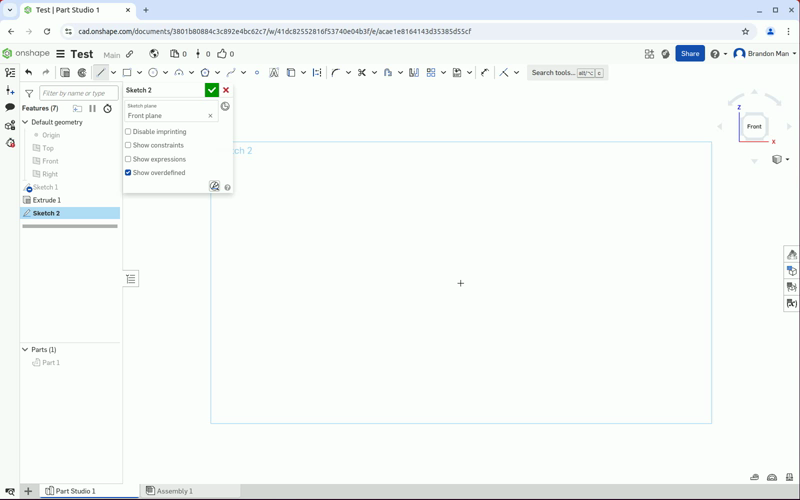
click(460, 282)
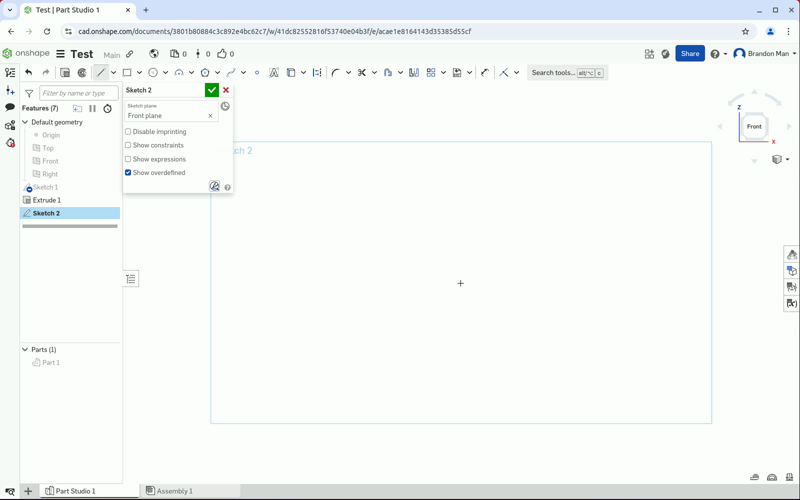
key_up(shift)
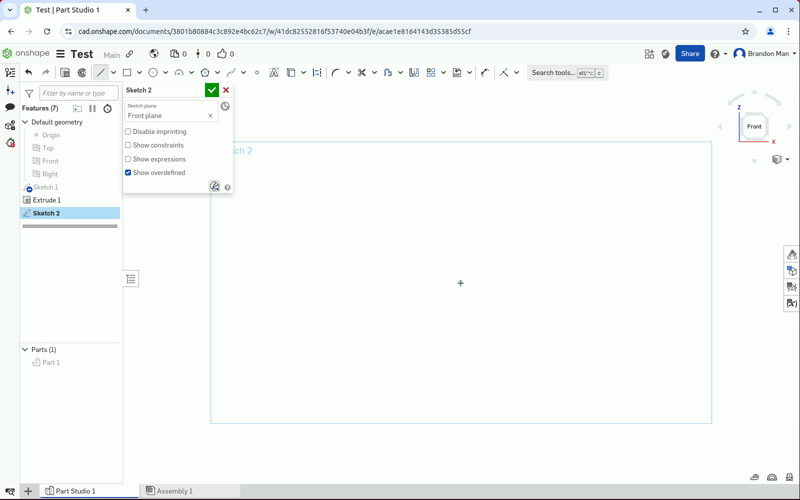
key_down(shift)
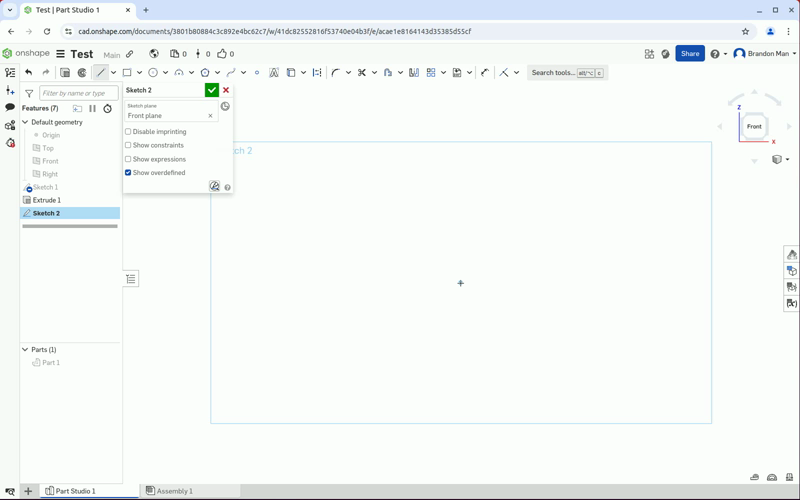
mouse_move(490, 282)
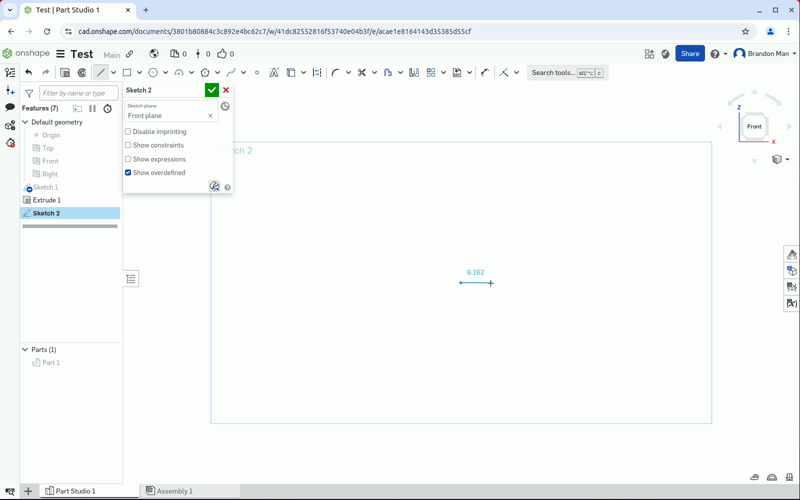
mouse_move(502, 282)
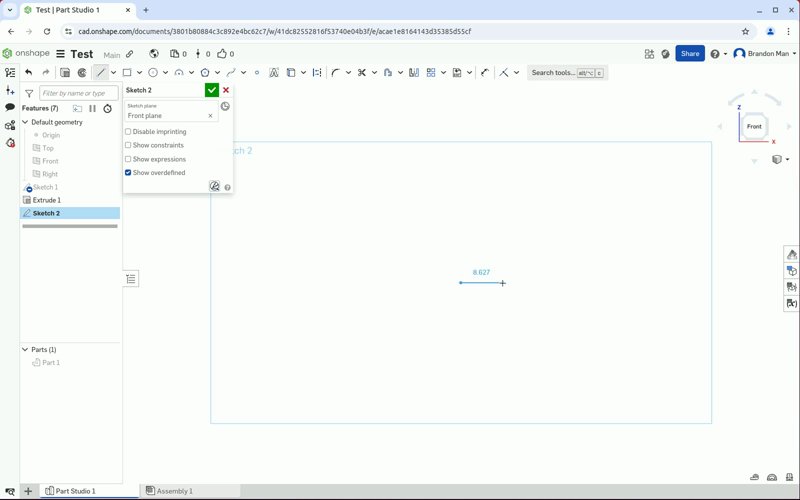
click(502, 282)
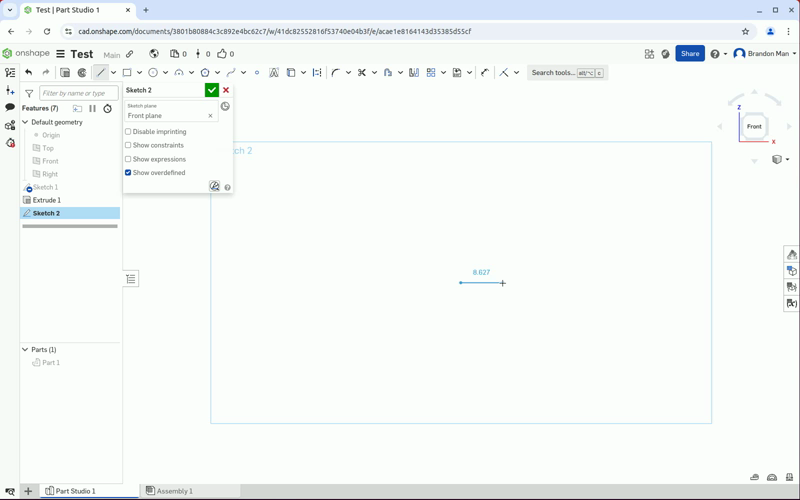
key_up(shift)
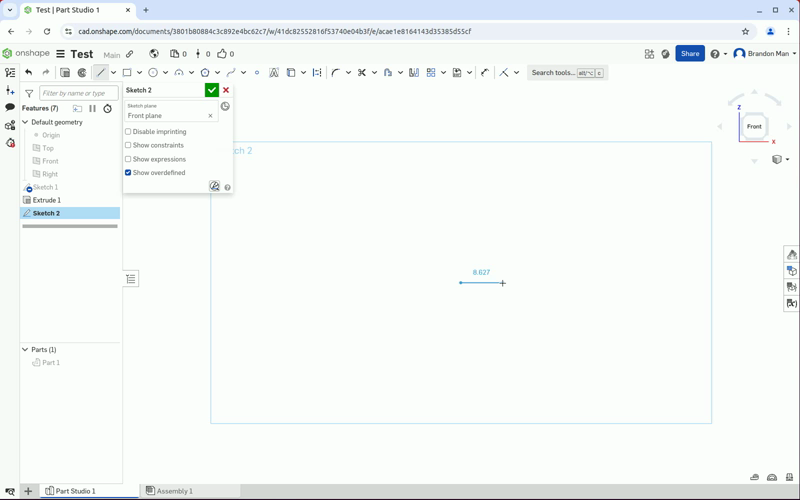
key_down(shift)
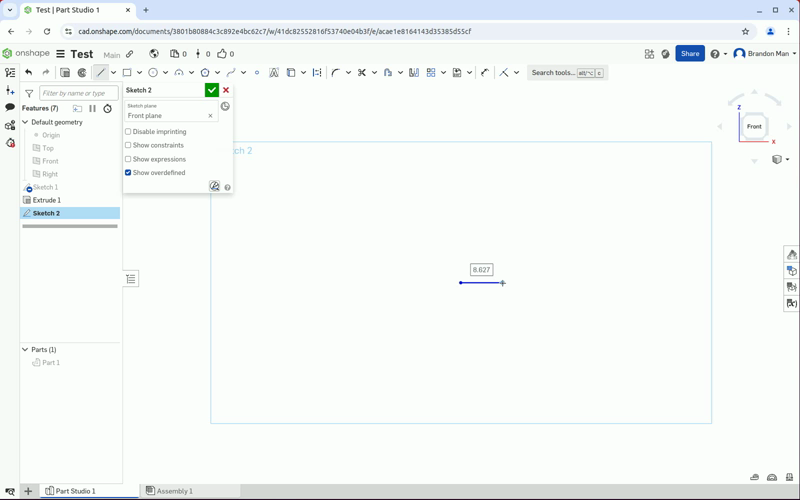
mouse_move(532, 282)
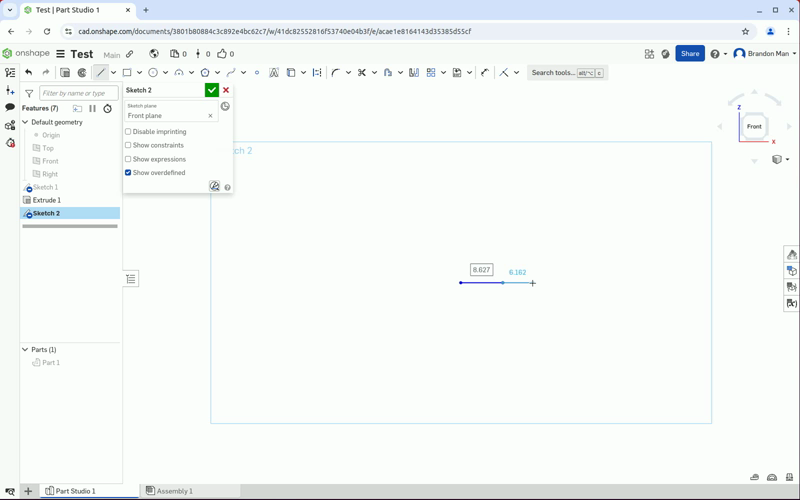
mouse_move(502, 261)
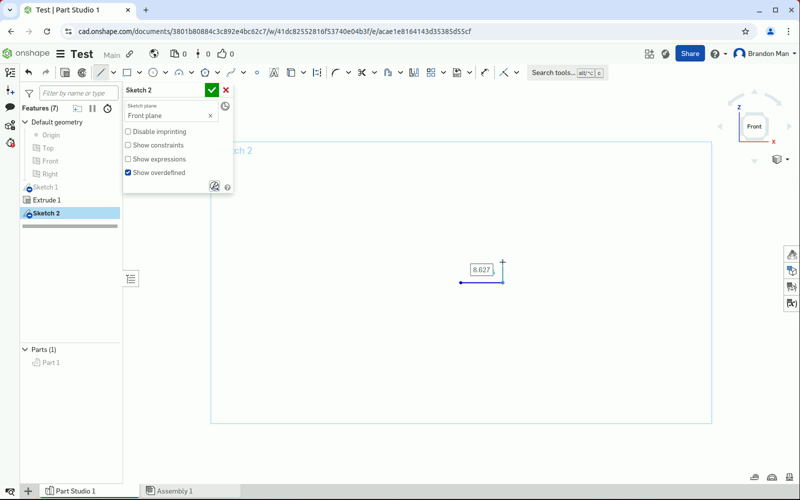
click(502, 261)
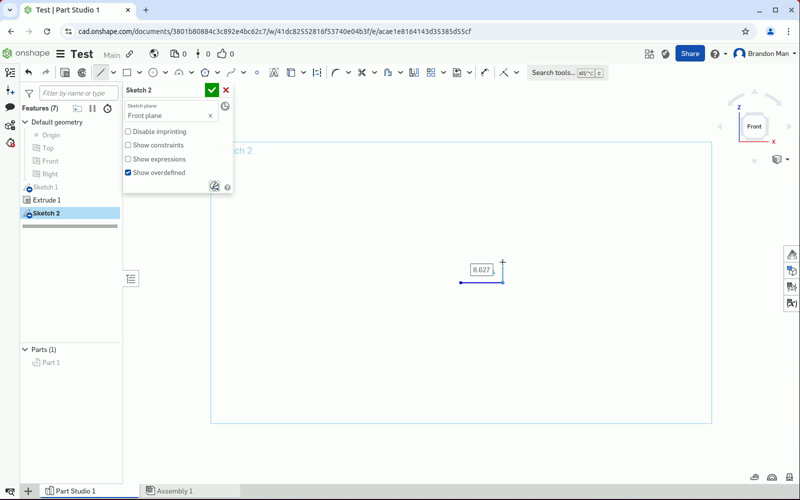
key_up(shift)
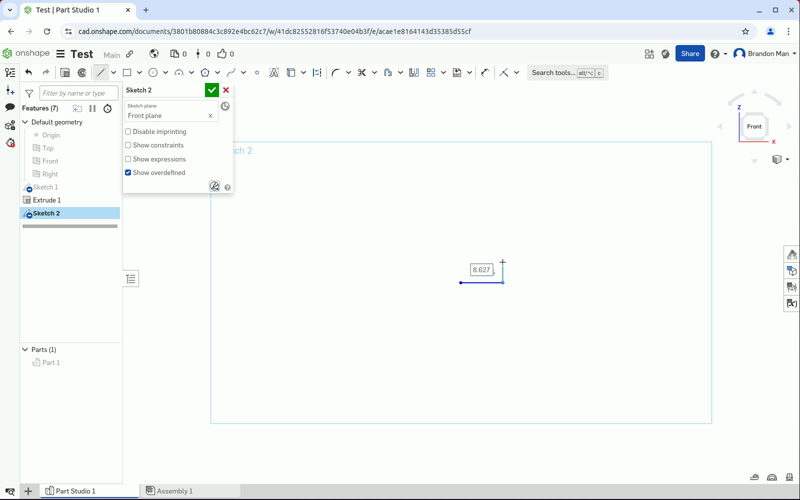
key_down(shift)
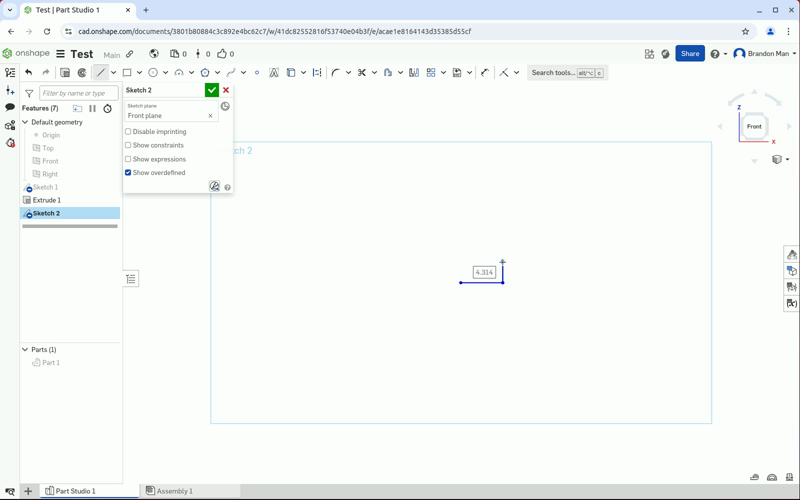
mouse_move(532, 261)
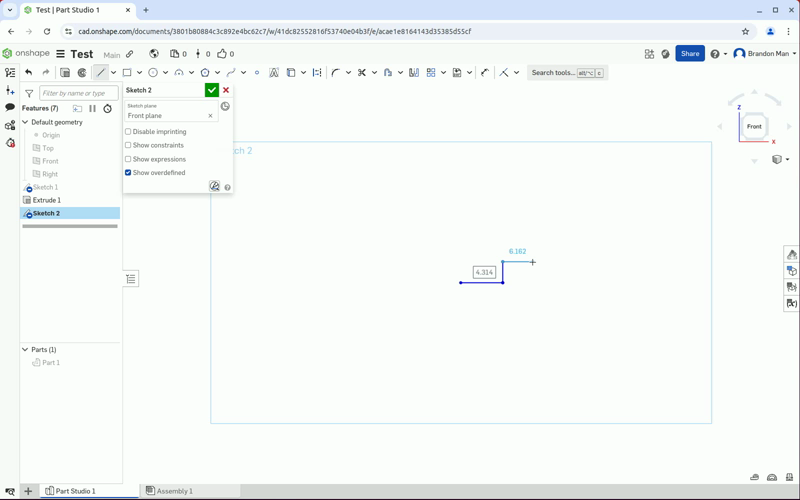
mouse_move(460, 261)
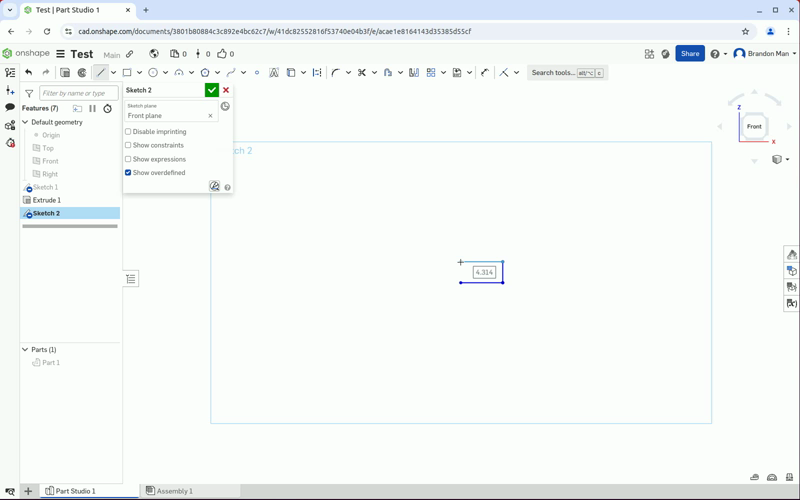
click(460, 261)
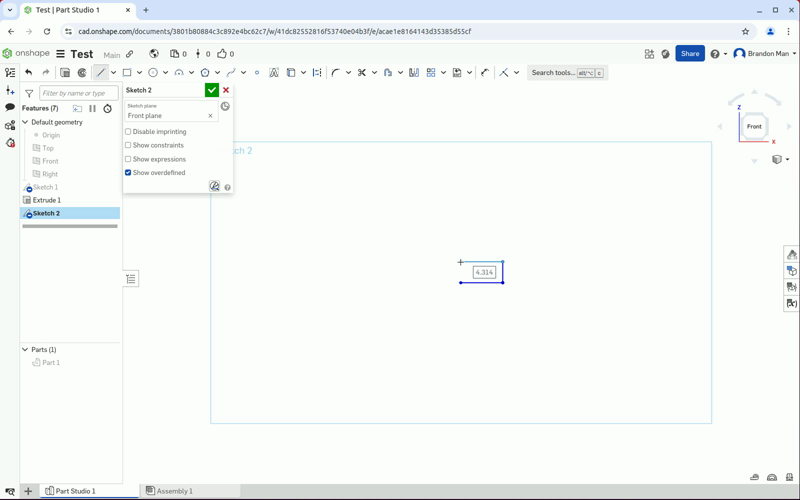
key_up(shift)
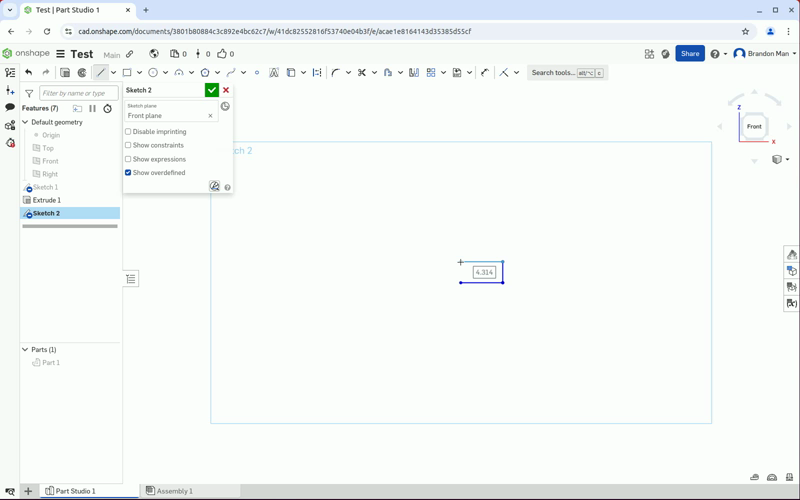
mouse_move(490, 261)
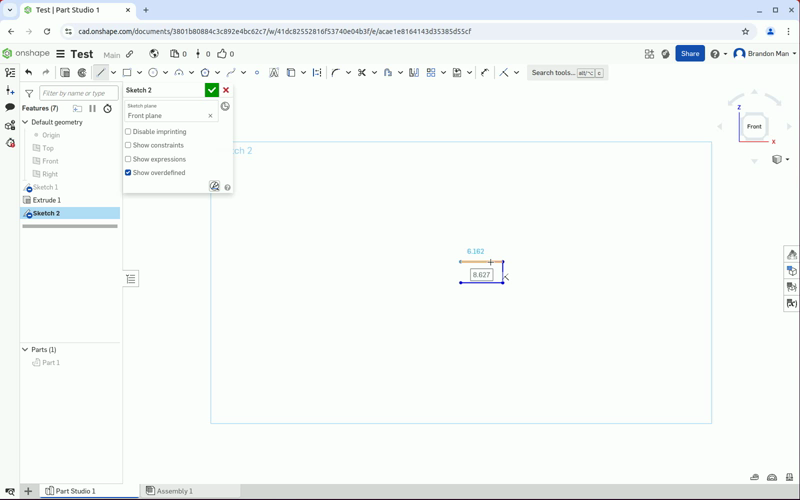
key_down(shift)
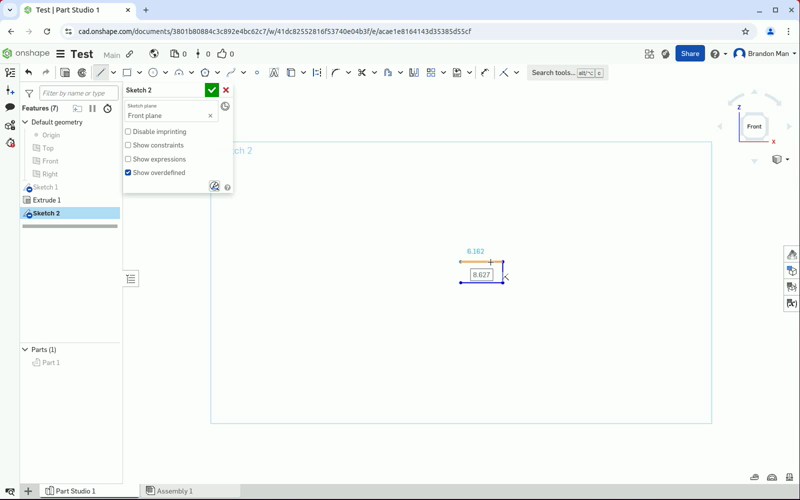
mouse_move(460, 282)
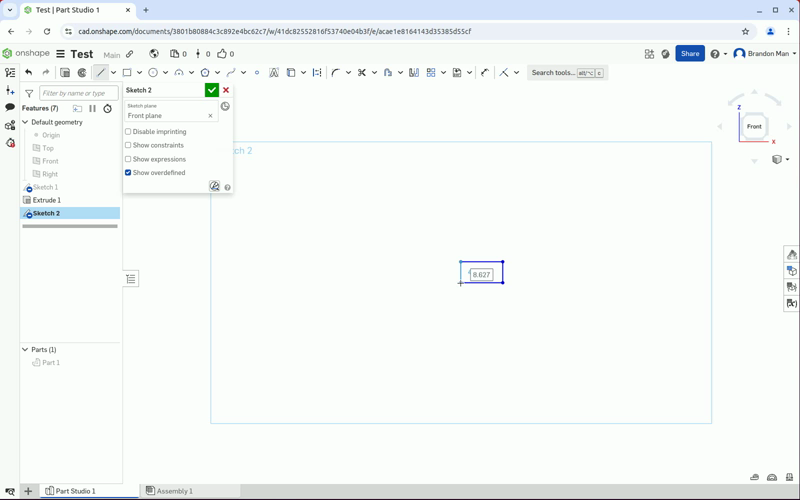
key_up(shift)
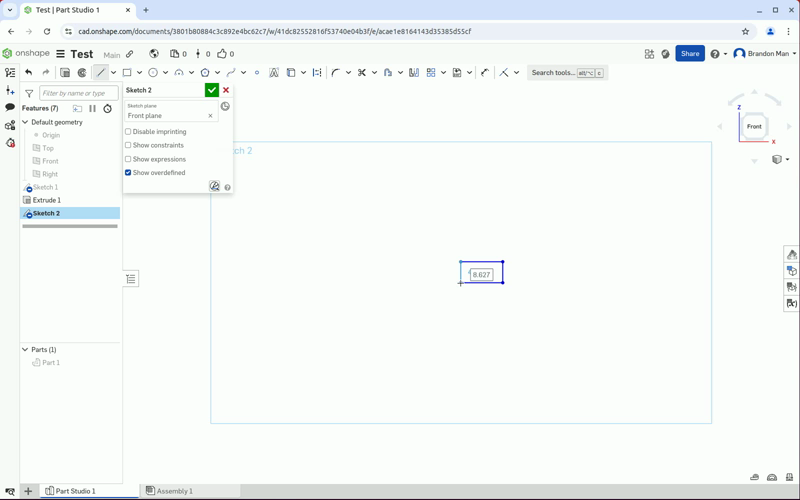
click(460, 282)
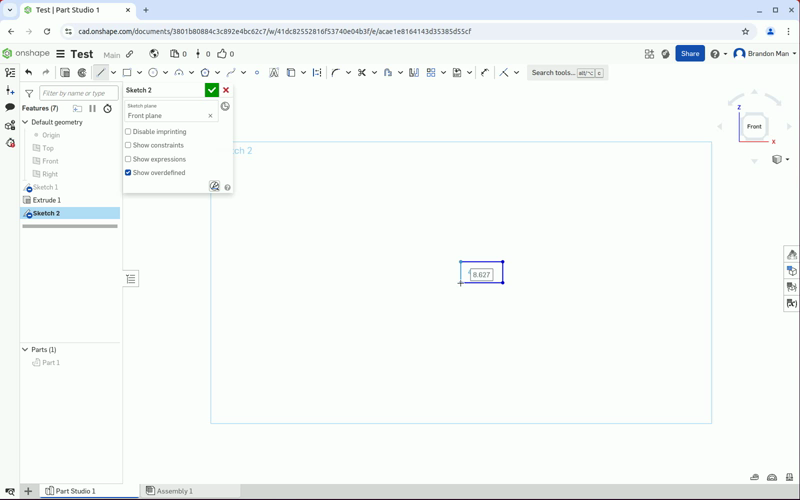
key(esc)
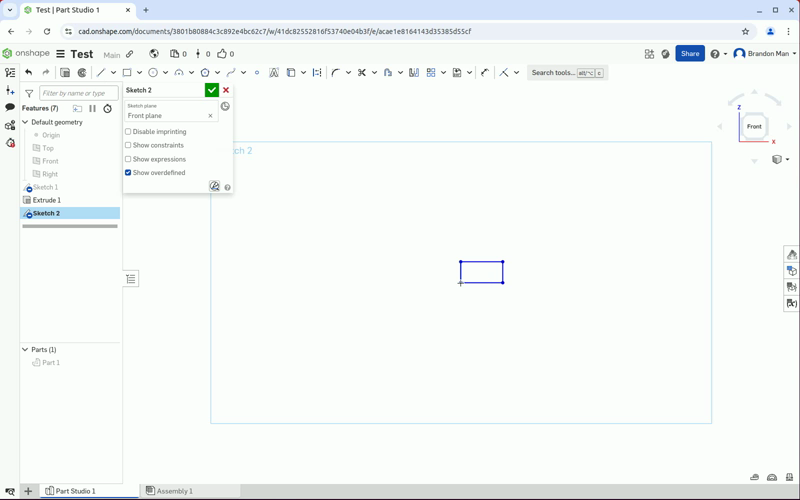
mouse_move(475, 262)
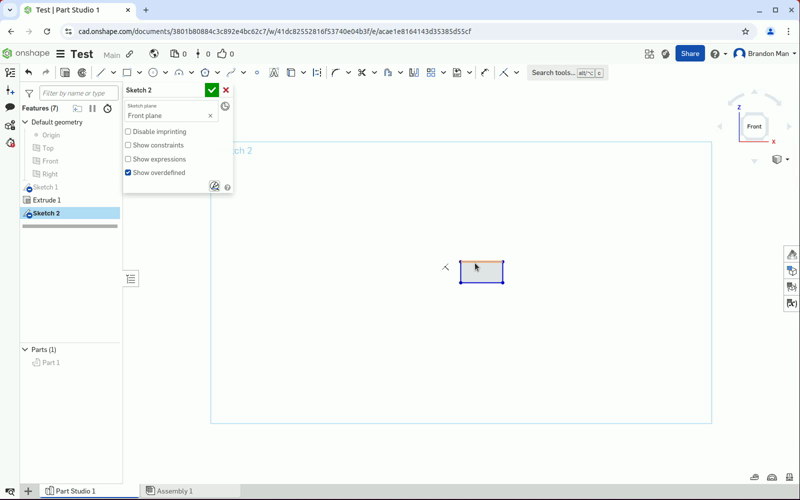
scroll(6)
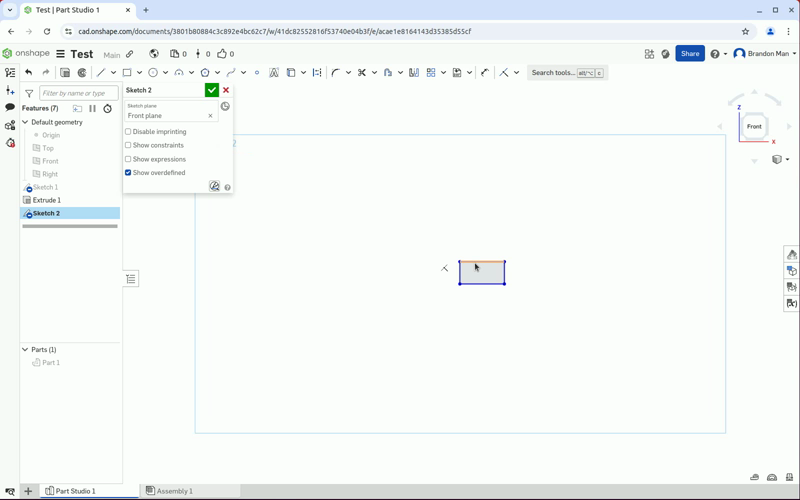
scroll(6)
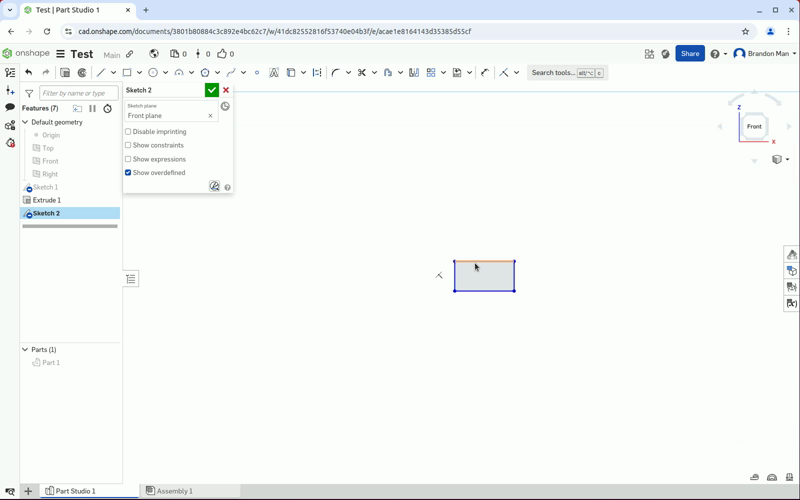
scroll(6)
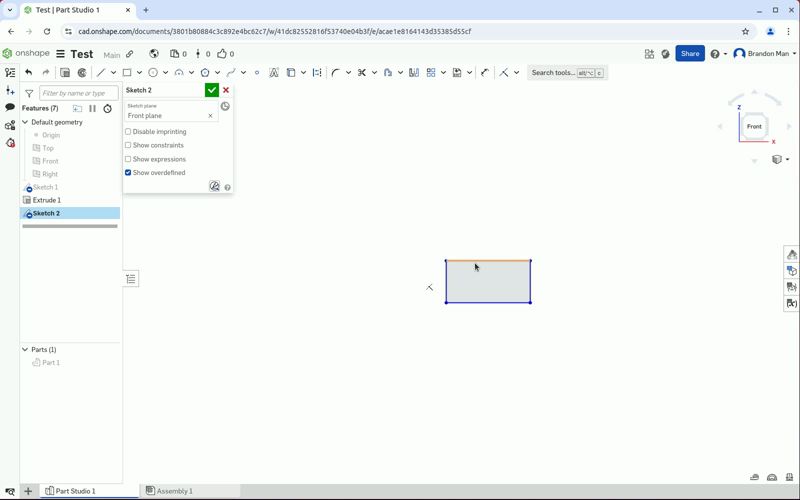
scroll(6)
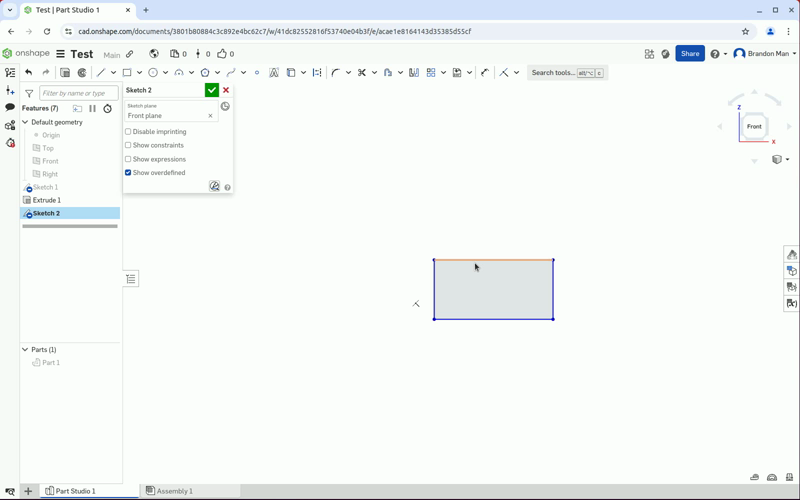
scroll(6)
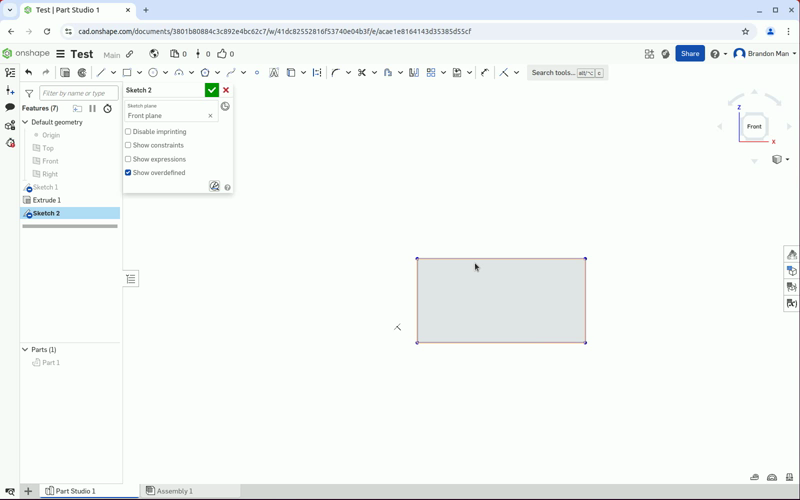
scroll(6)
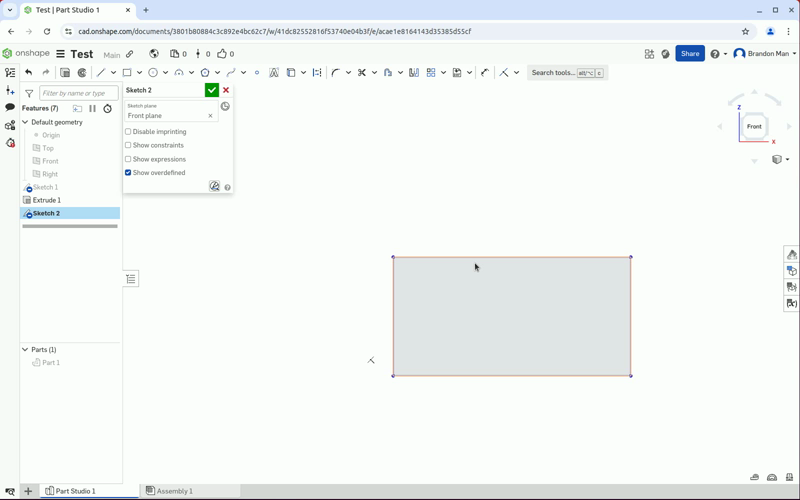
scroll(6)
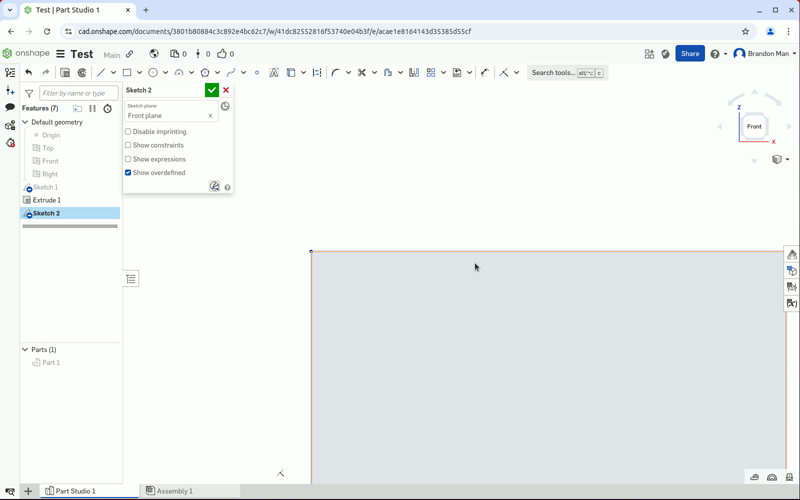
click(475, 262)
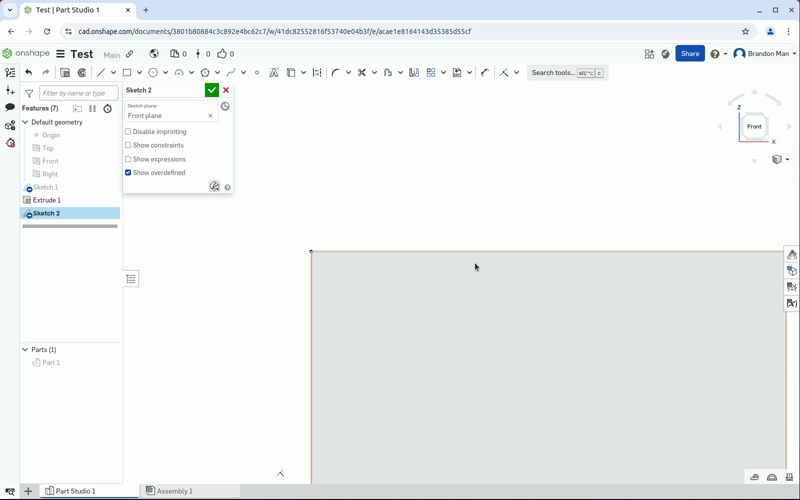
scroll(-6)
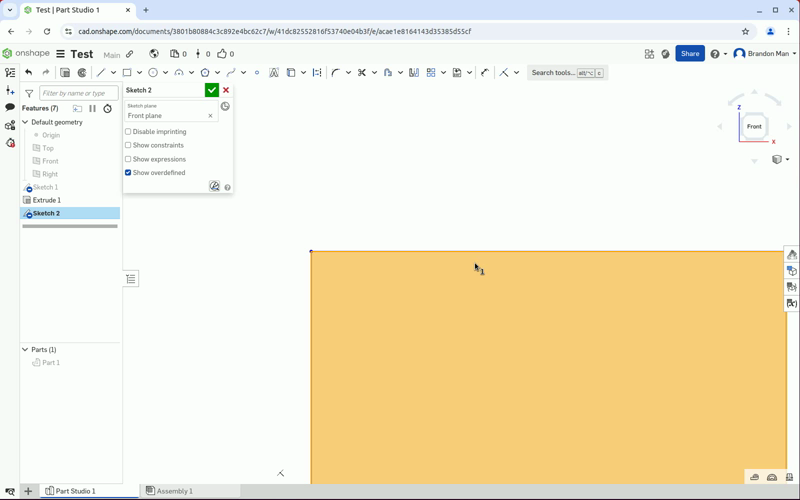
scroll(-6)
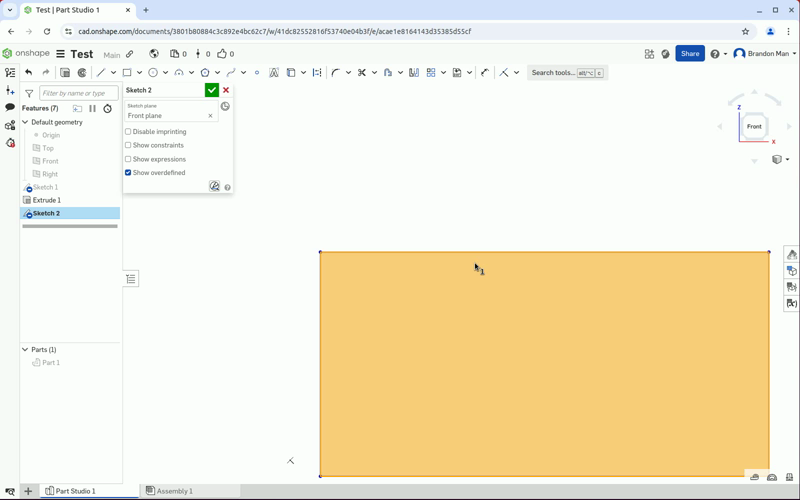
scroll(-6)
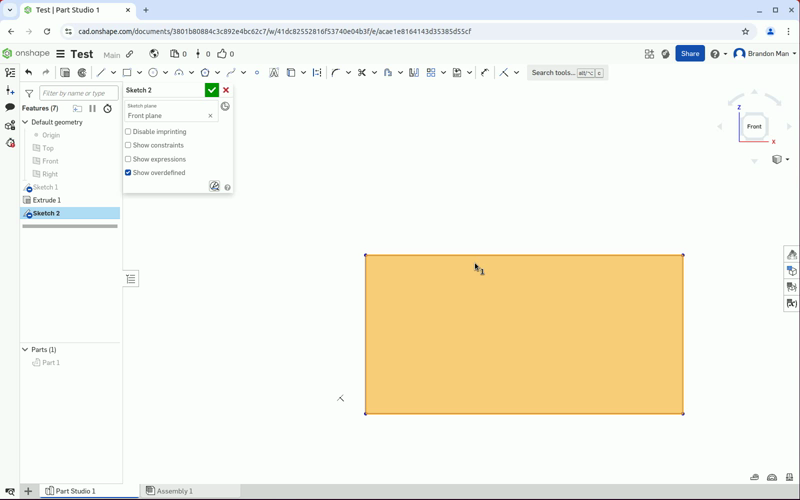
scroll(-6)
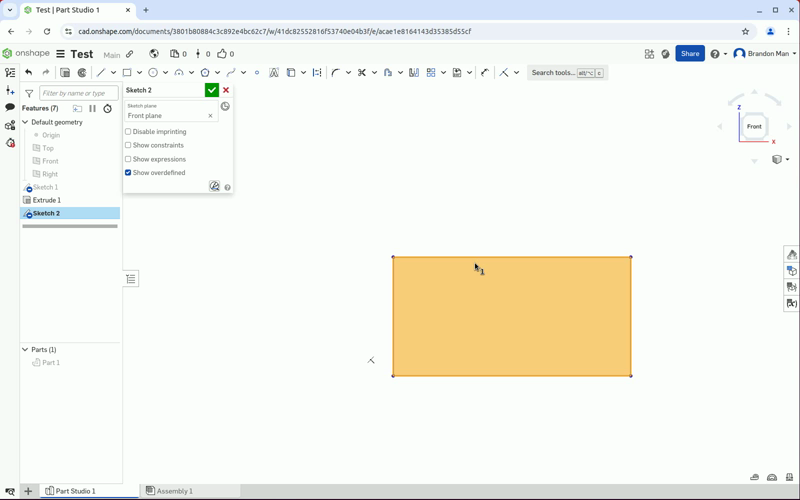
scroll(-6)
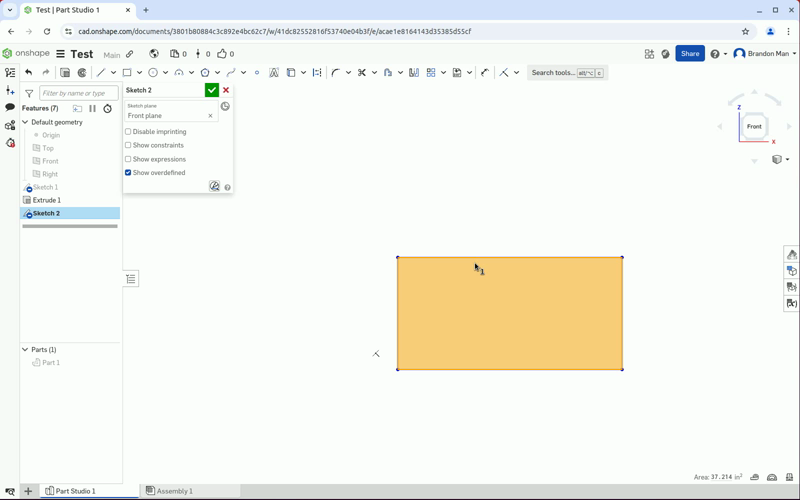
scroll(-6)
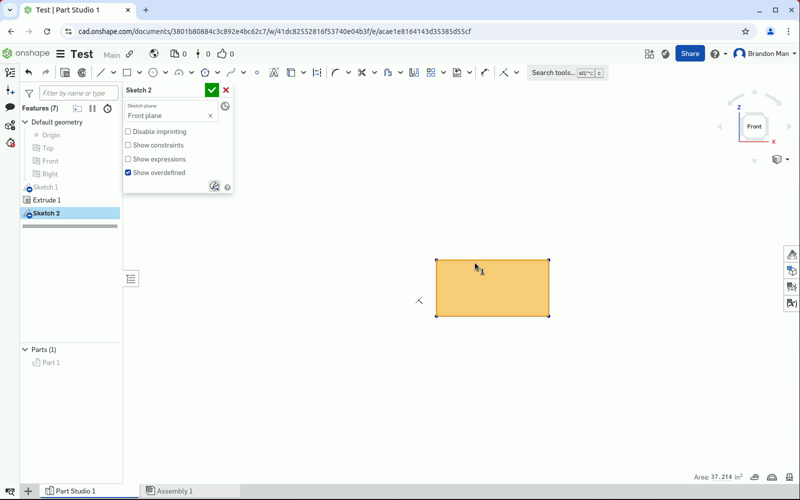
scroll(-6)
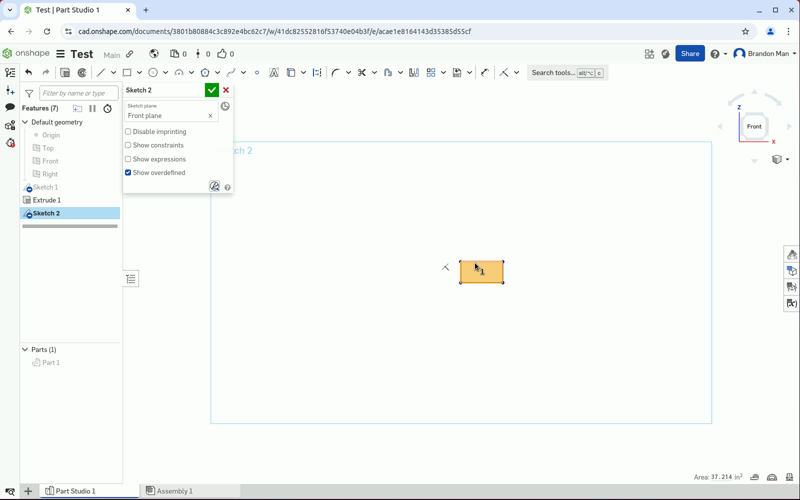
mouse_move(73, 352)
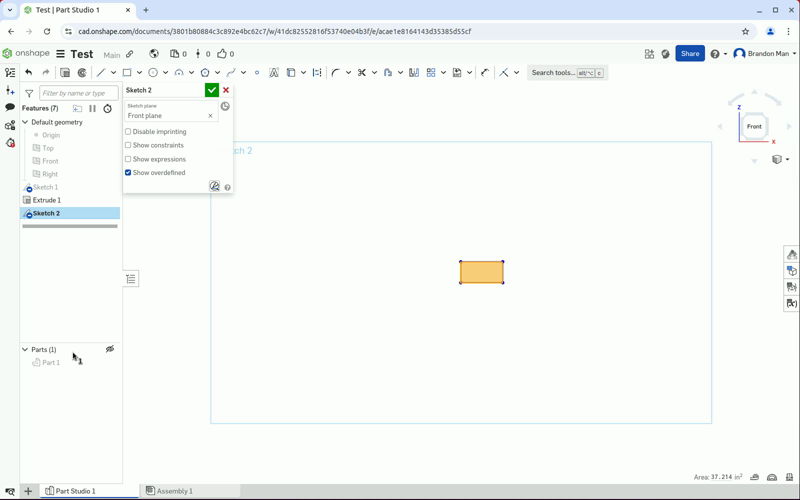
key(shift+y)
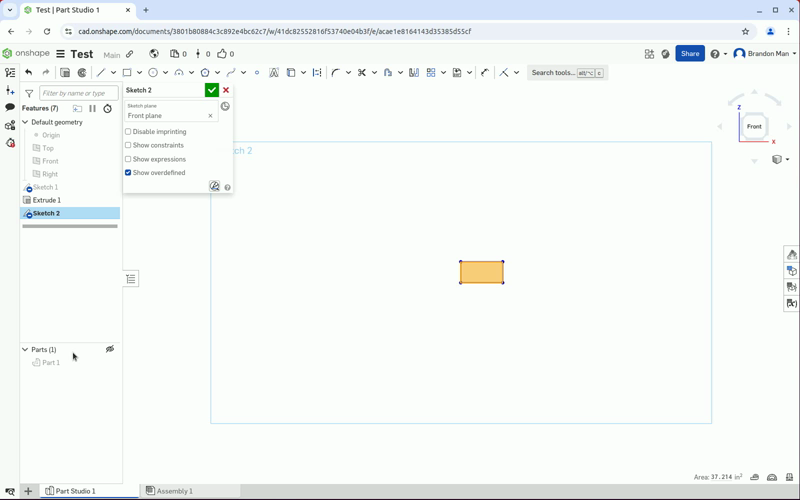
key(shift+e)
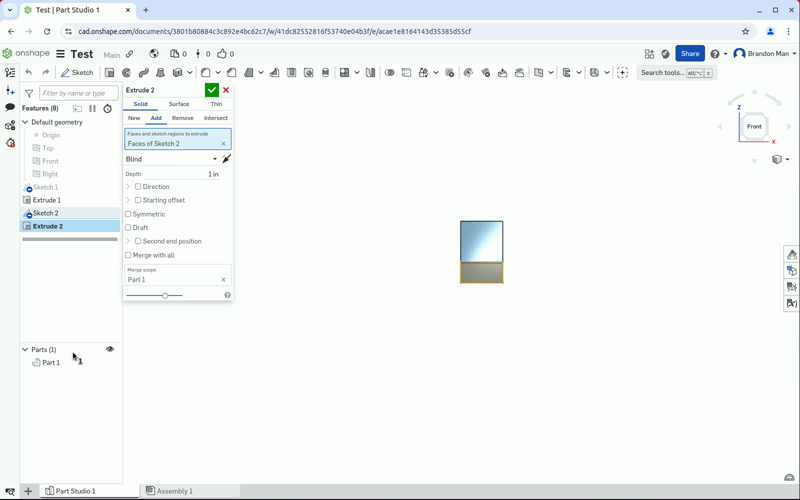
mouse_move(143, 106)
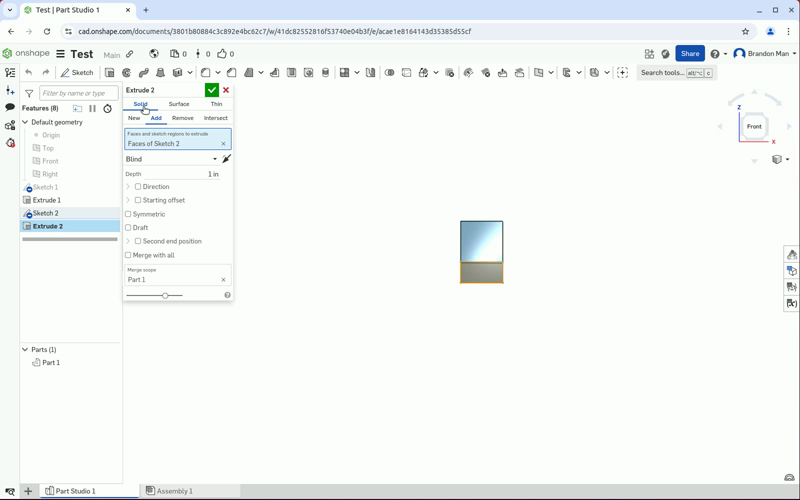
click(143, 106)
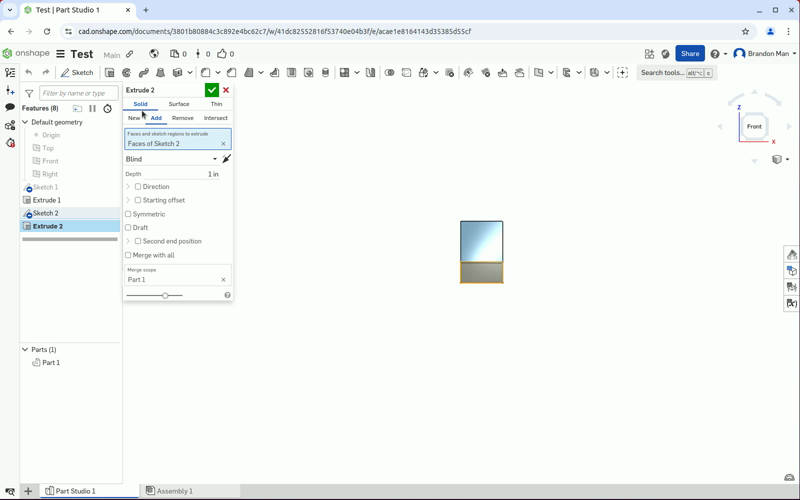
mouse_move(137, 120)
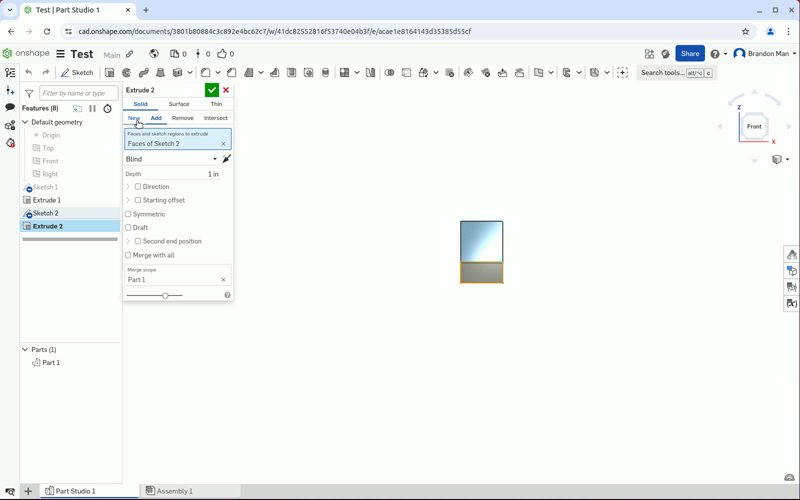
click(137, 120)
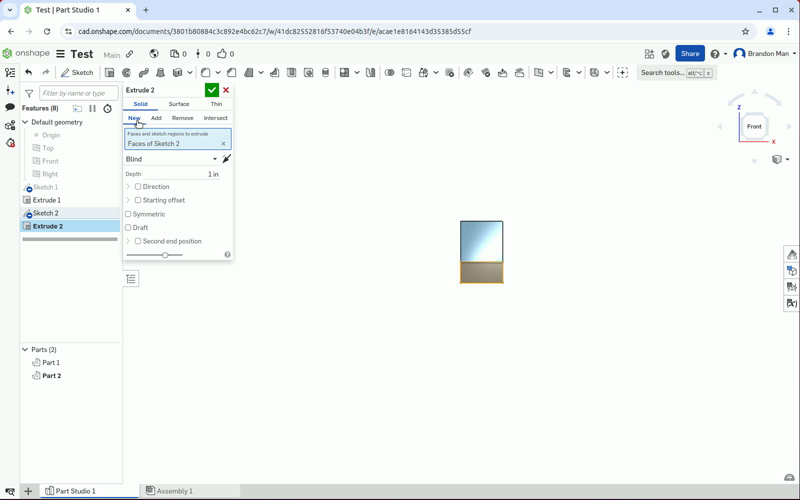
key(tab, 4)
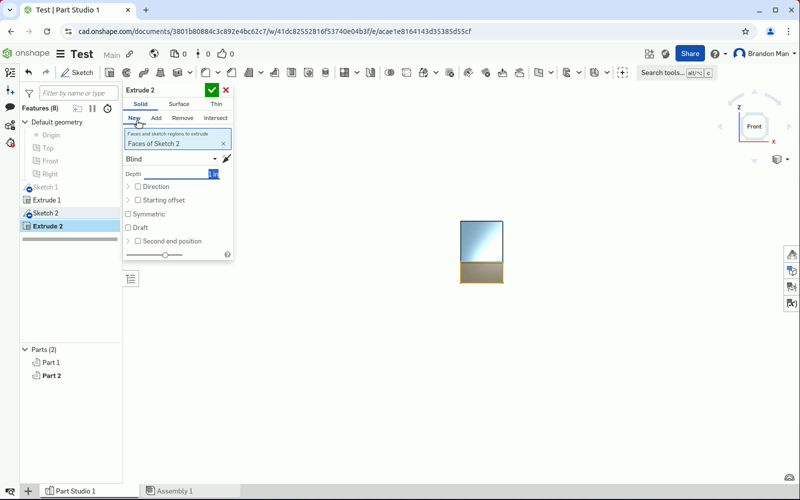
text(8.425)
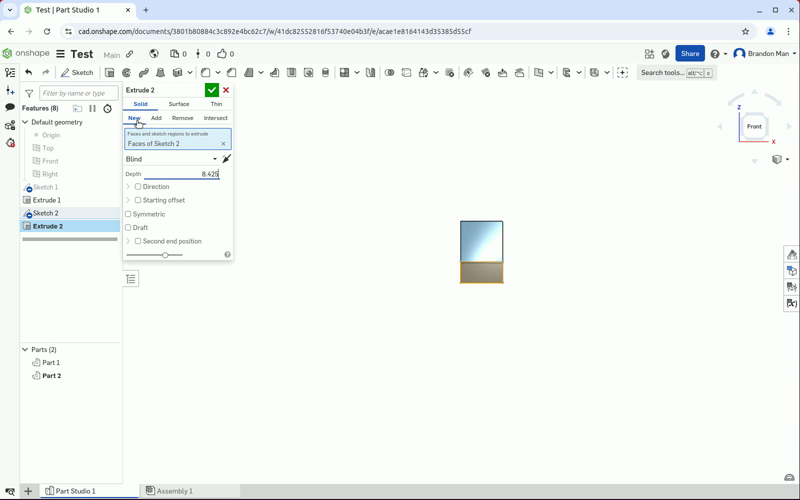
key(enter)
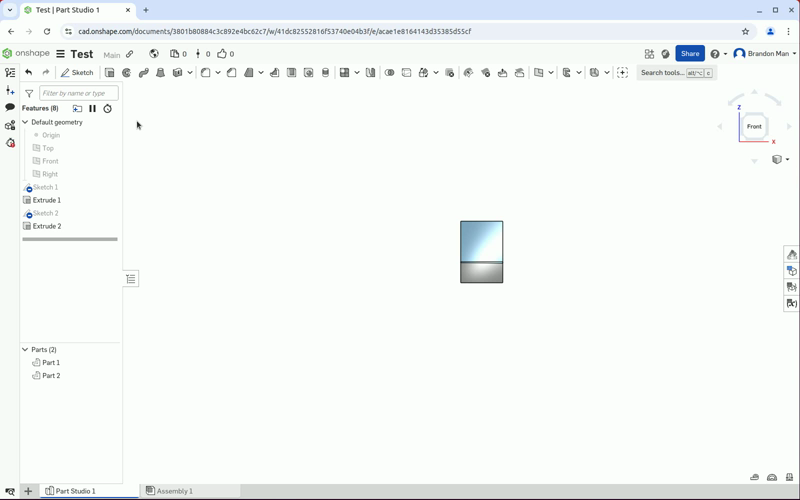
key(shift+h)
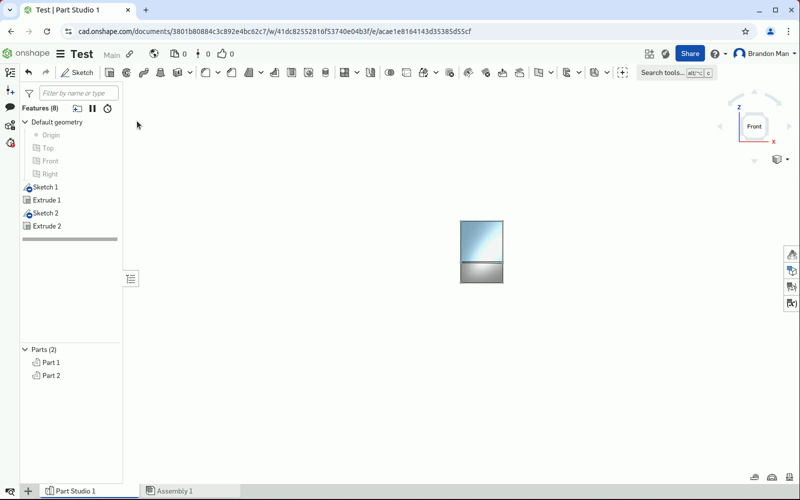
key(shift+h)
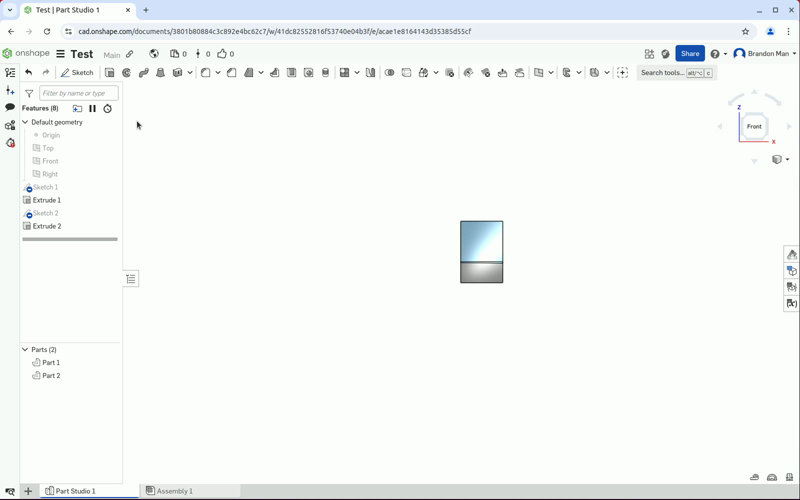
mouse_move(73, 189)
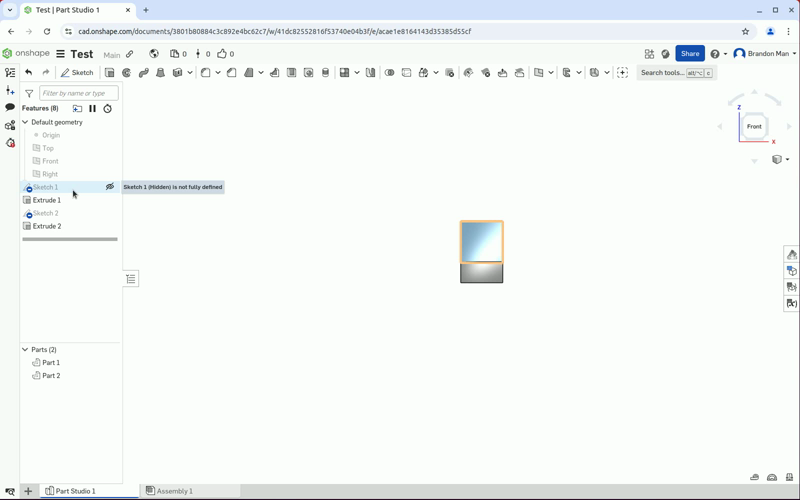
click(73, 189)
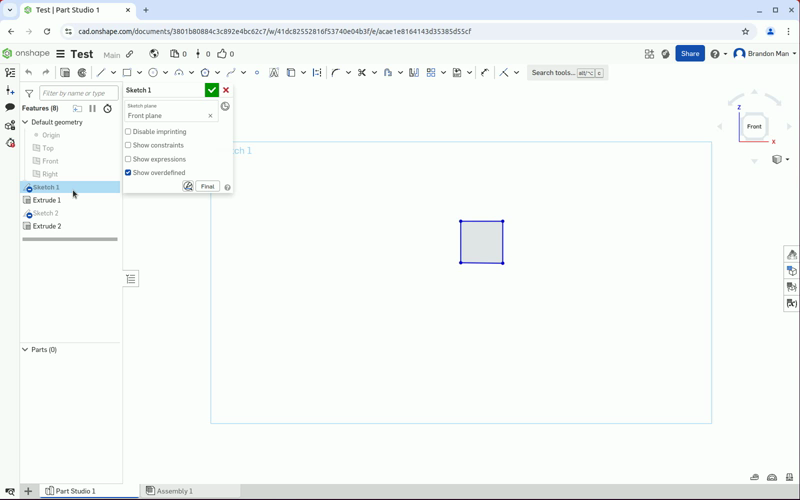
mouse_move(229, 92)
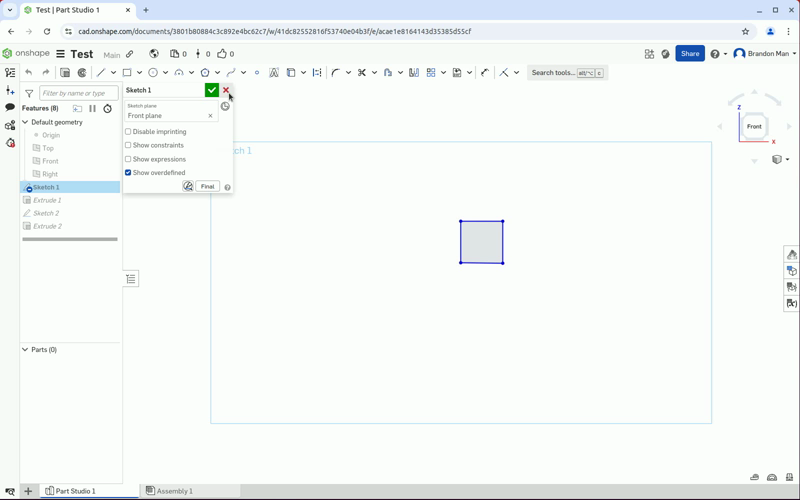
click(229, 92)
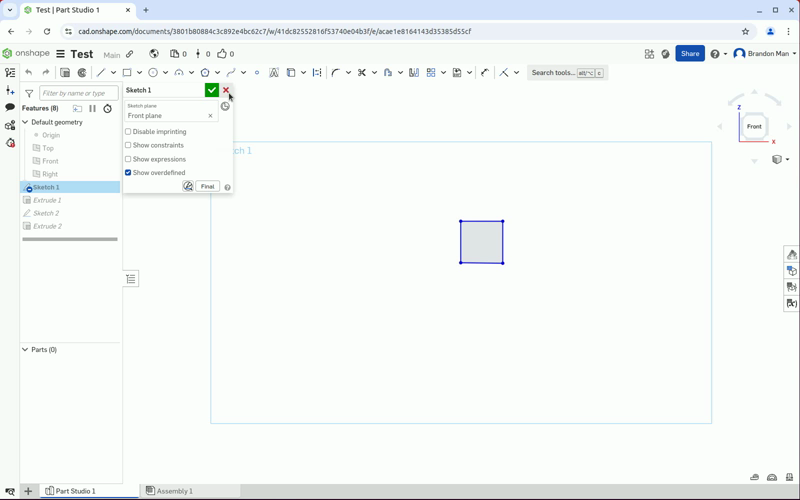
key(shift+s)
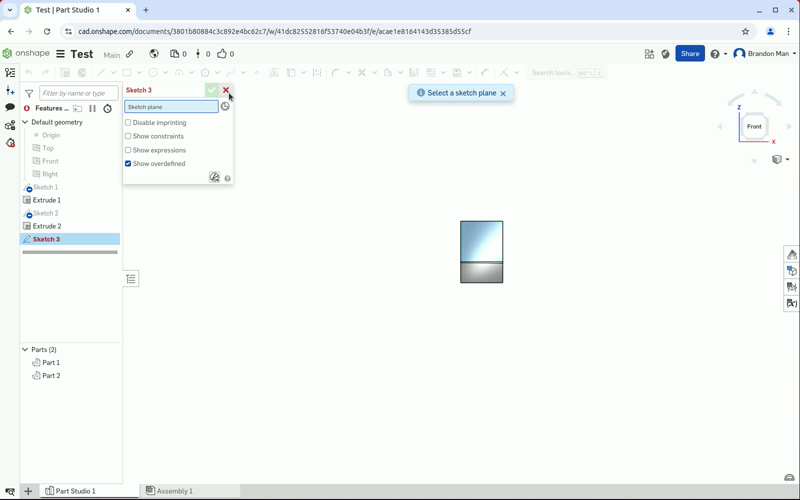
mouse_move(73, 163)
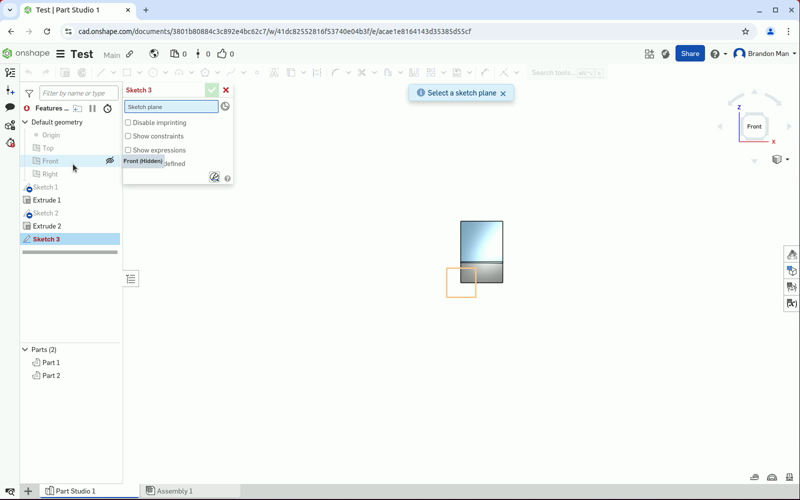
click(73, 163)
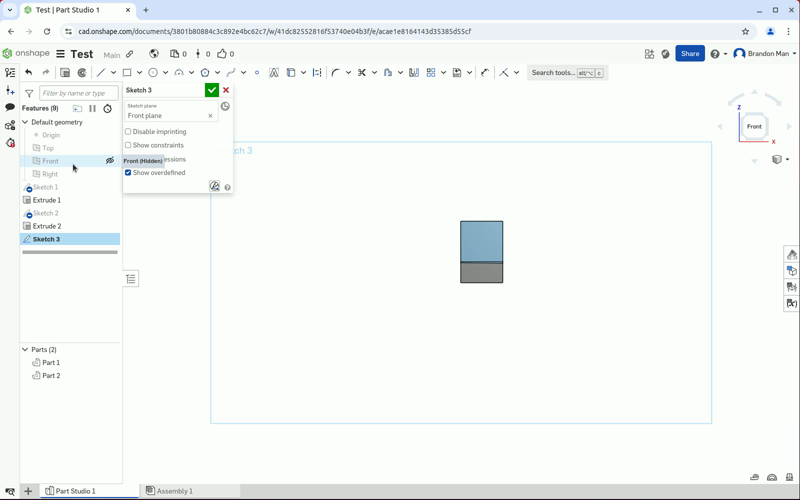
mouse_move(73, 352)
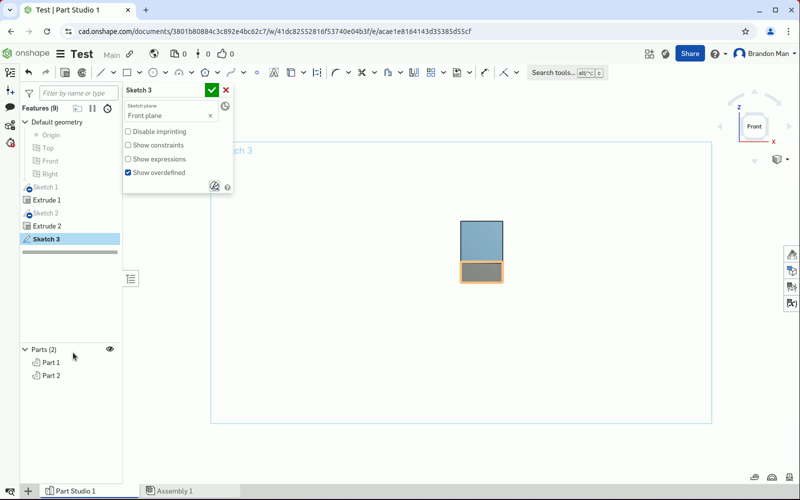
key(y)
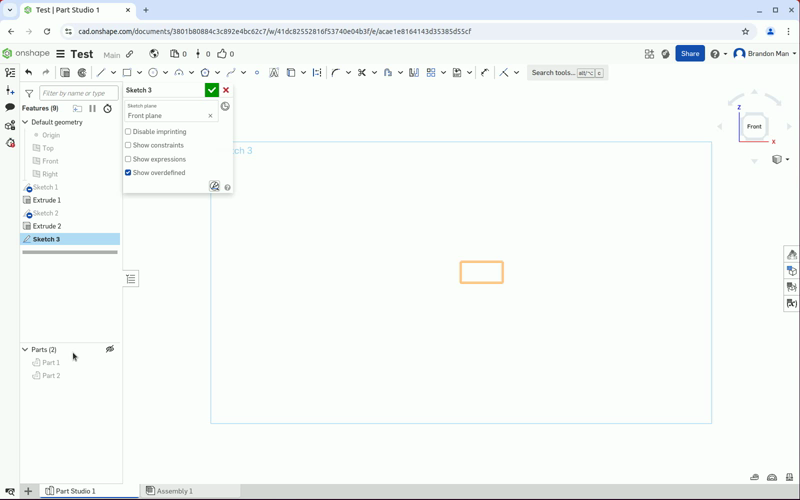
key(l)
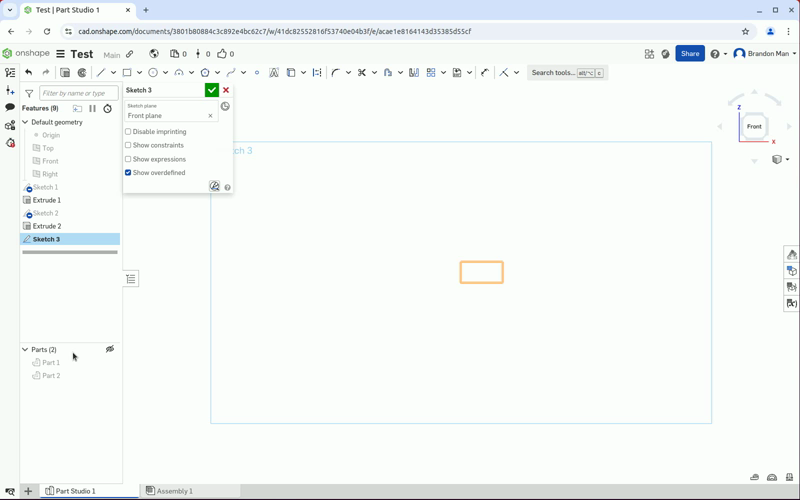
key_down(shift)
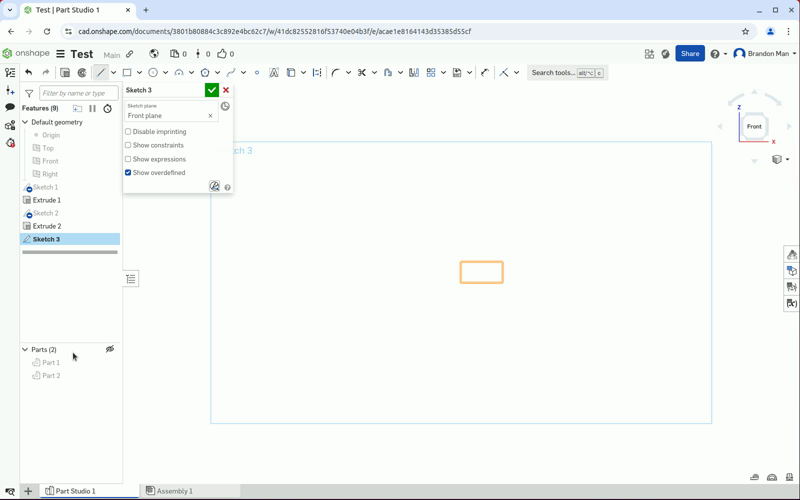
mouse_move(501, 282)
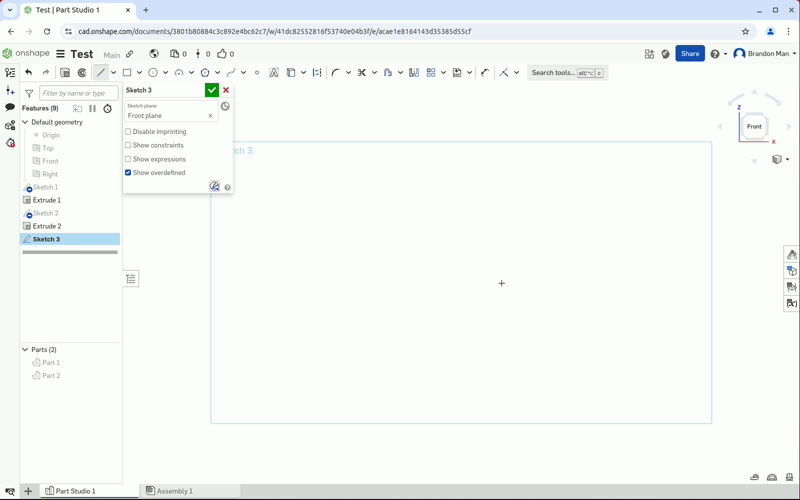
click(501, 282)
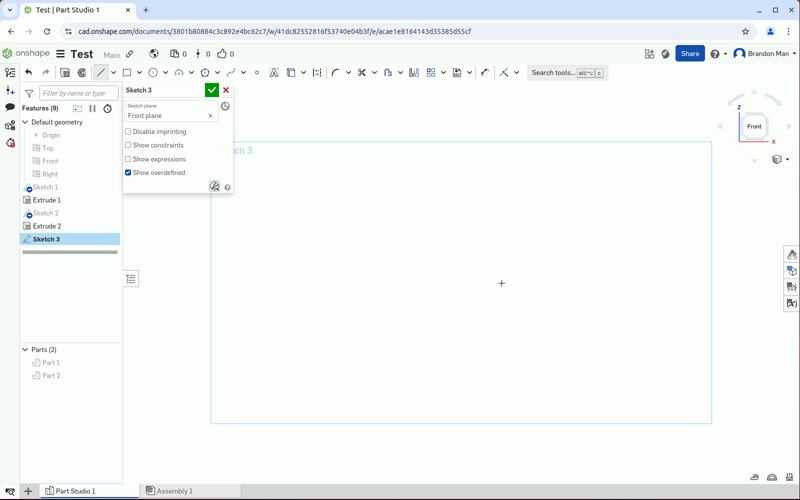
key_up(shift)
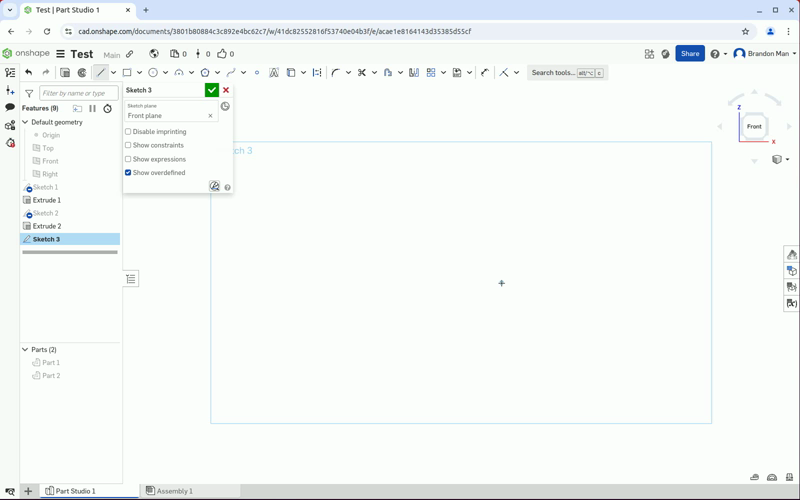
key_down(shift)
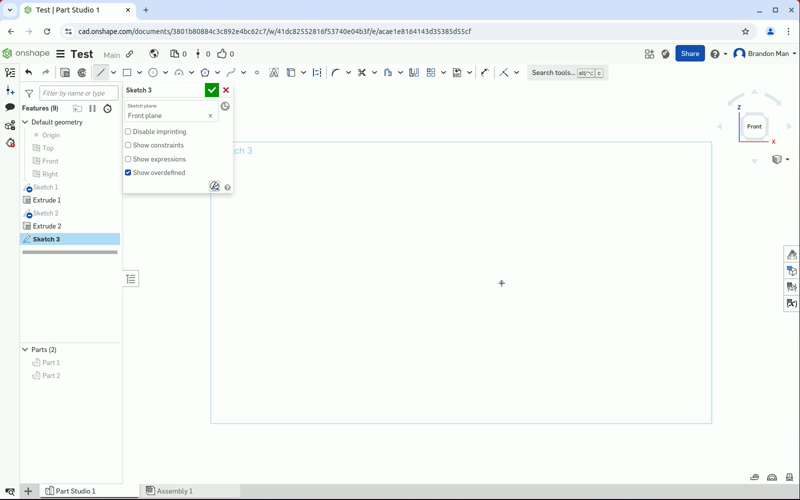
mouse_move(573, 282)
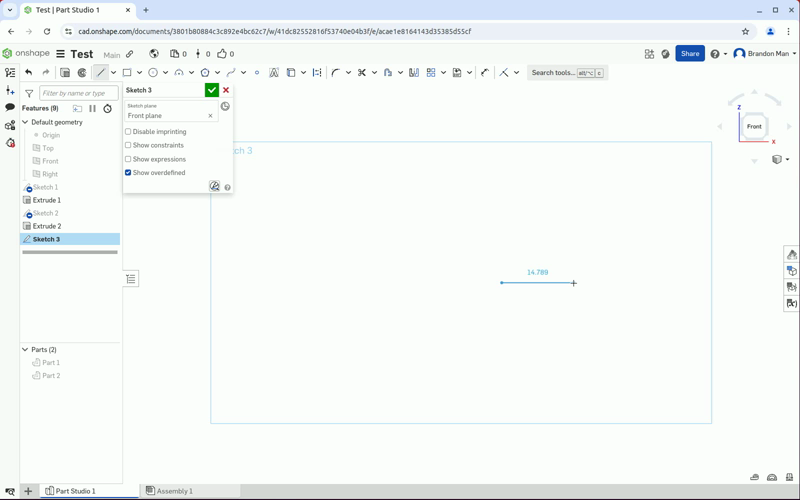
click(573, 282)
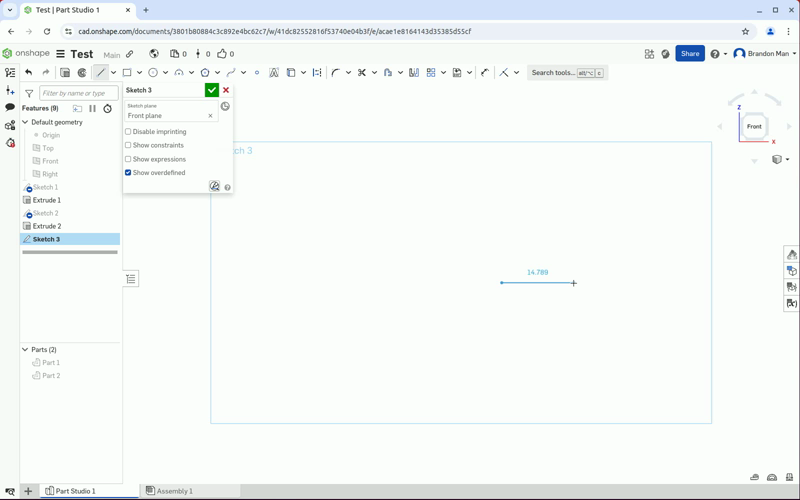
key_up(shift)
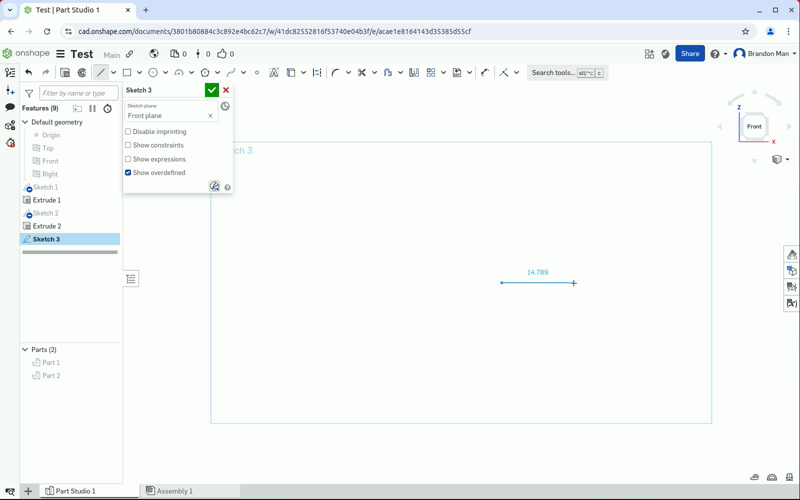
key_down(shift)
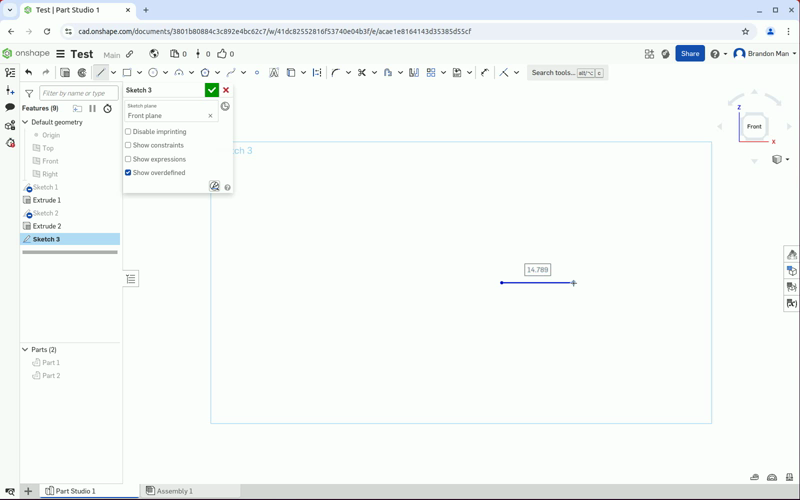
mouse_move(589, 282)
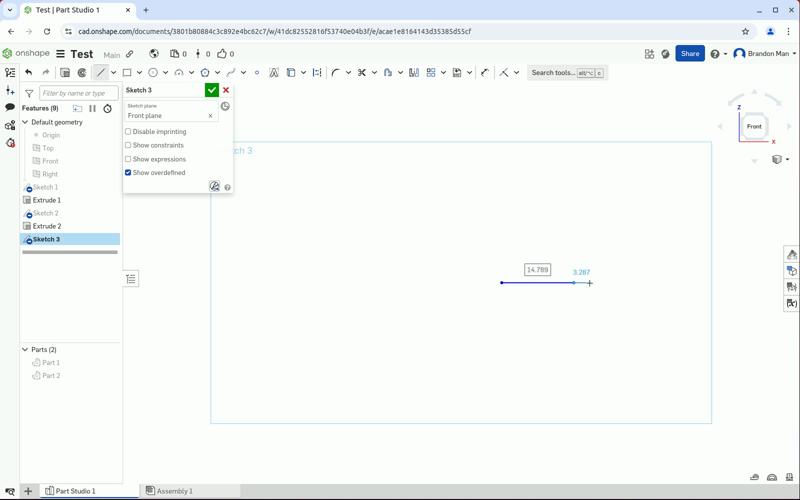
mouse_move(573, 262)
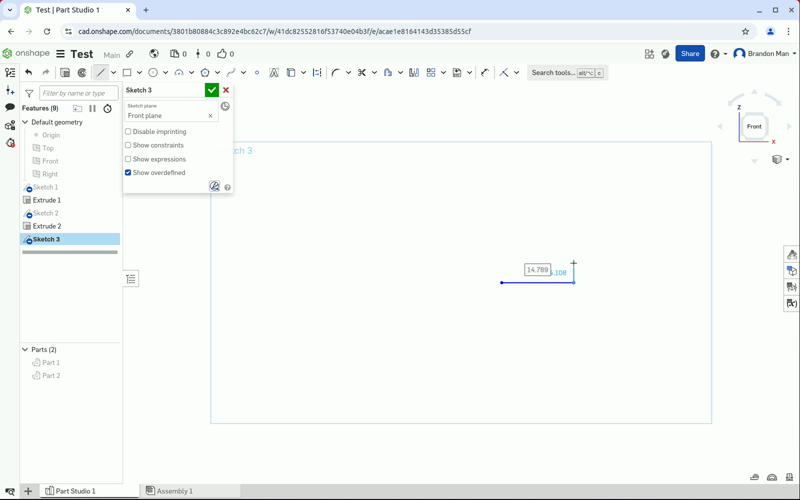
click(573, 262)
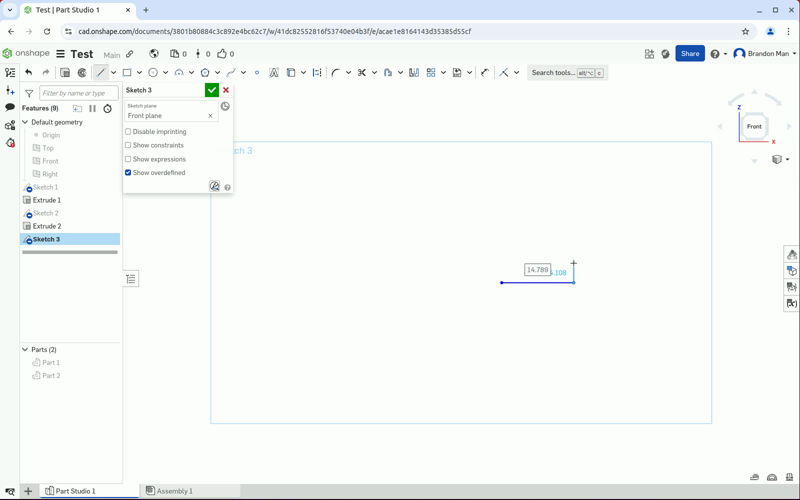
key_up(shift)
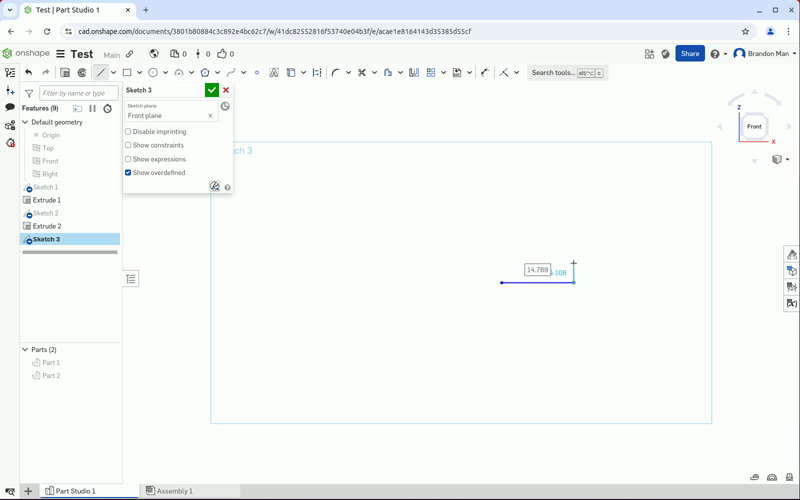
key_down(shift)
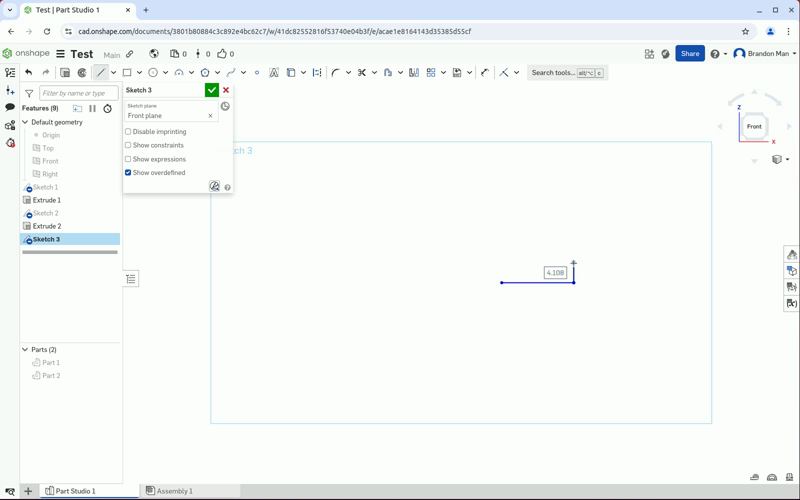
mouse_move(501, 262)
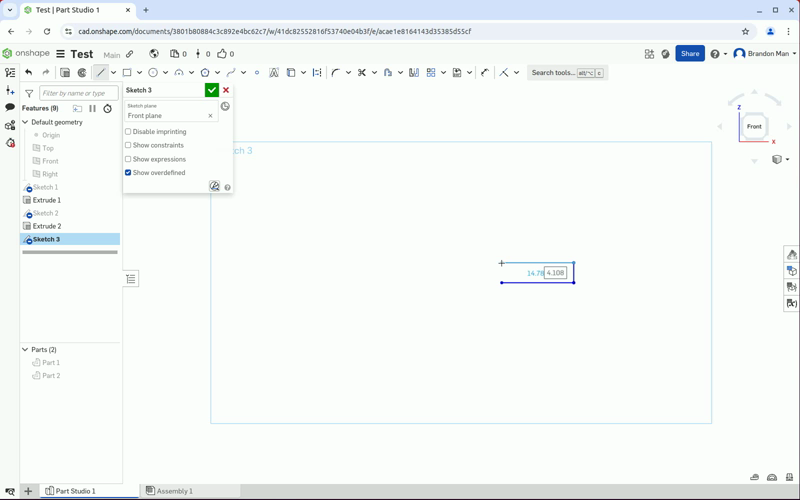
click(501, 262)
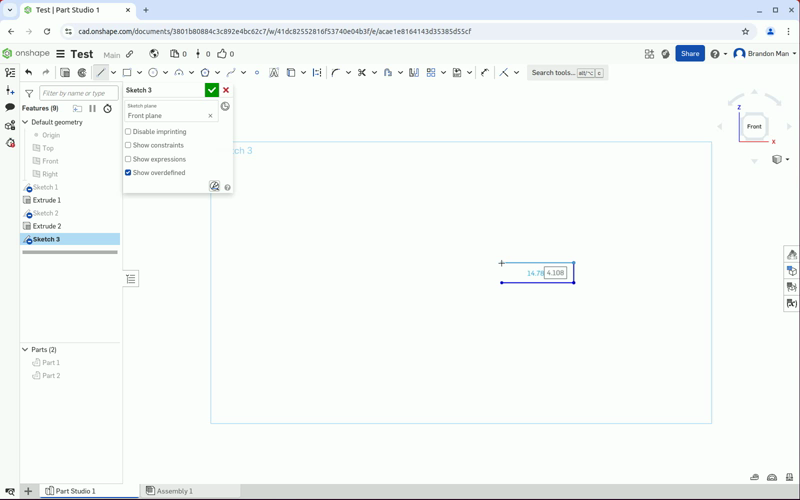
key_up(shift)
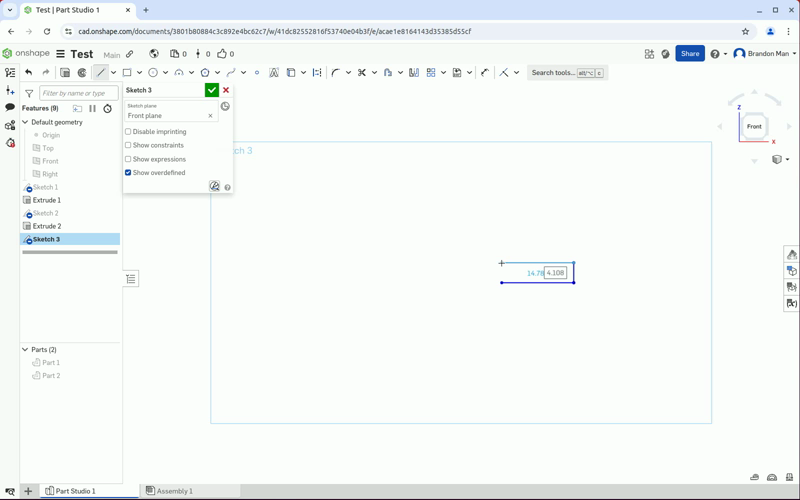
mouse_move(531, 262)
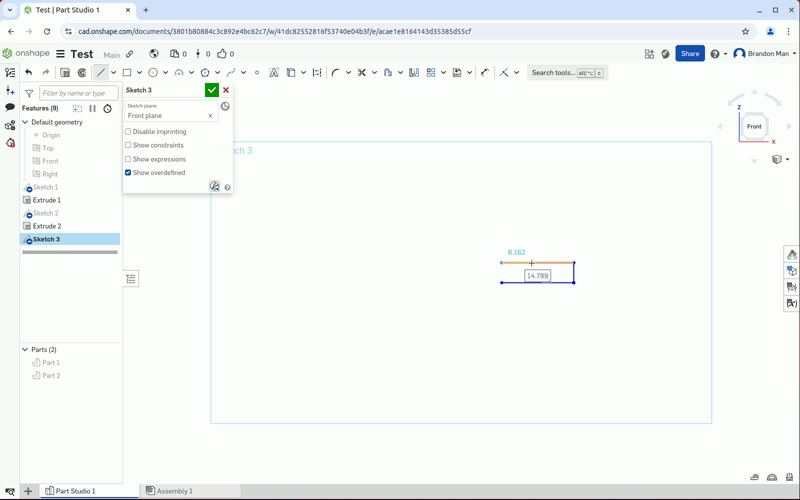
key_down(shift)
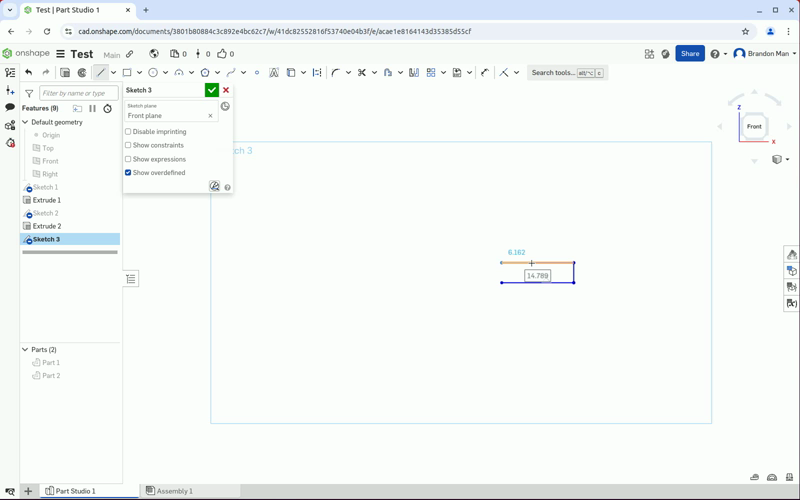
mouse_move(501, 282)
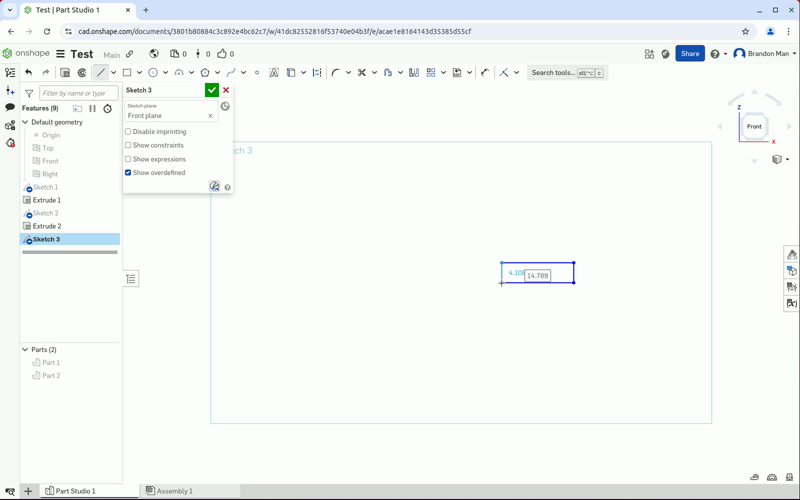
key_up(shift)
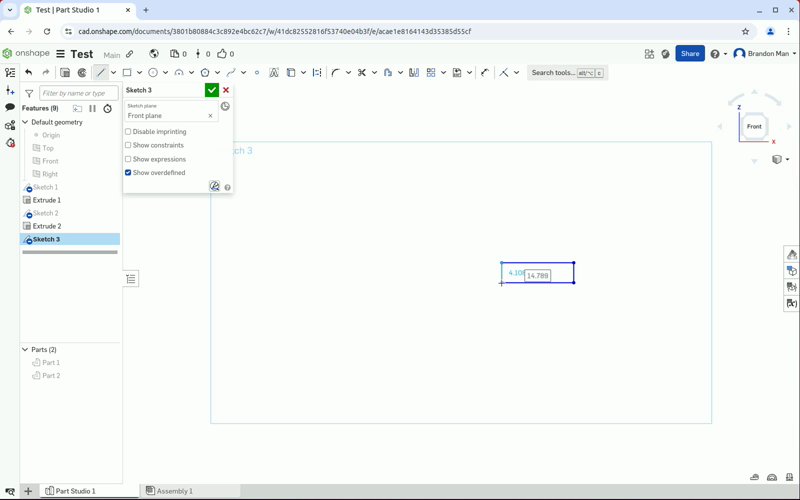
click(501, 282)
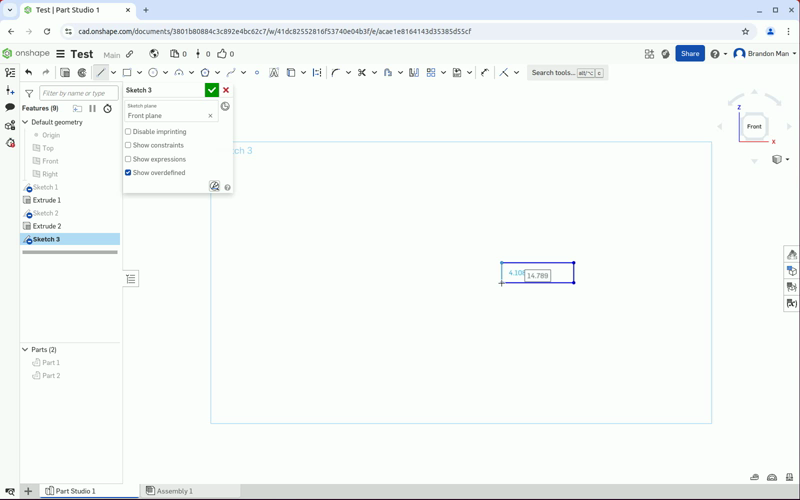
key(esc)
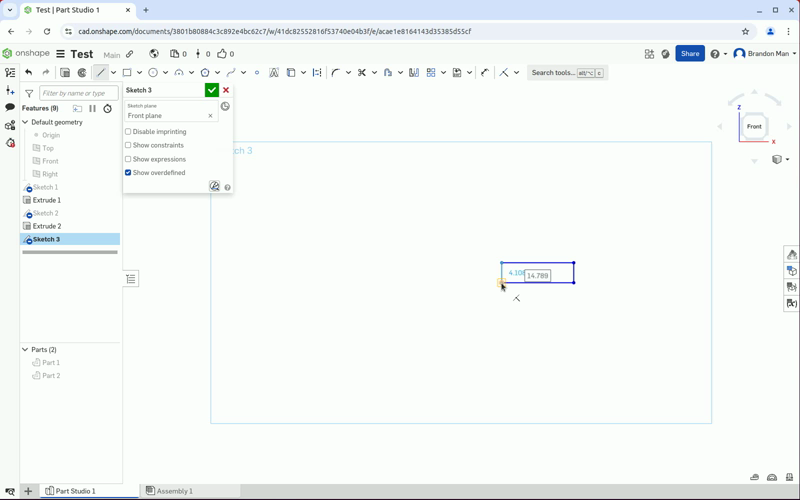
mouse_move(544, 271)
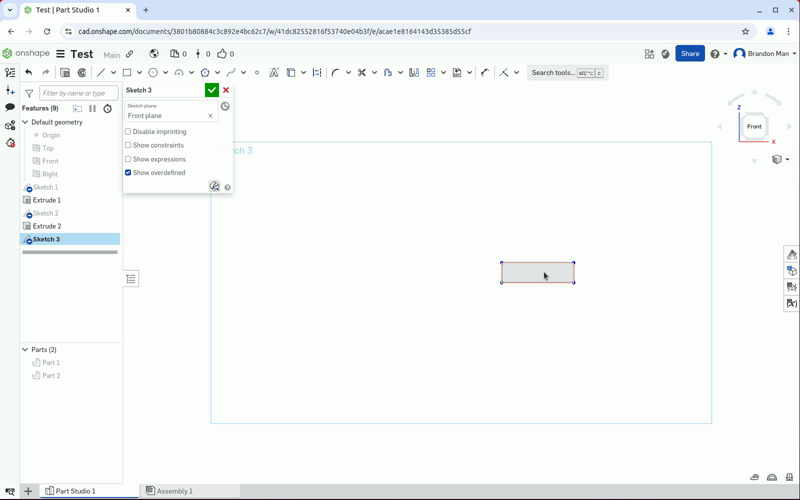
scroll(6)
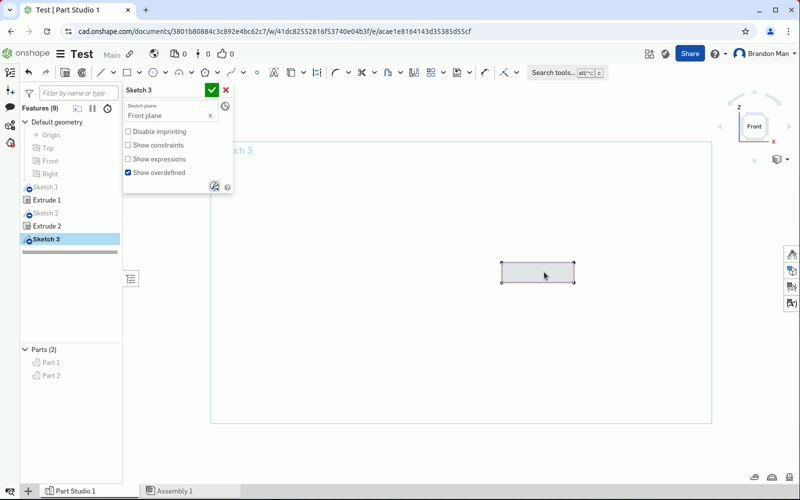
scroll(6)
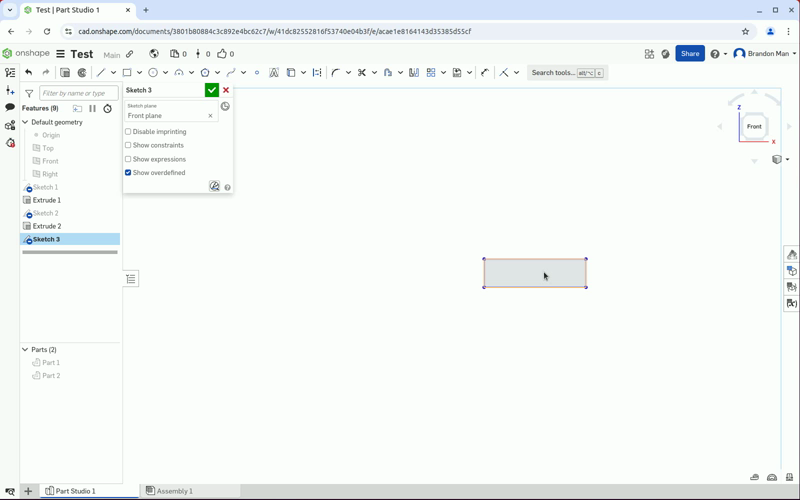
scroll(6)
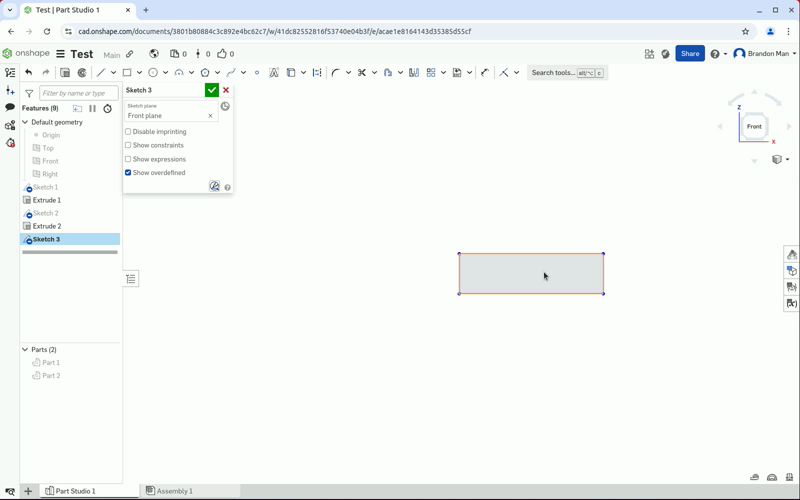
scroll(6)
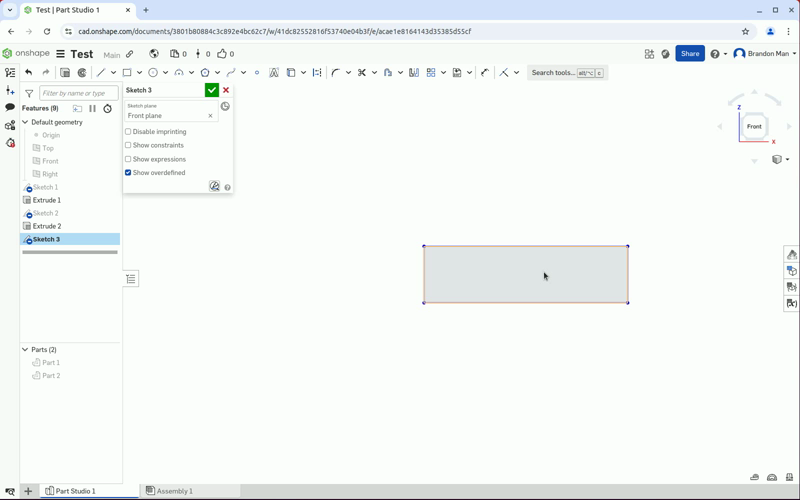
scroll(6)
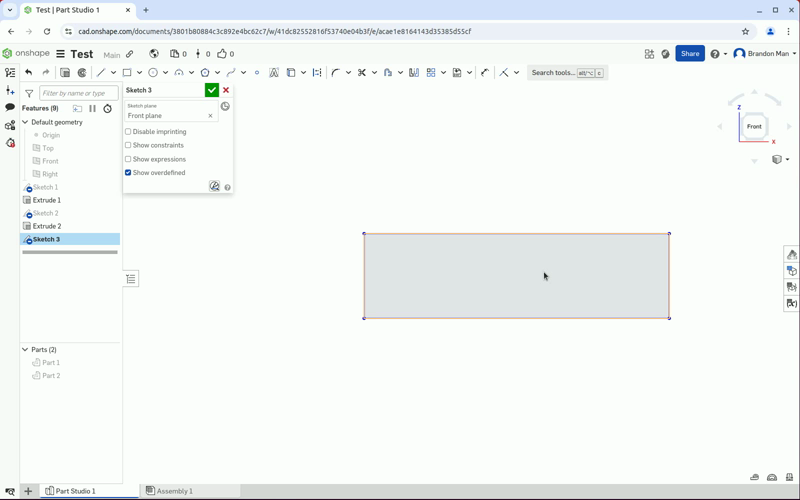
scroll(6)
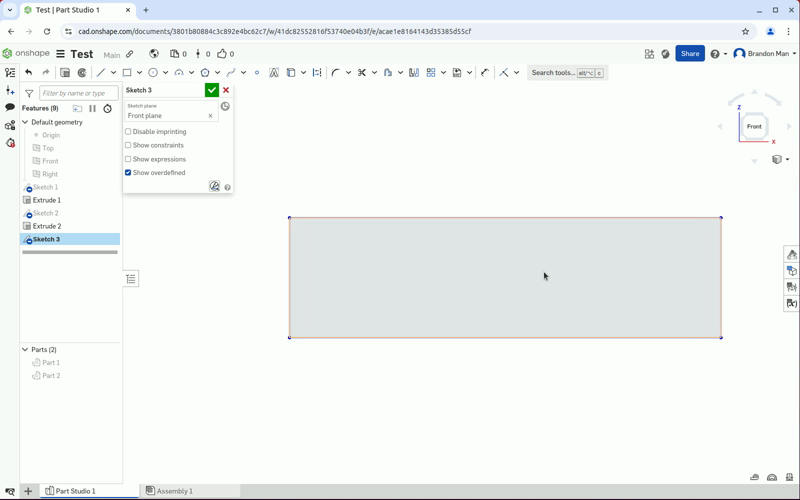
scroll(6)
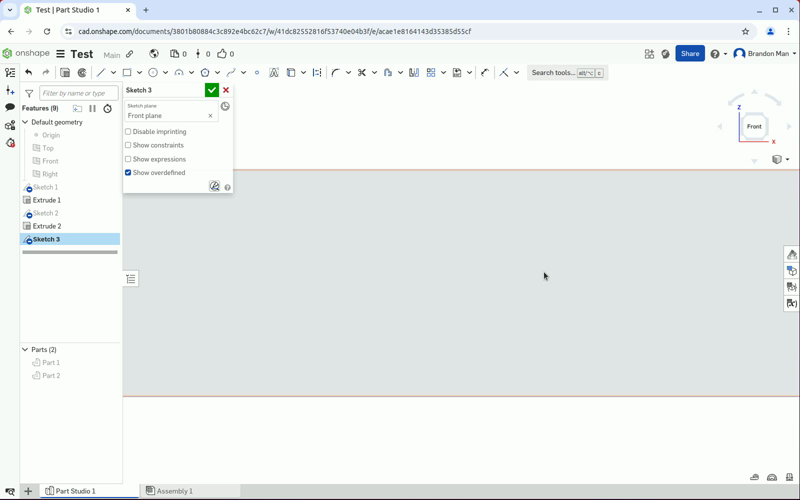
click(544, 271)
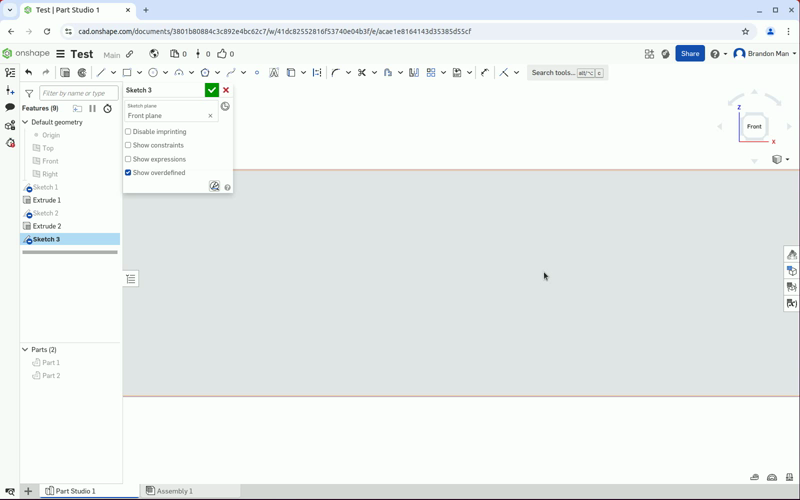
scroll(-6)
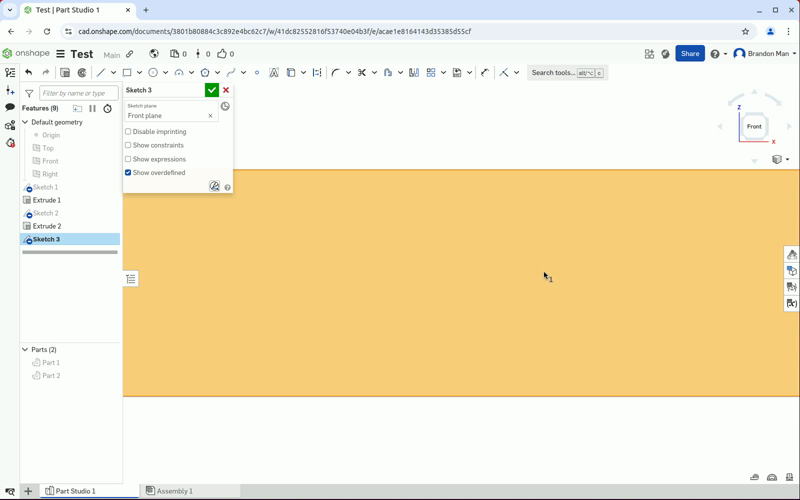
scroll(-6)
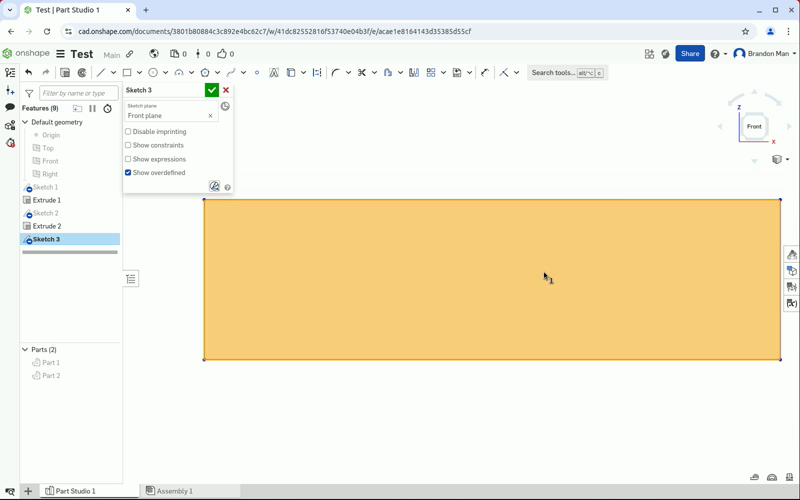
scroll(-6)
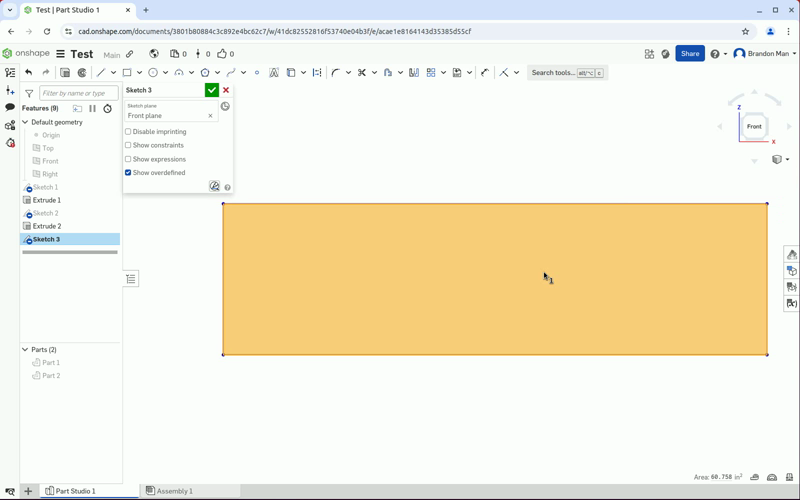
scroll(-6)
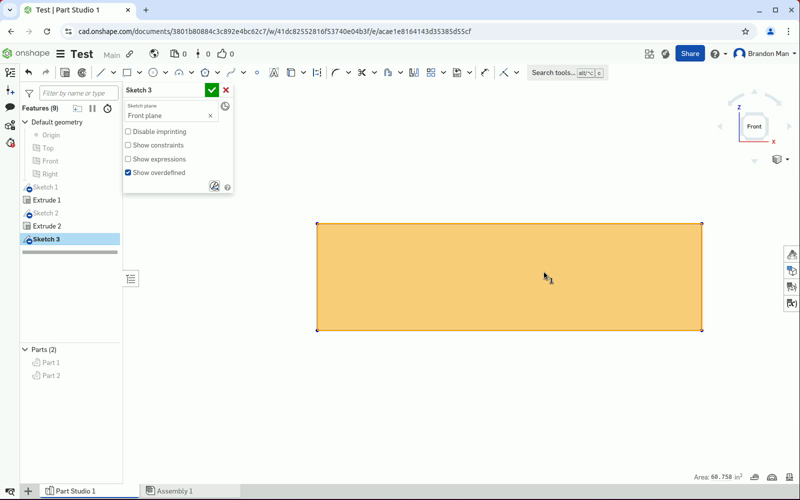
scroll(-6)
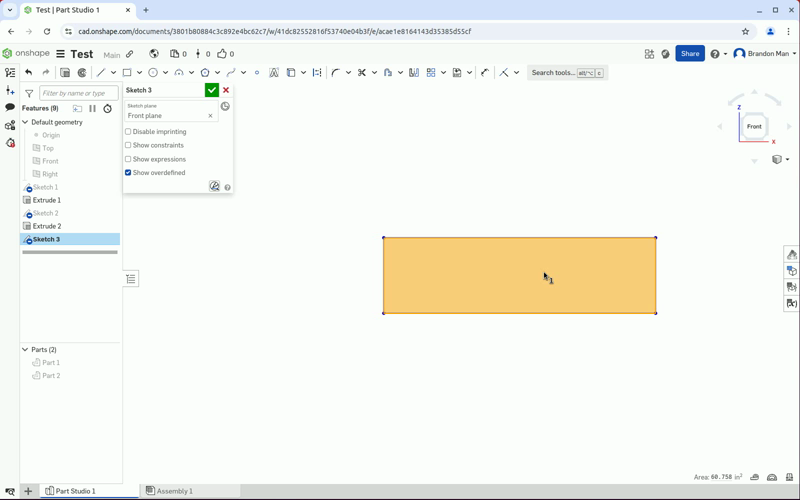
scroll(-6)
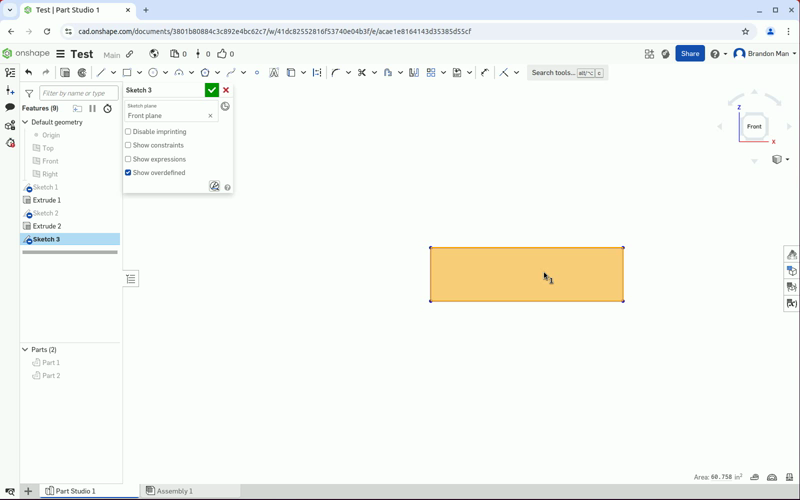
scroll(-6)
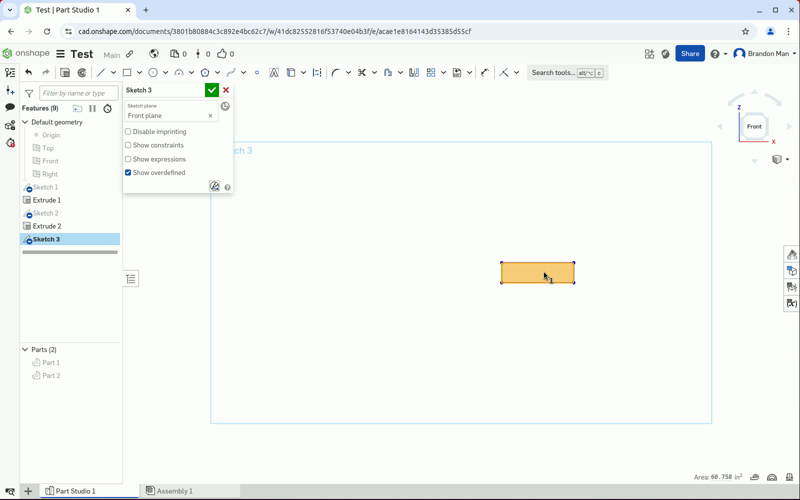
mouse_move(73, 352)
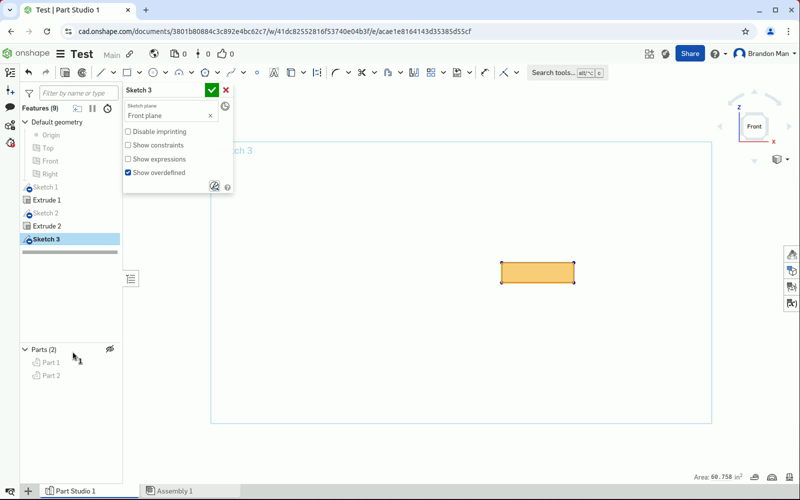
key(shift+y)
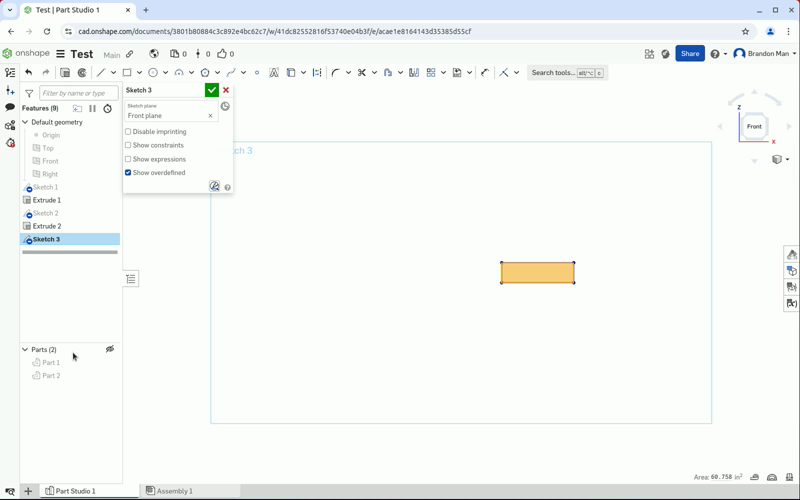
key(shift+e)
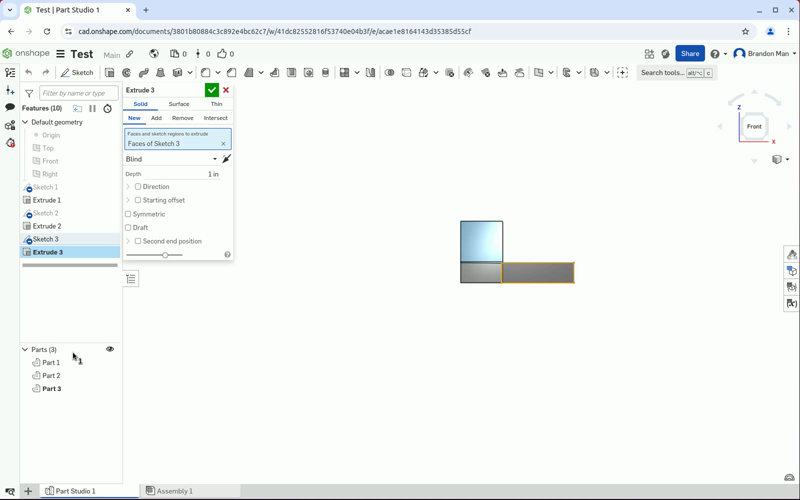
mouse_move(143, 106)
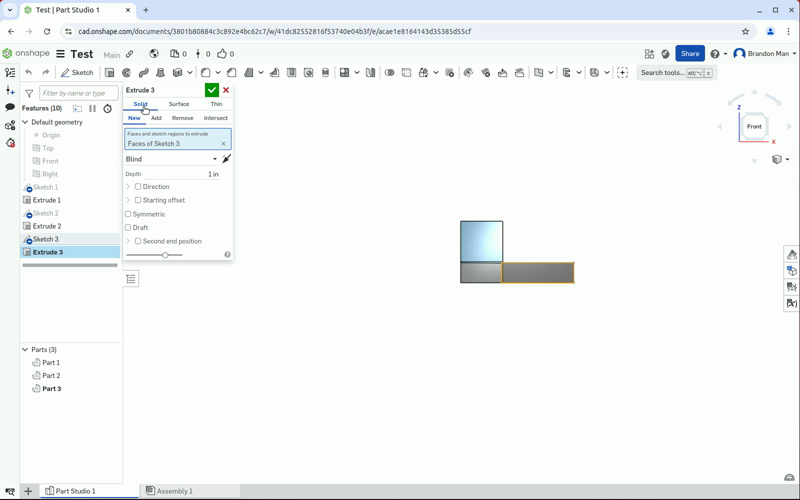
click(143, 106)
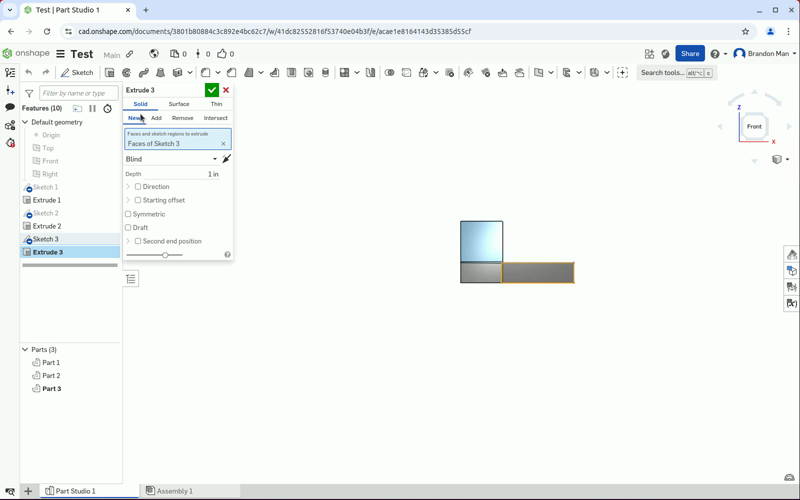
mouse_move(137, 120)
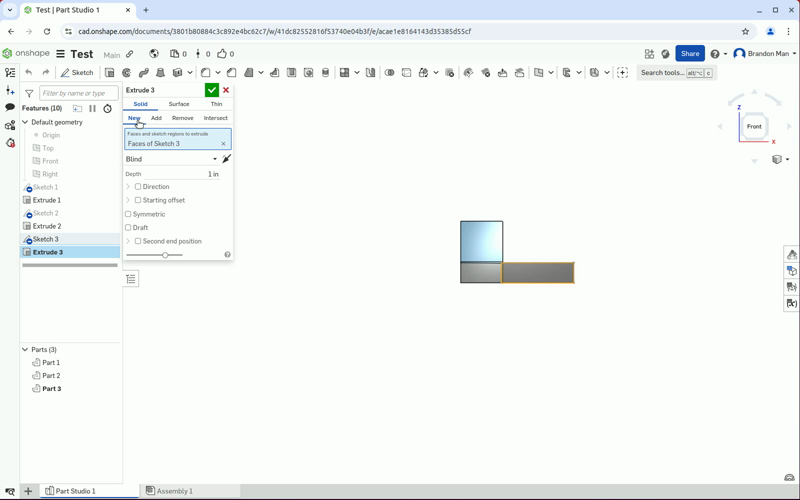
click(137, 120)
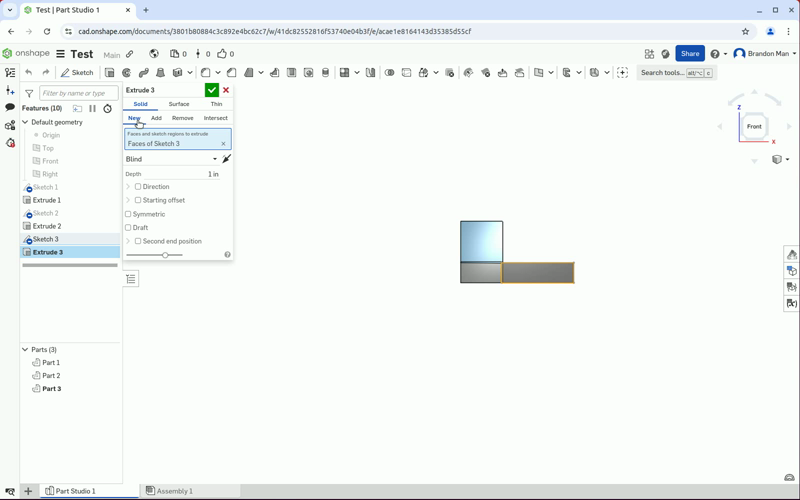
key(tab, 4)
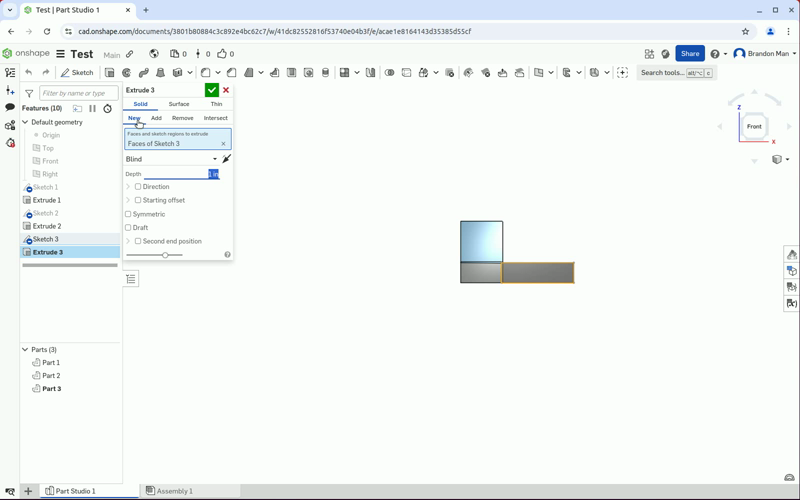
text(8.425)
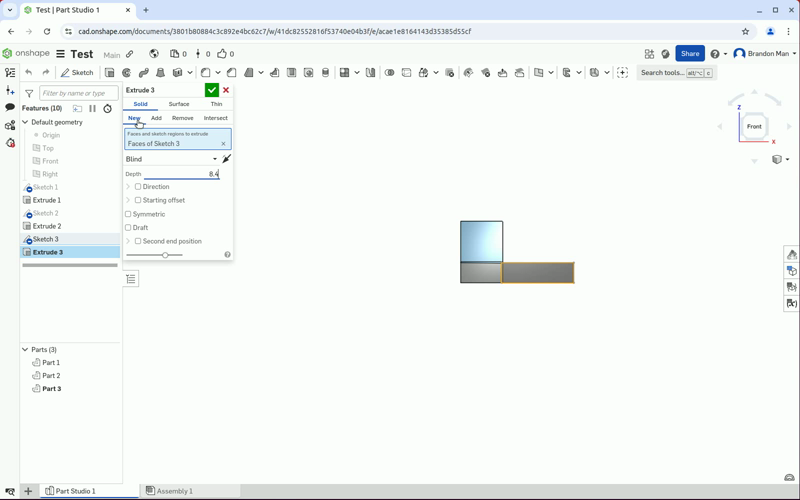
key(enter)
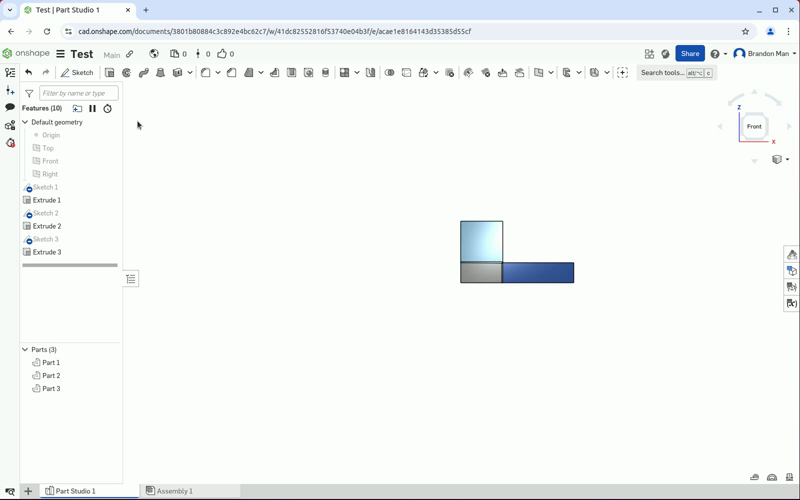
key(shift+h)
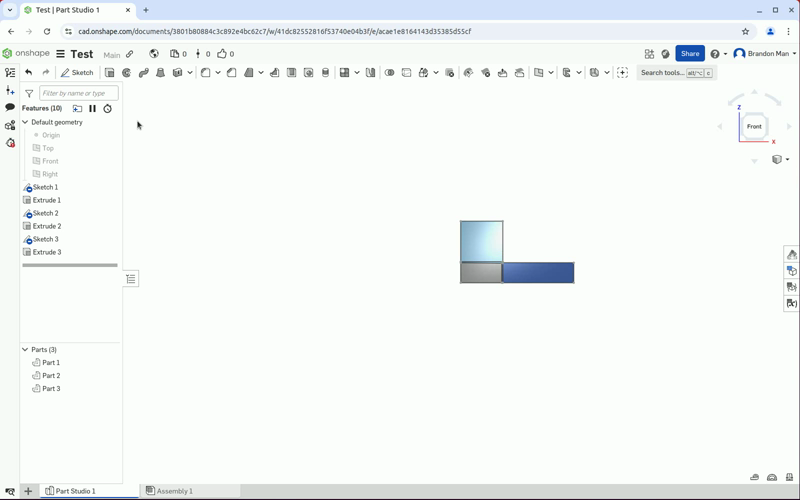
key(shift+h)
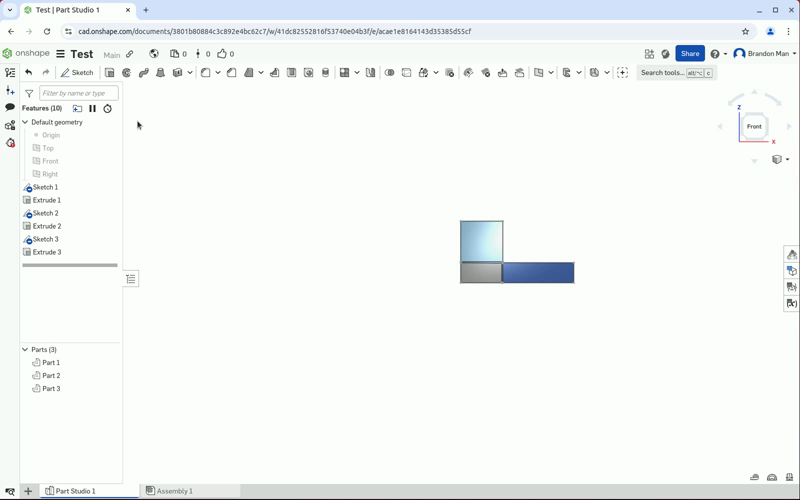
key(shift+7)
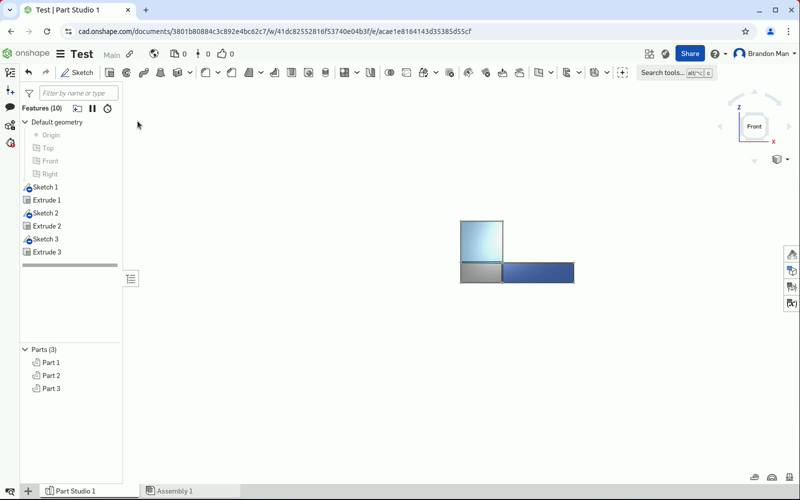
key(left, 2)
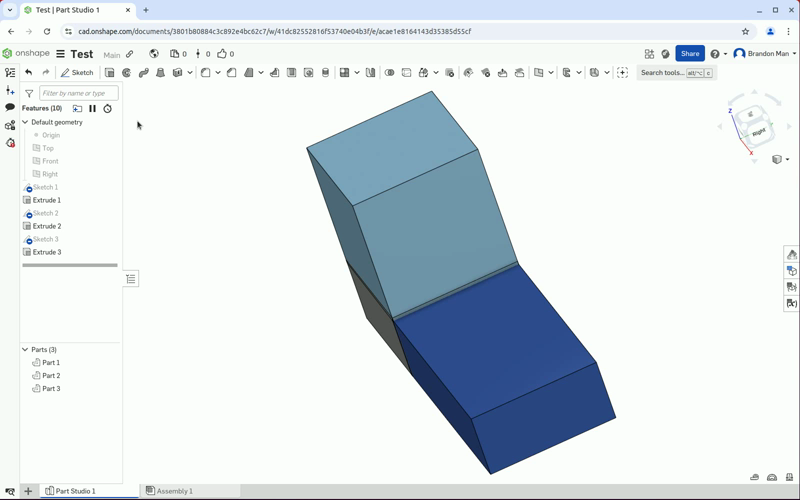
key(down, 2)
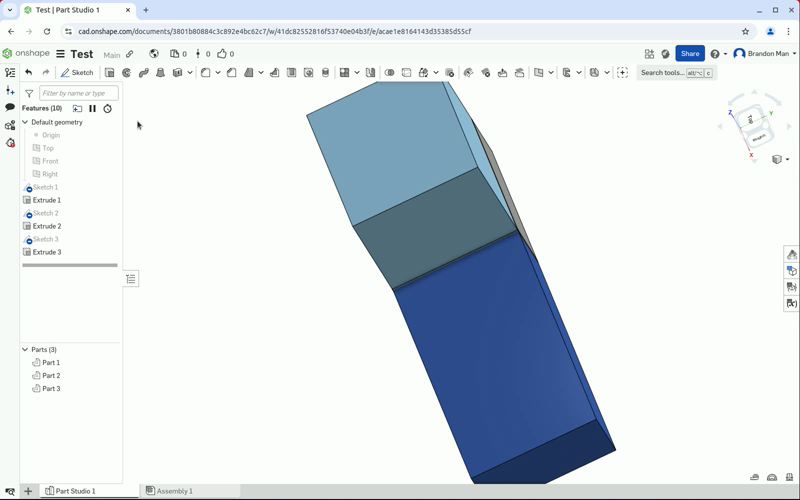
key(up, 2)
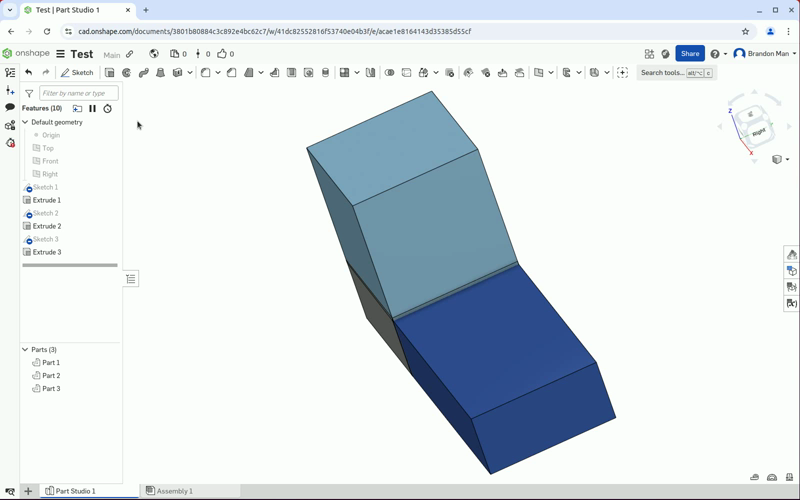
key(right, 2)
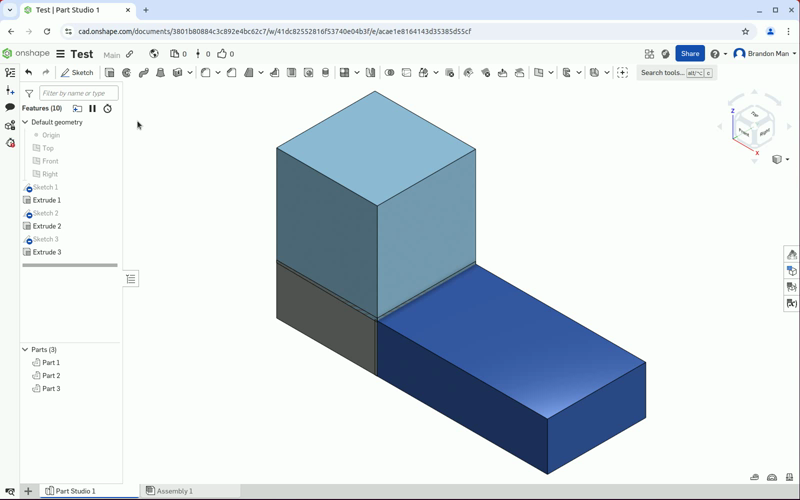
mouse_move(73, 189)
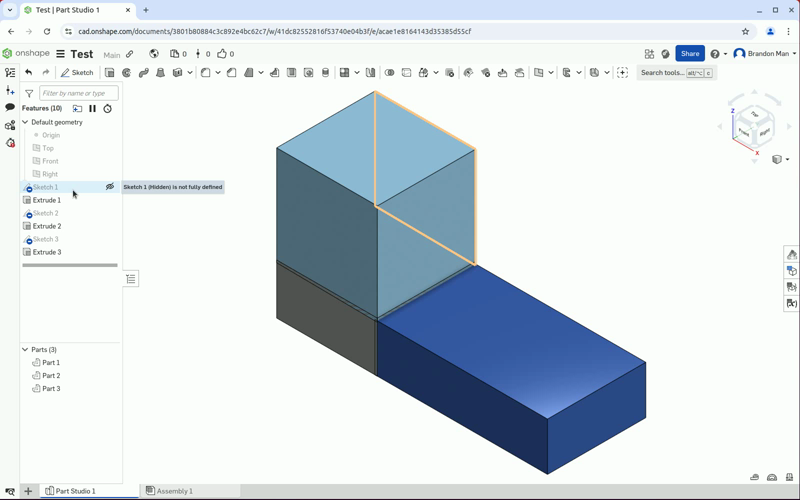
click(73, 189)